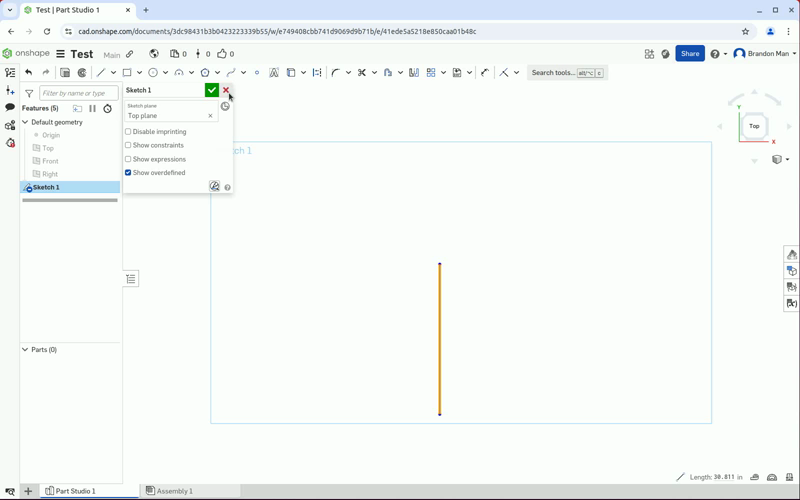
key(shift+h)
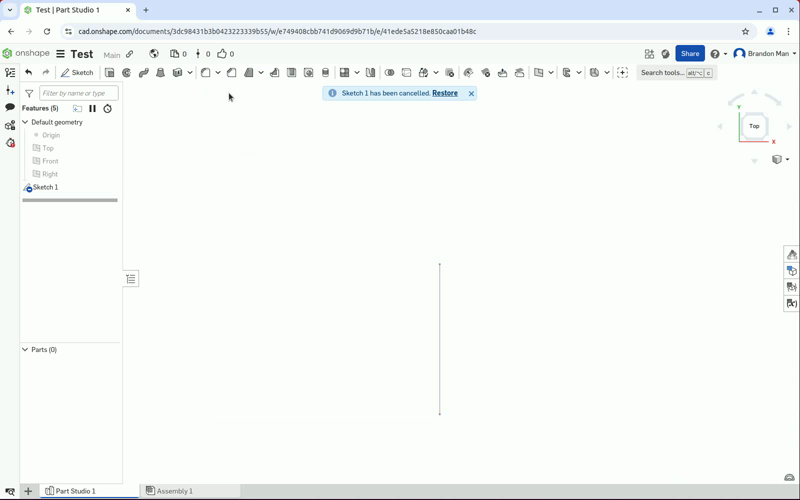
key(shift+s)
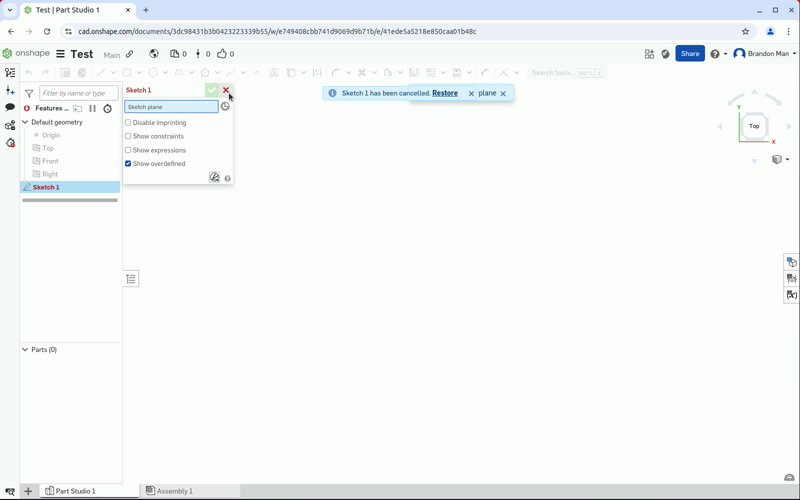
mouse_move(73, 150)
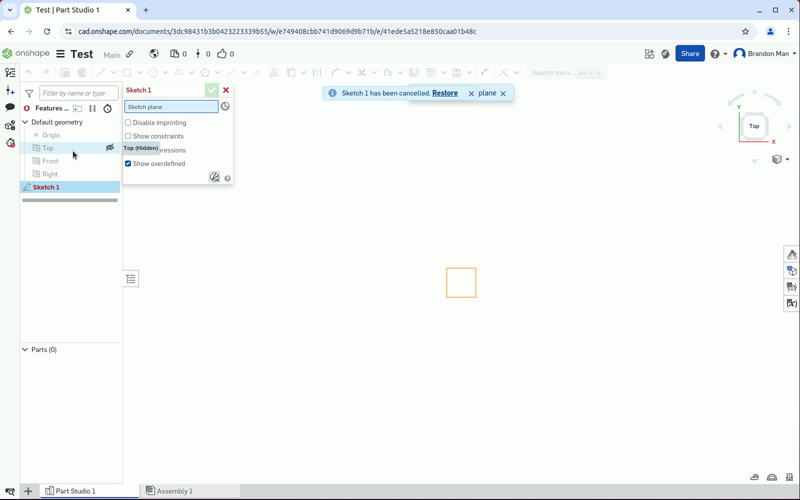
click(73, 150)
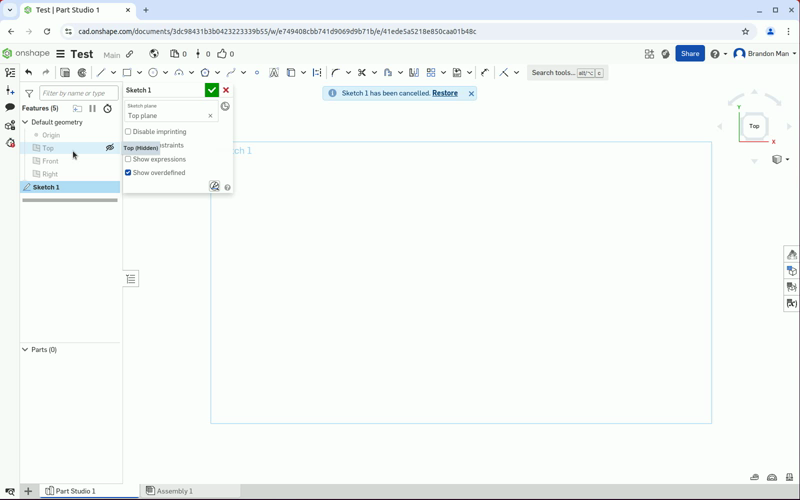
mouse_move(73, 352)
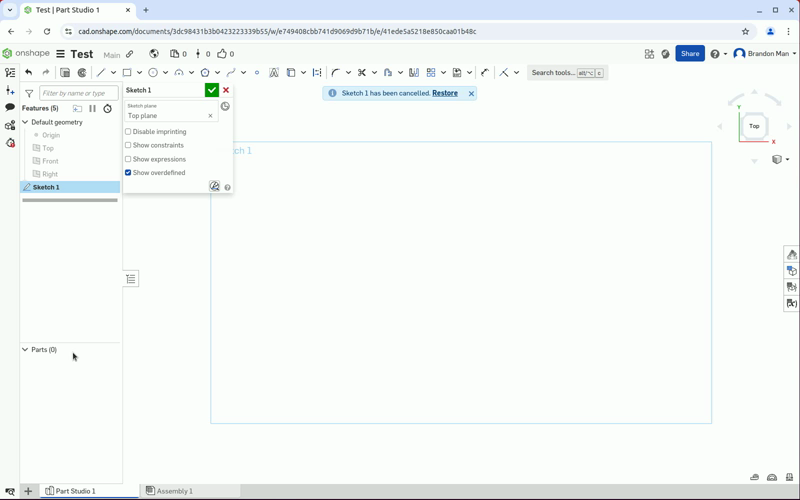
key(y)
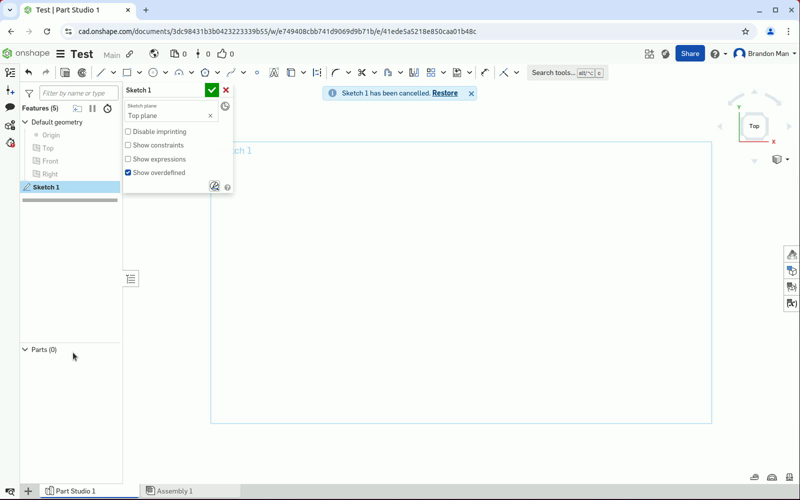
key(l)
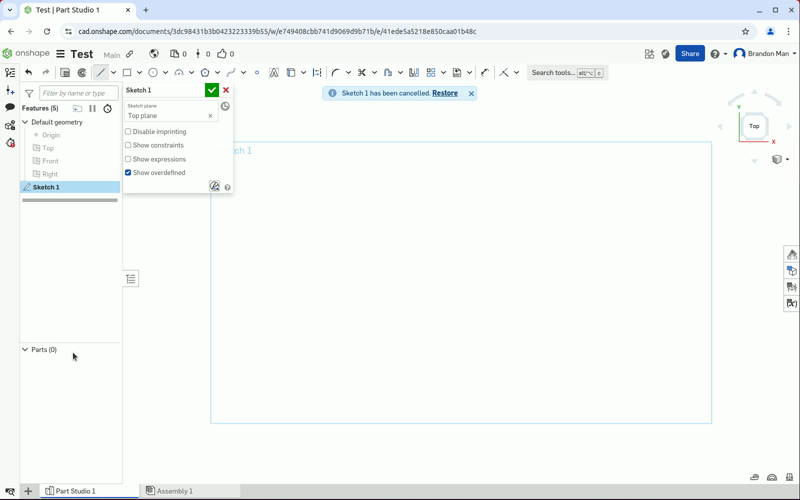
key_down(shift)
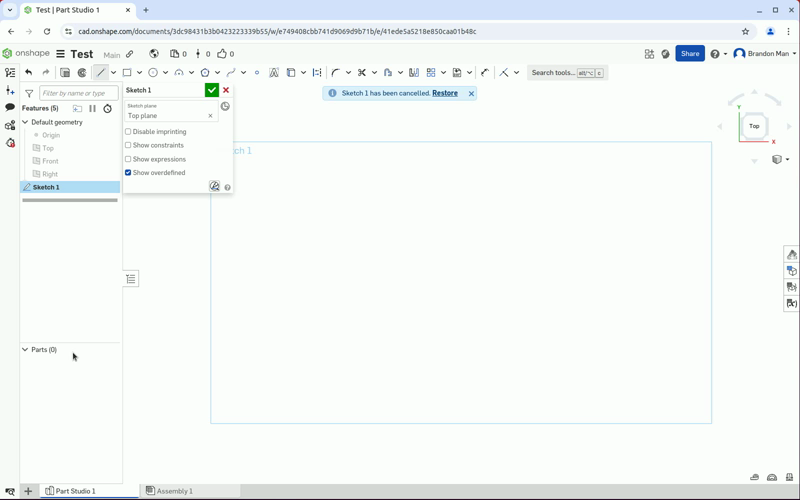
mouse_move(454, 285)
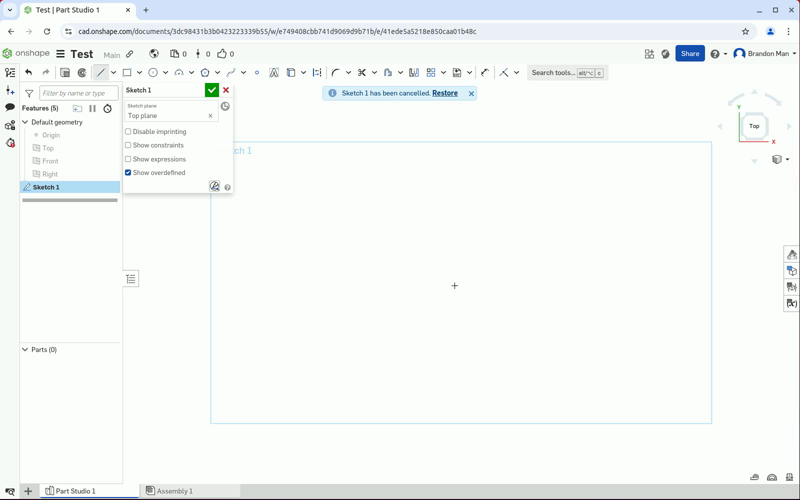
click(454, 285)
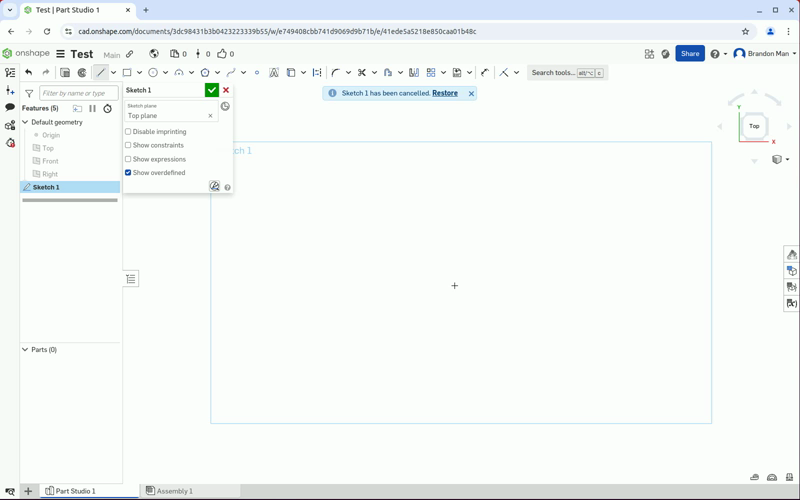
key_up(shift)
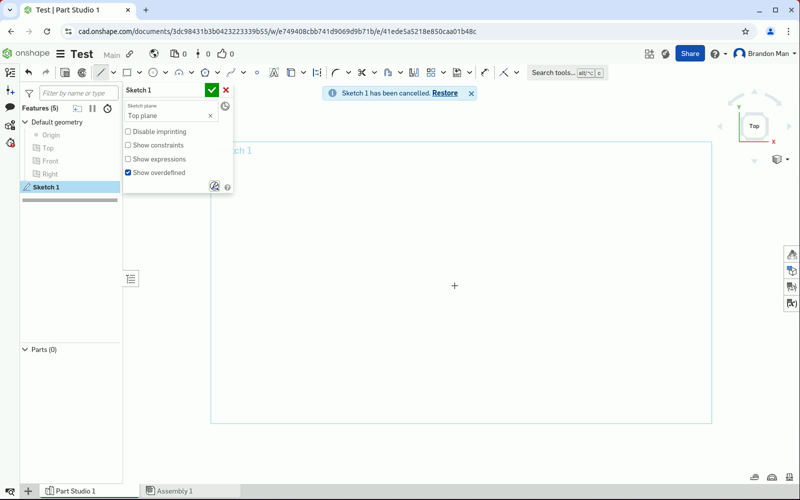
key_down(shift)
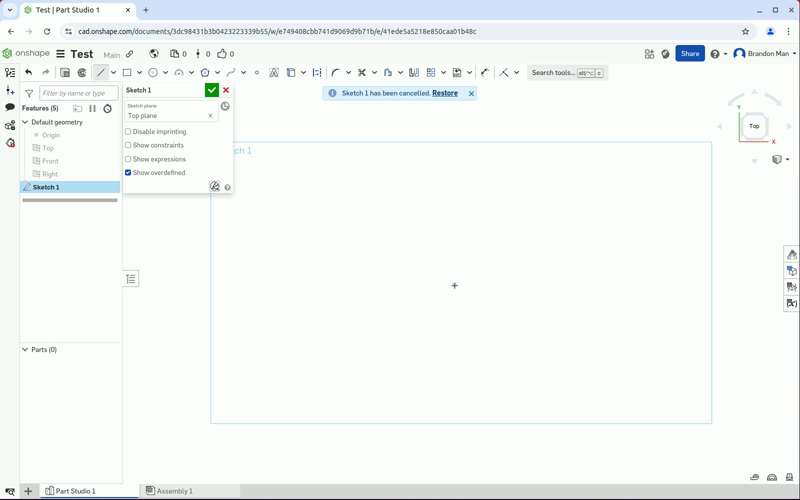
mouse_move(484, 285)
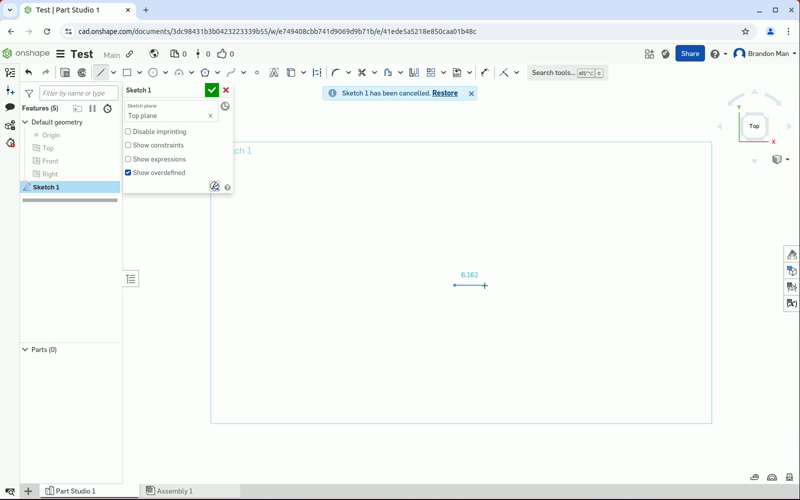
mouse_move(467, 285)
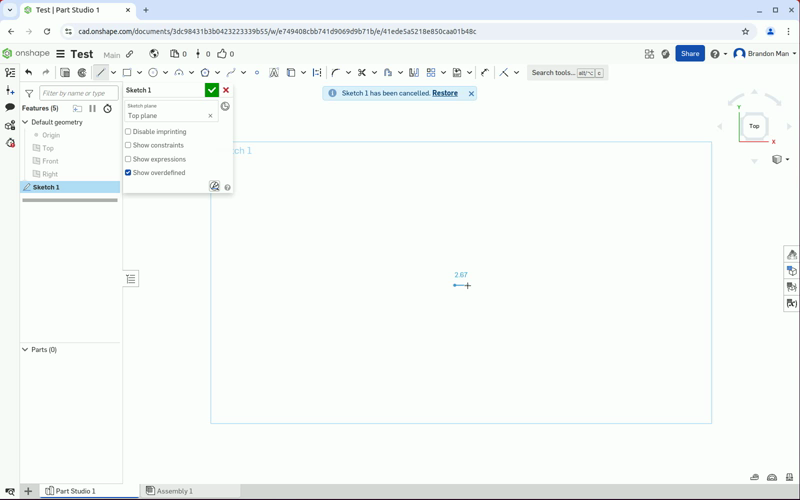
click(467, 285)
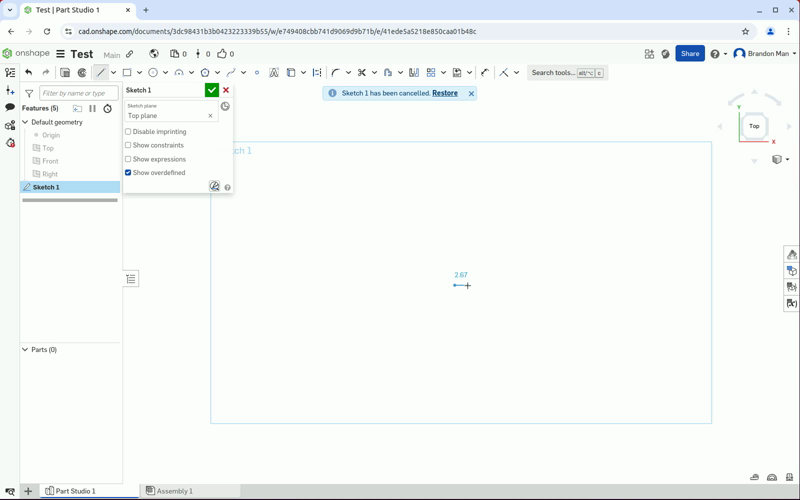
key_up(shift)
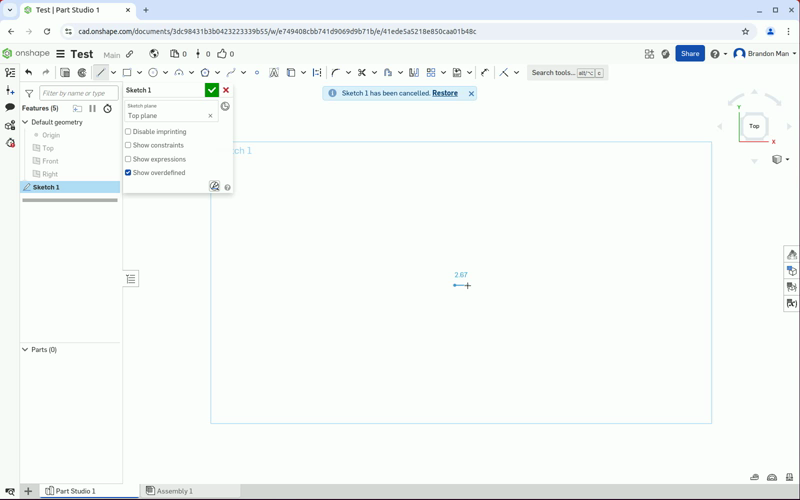
key_down(shift)
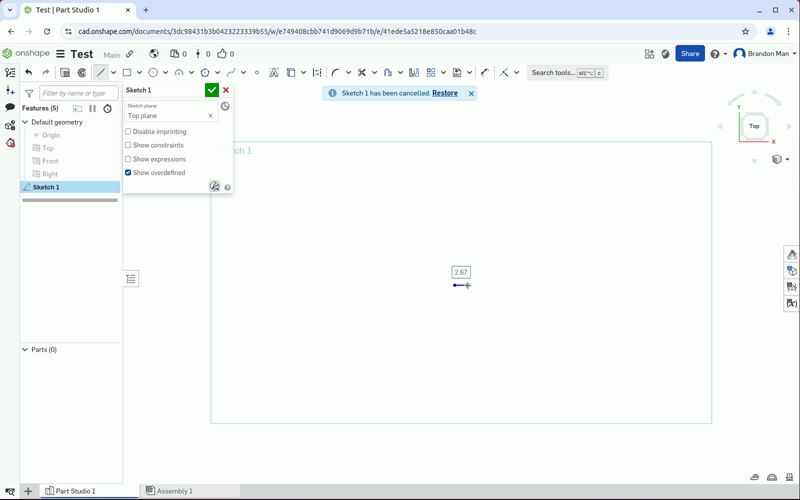
mouse_move(497, 285)
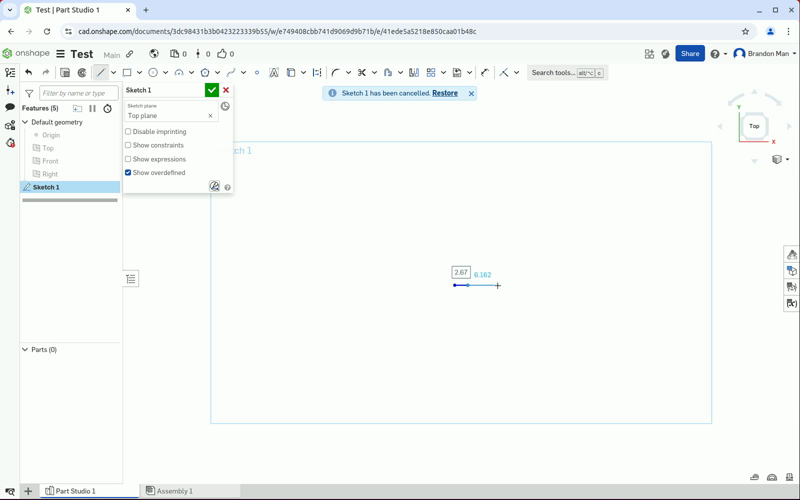
mouse_move(467, 279)
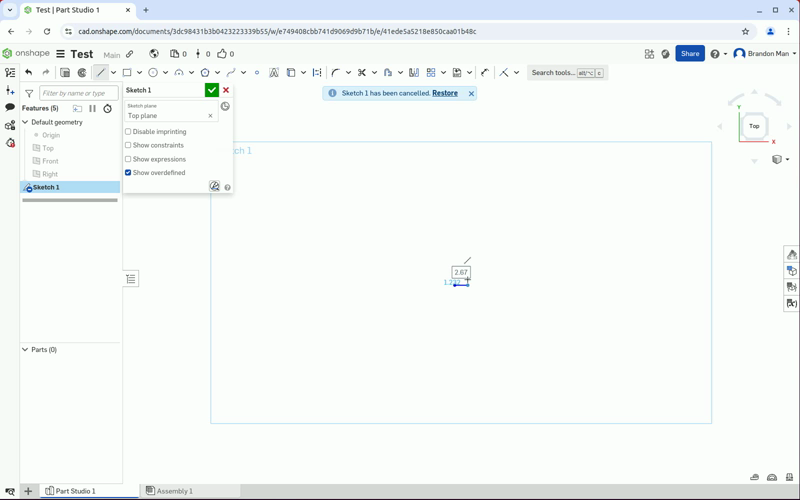
scroll(6)
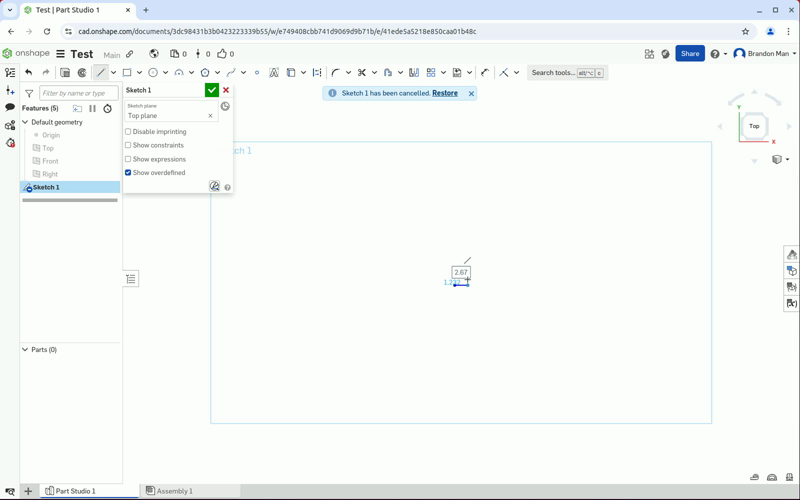
scroll(6)
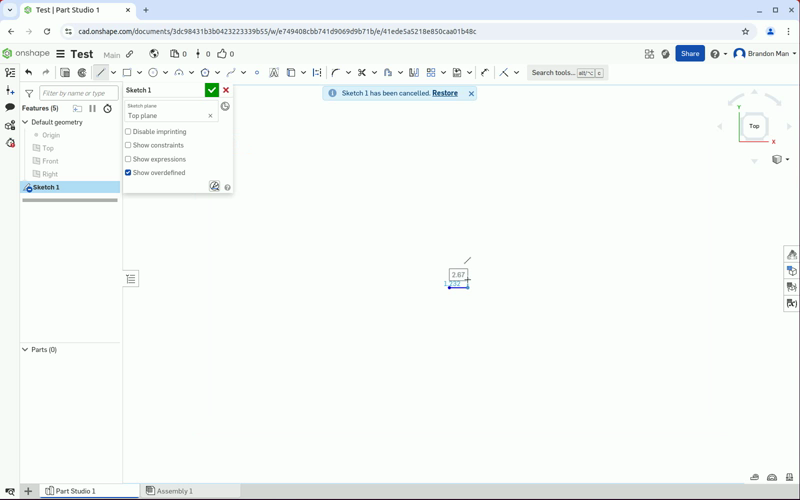
scroll(6)
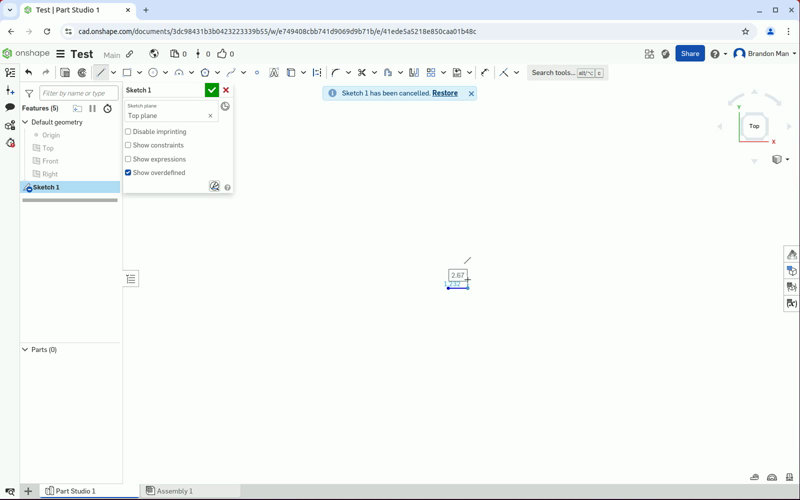
scroll(6)
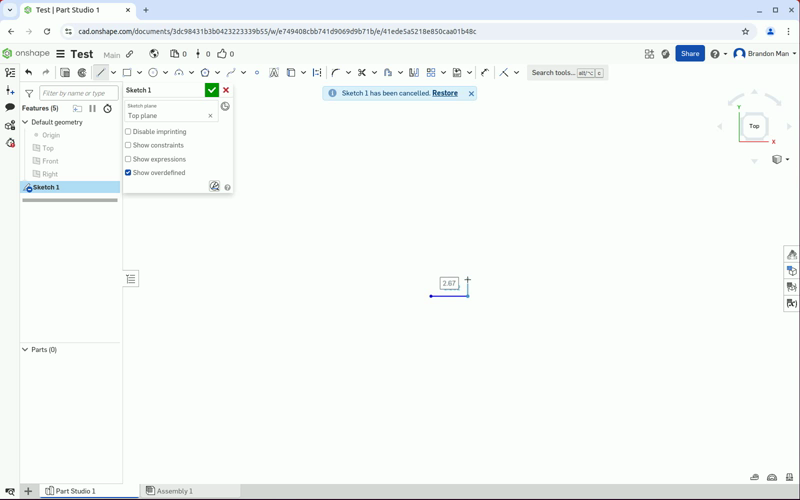
scroll(6)
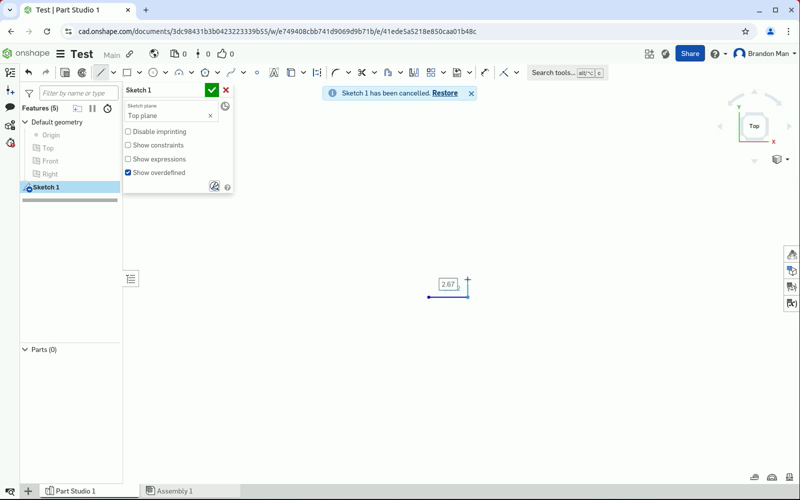
scroll(6)
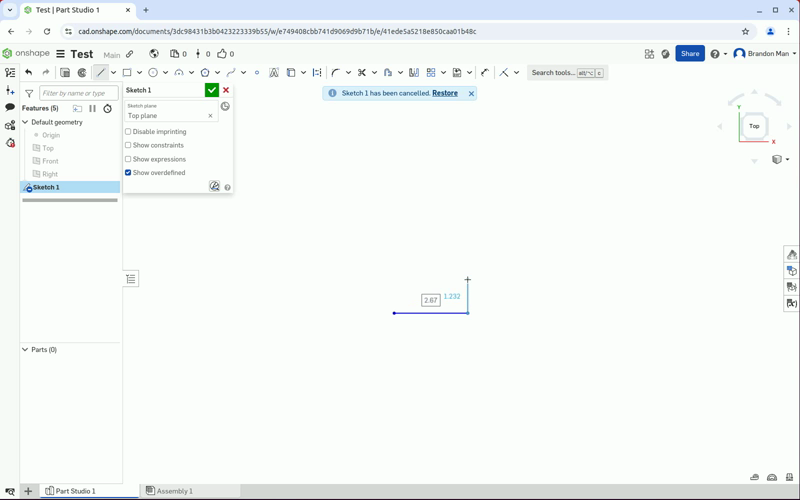
scroll(6)
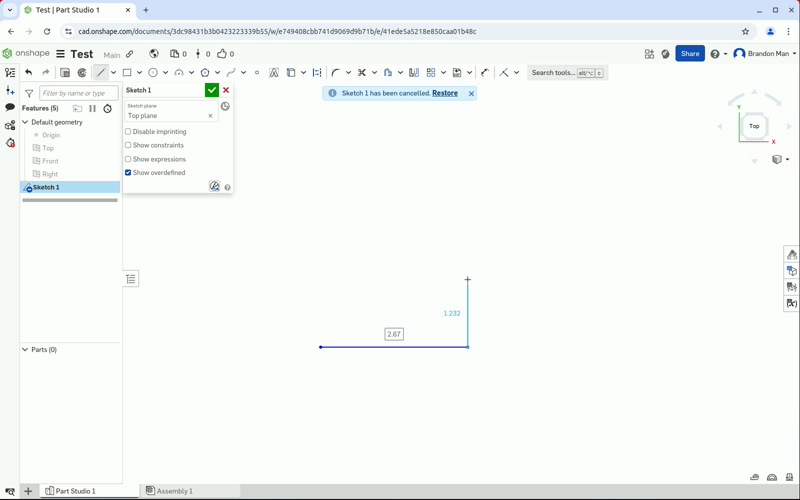
click(467, 279)
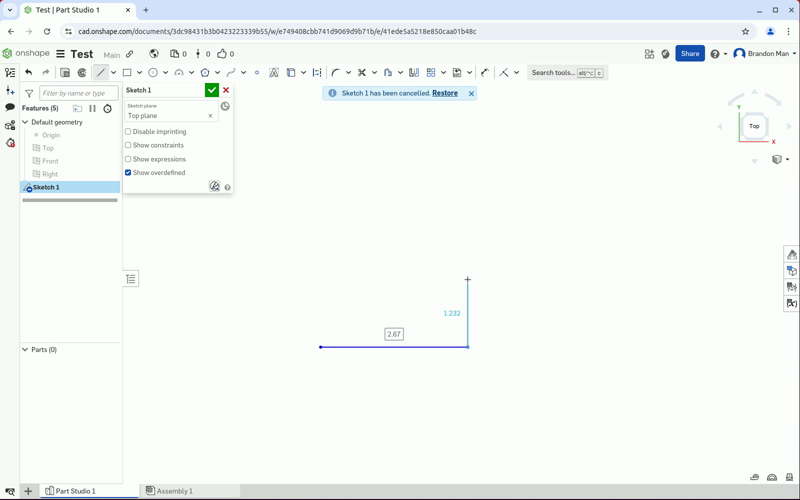
scroll(-6)
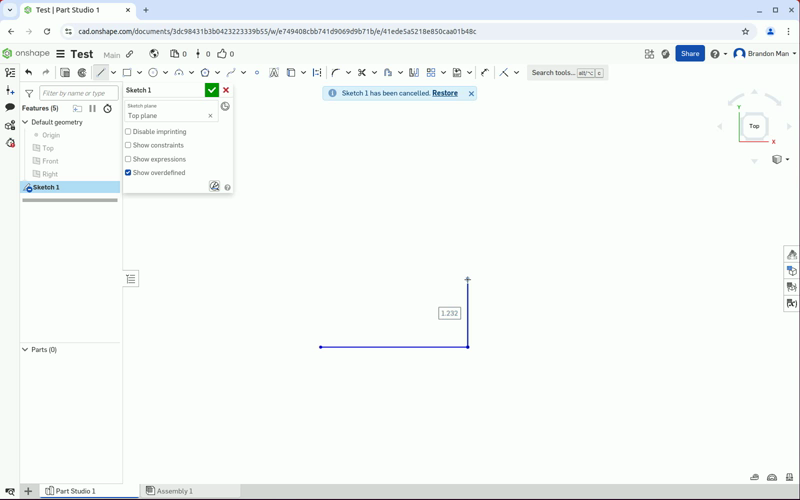
scroll(-6)
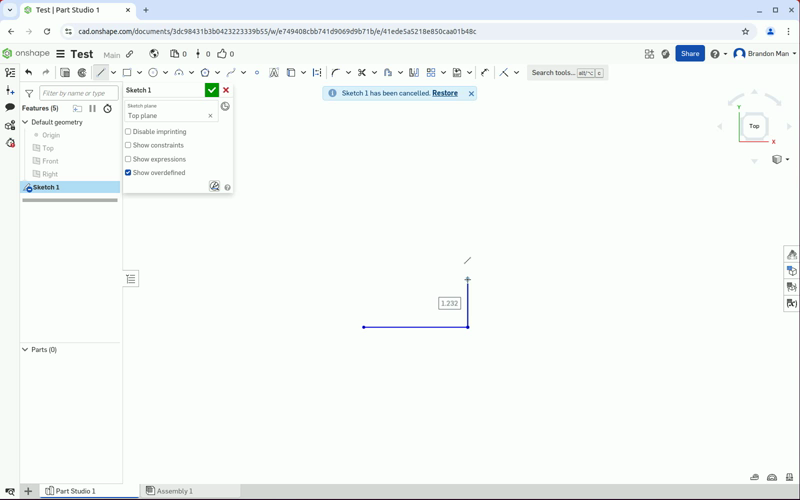
scroll(-6)
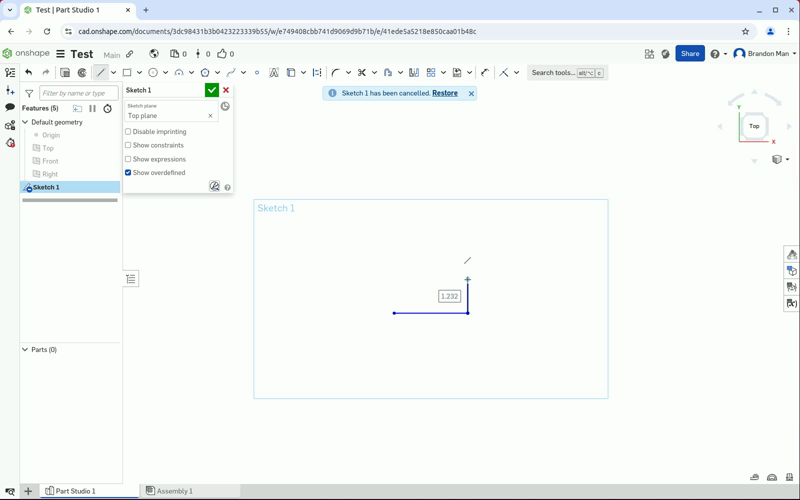
scroll(-6)
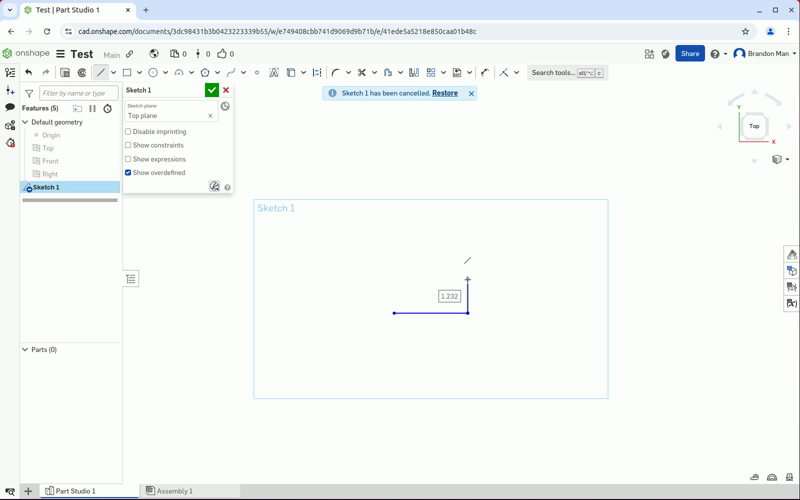
scroll(-6)
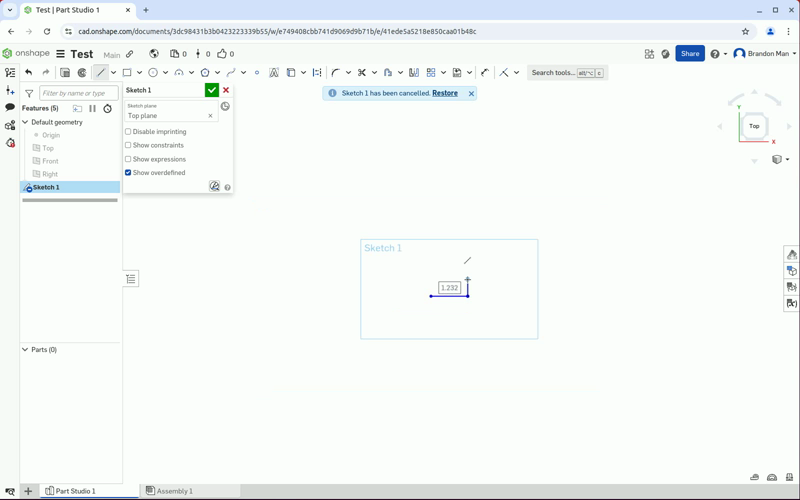
scroll(-6)
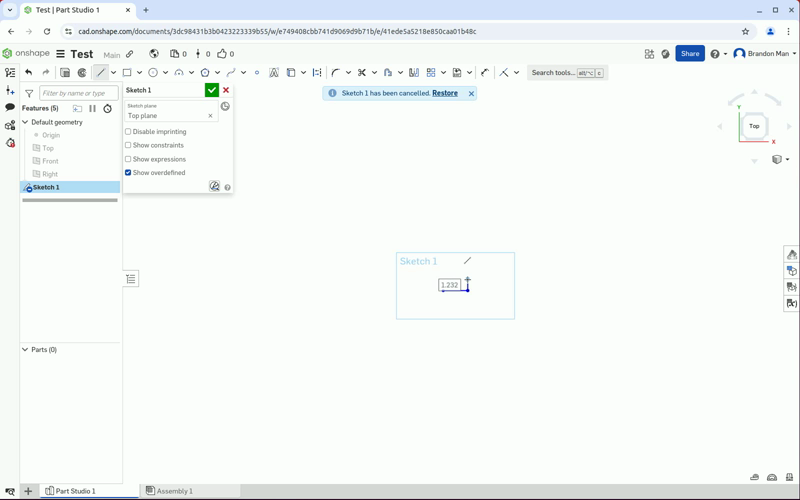
scroll(-6)
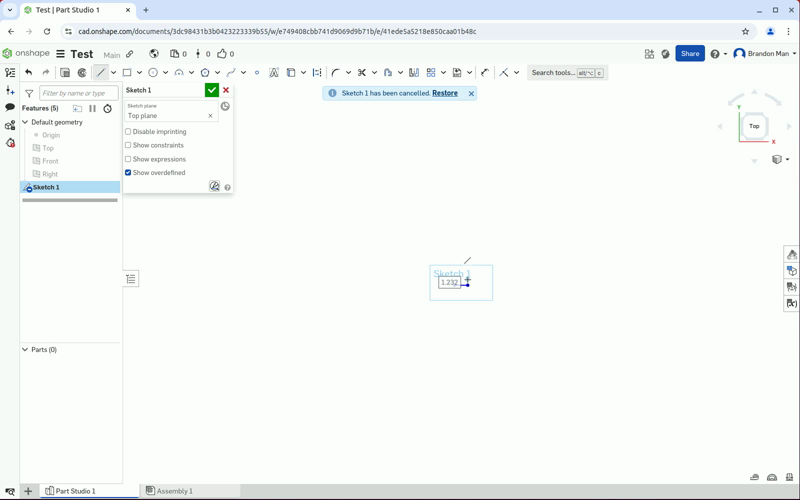
key_up(shift)
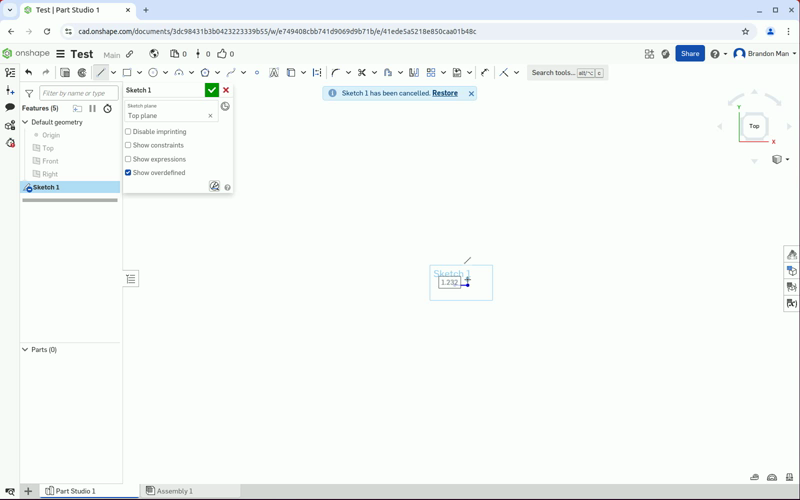
key_down(shift)
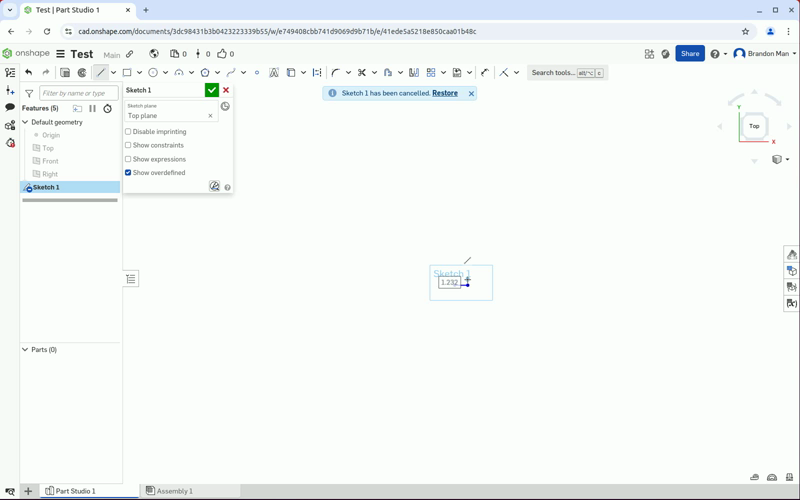
mouse_move(497, 279)
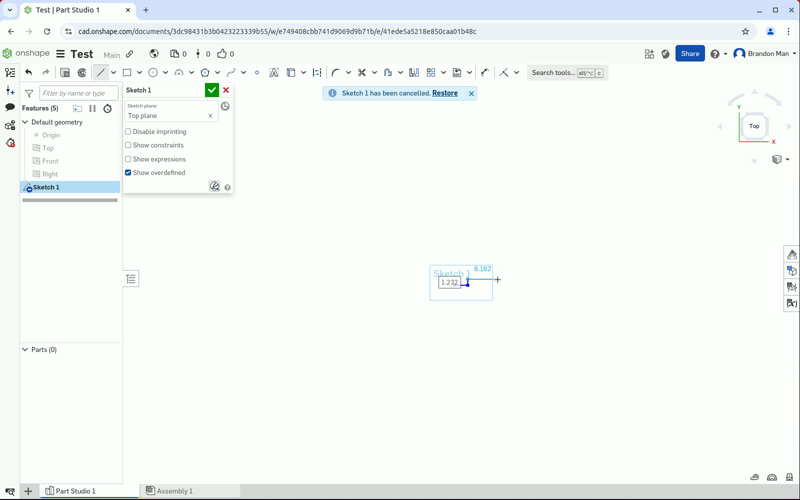
mouse_move(454, 279)
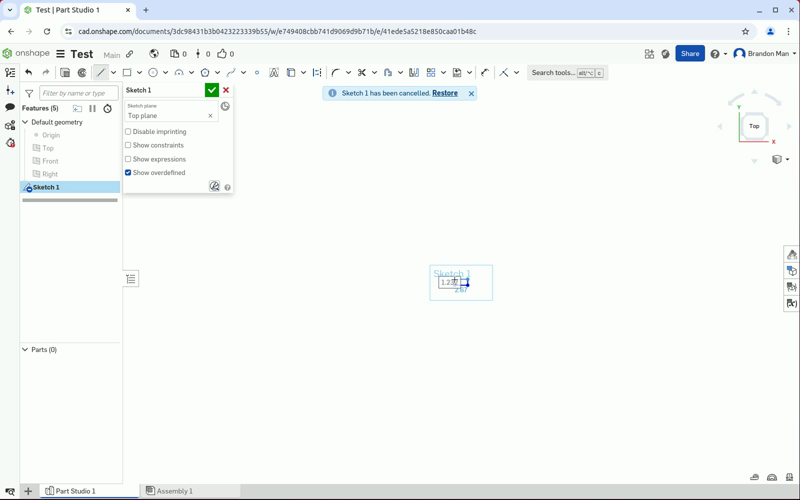
click(454, 279)
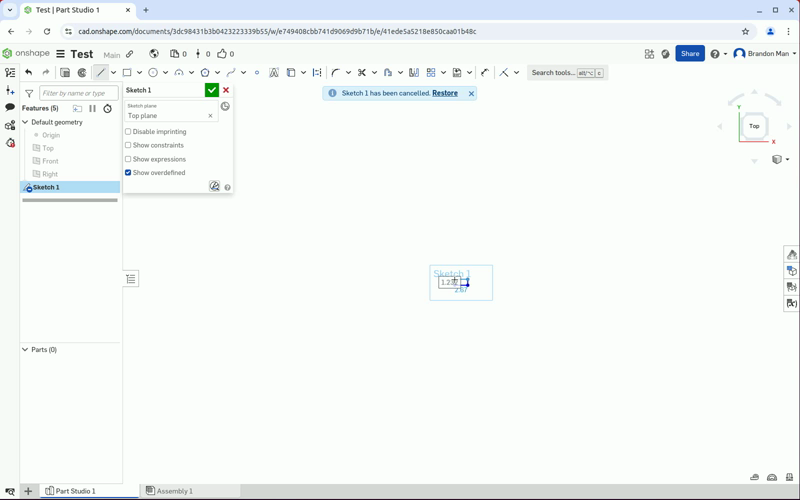
key_up(shift)
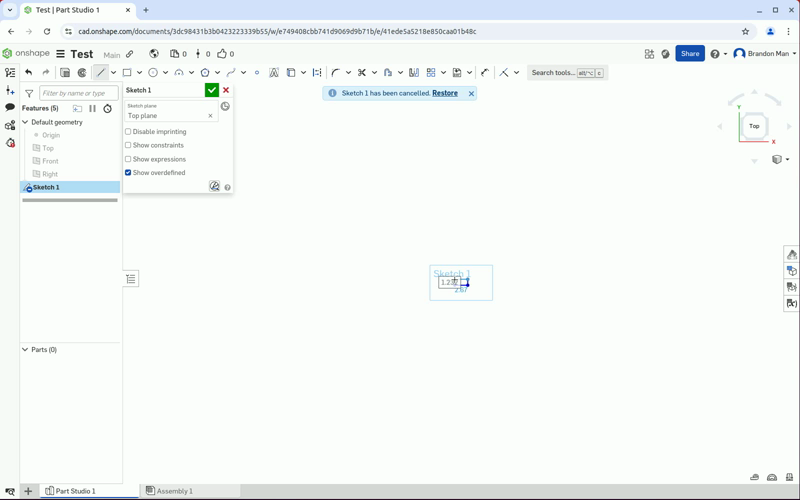
mouse_move(484, 279)
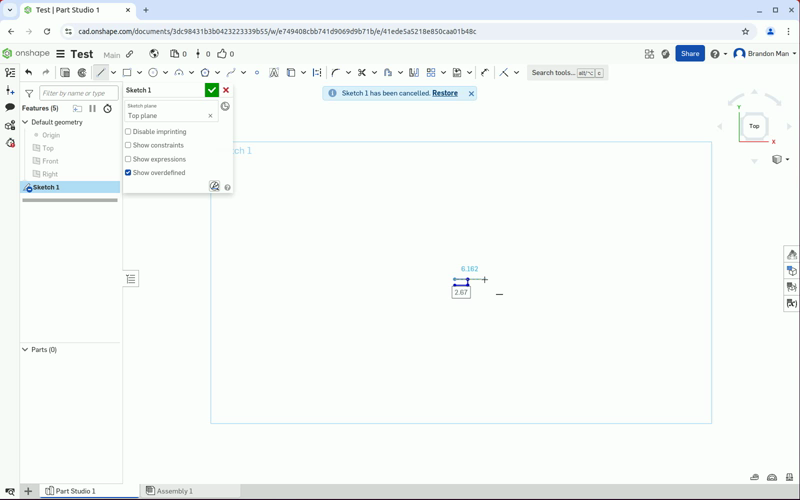
key_down(shift)
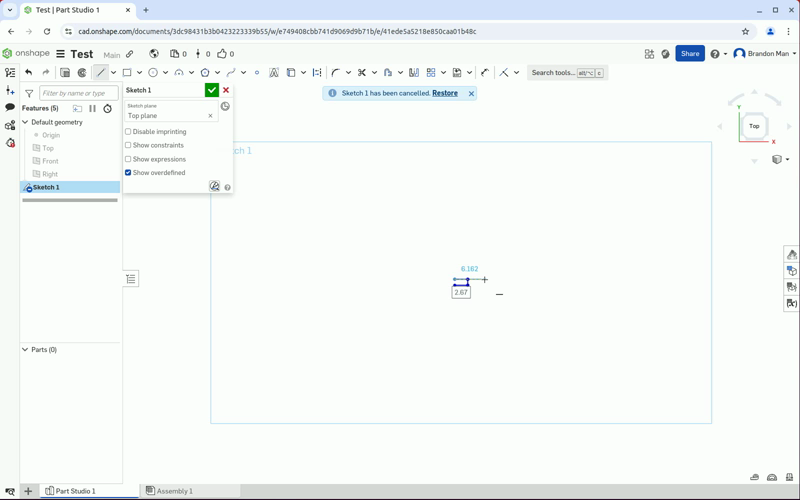
mouse_move(454, 285)
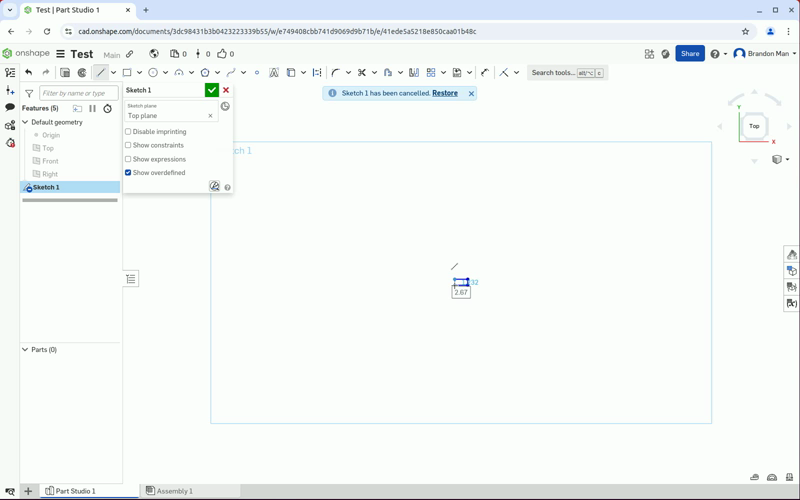
scroll(6)
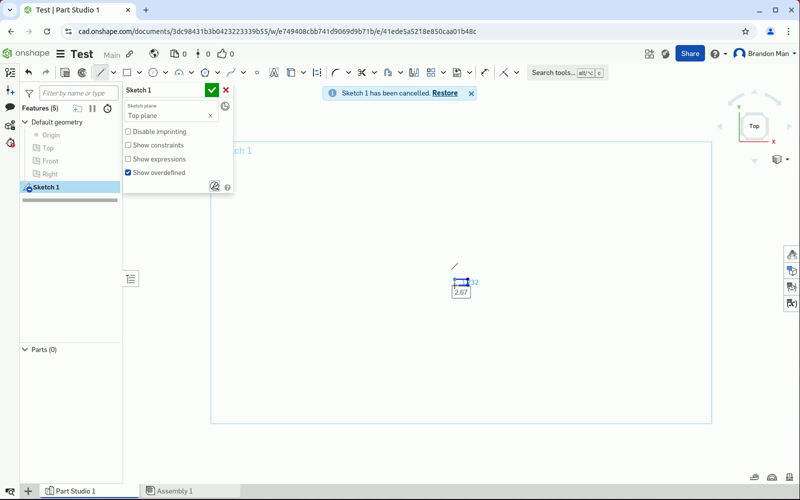
scroll(6)
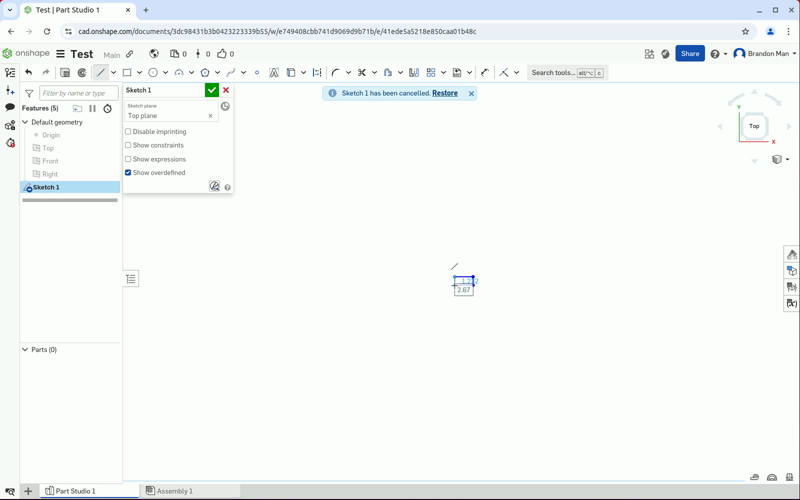
scroll(6)
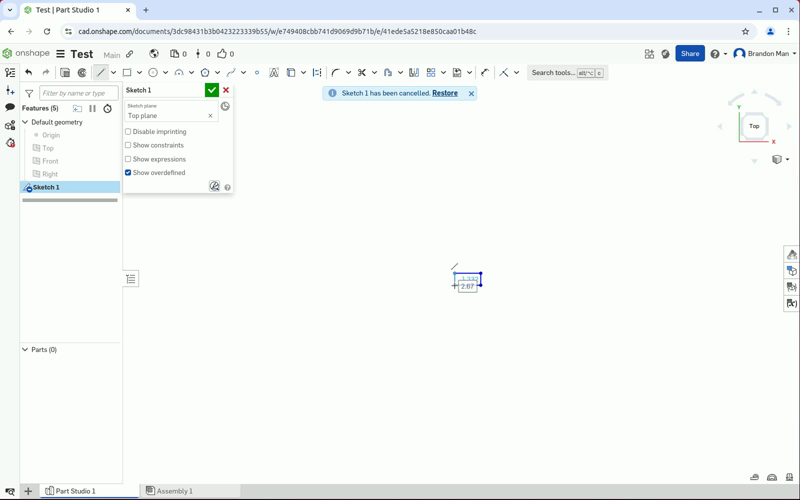
scroll(6)
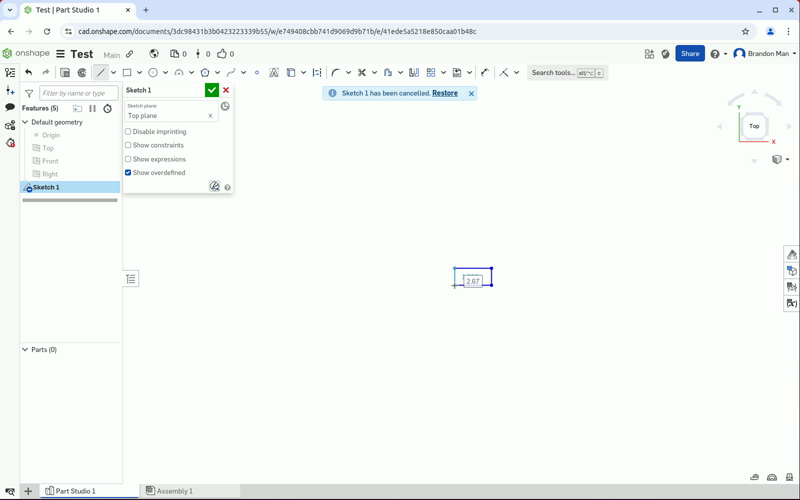
scroll(6)
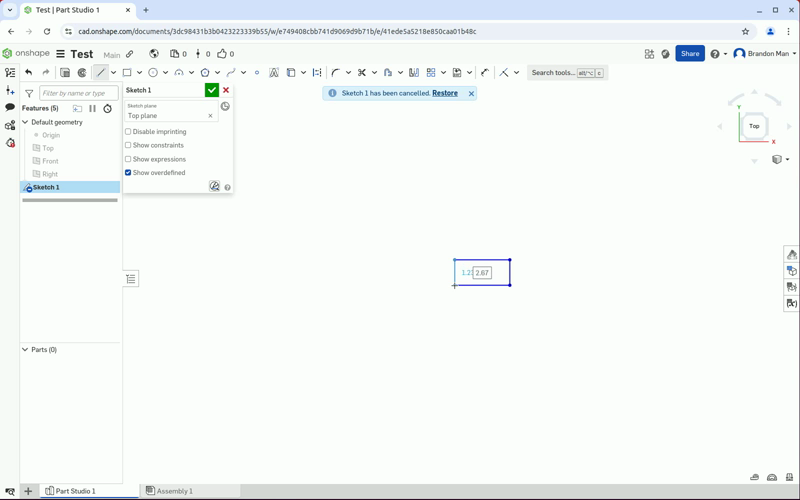
scroll(6)
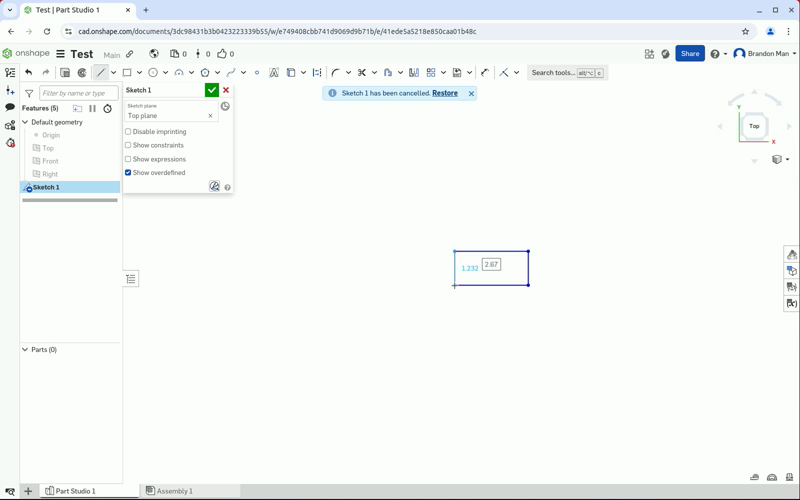
scroll(6)
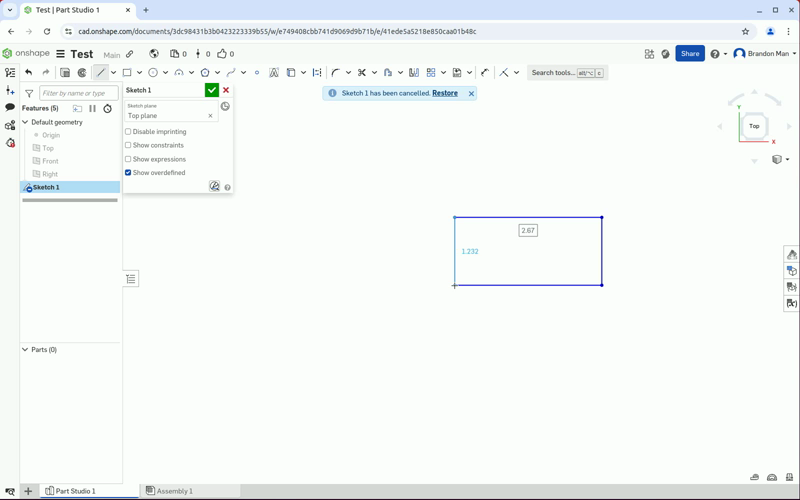
key_up(shift)
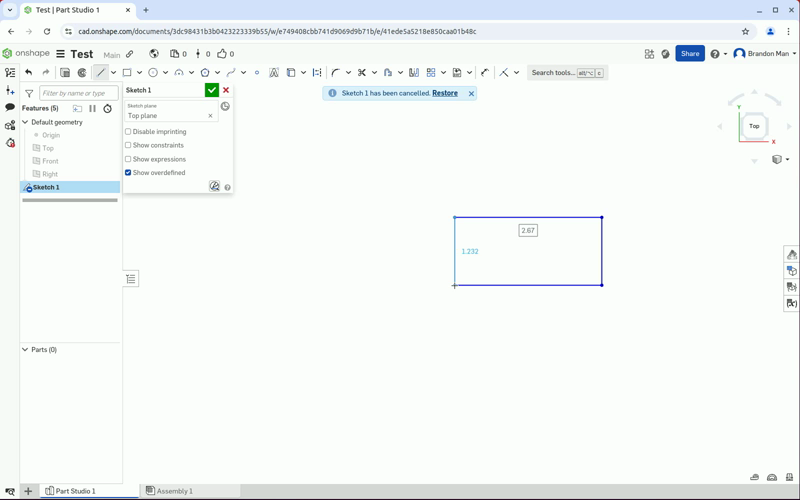
click(454, 285)
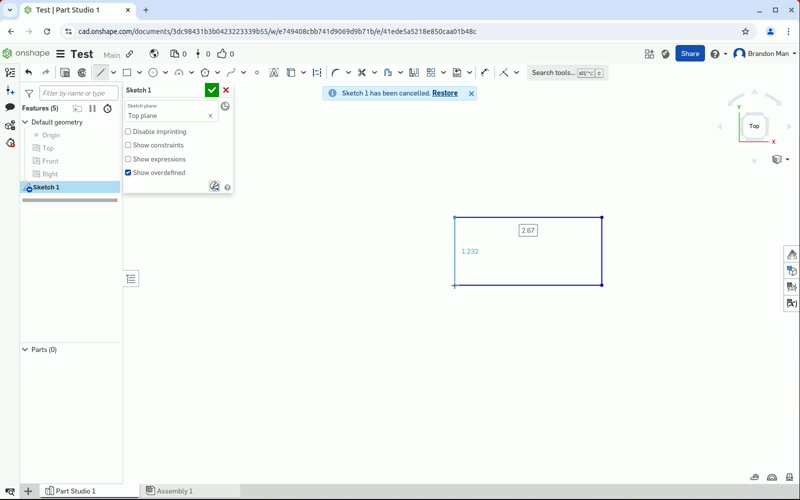
scroll(-6)
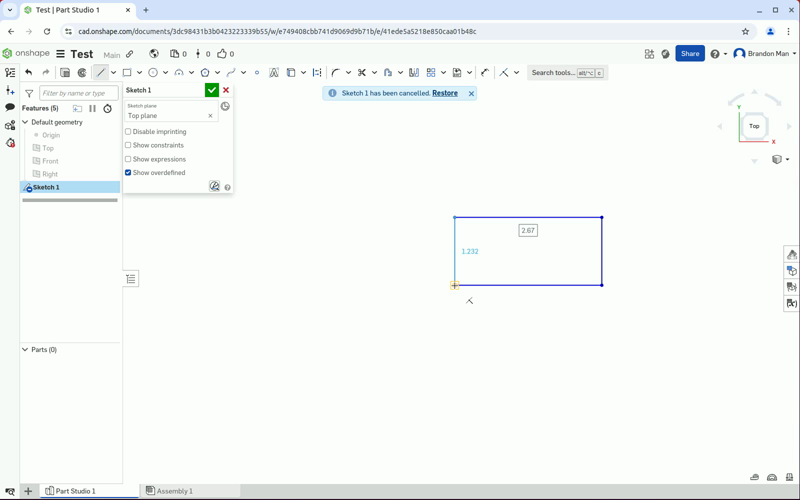
scroll(-6)
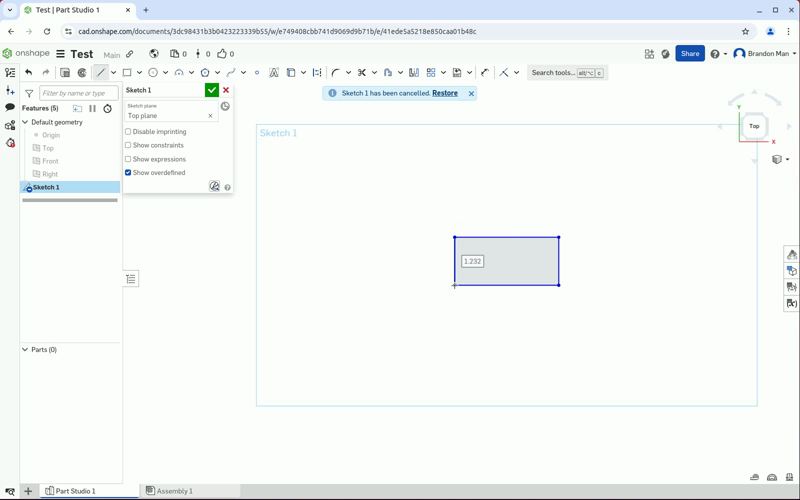
scroll(-6)
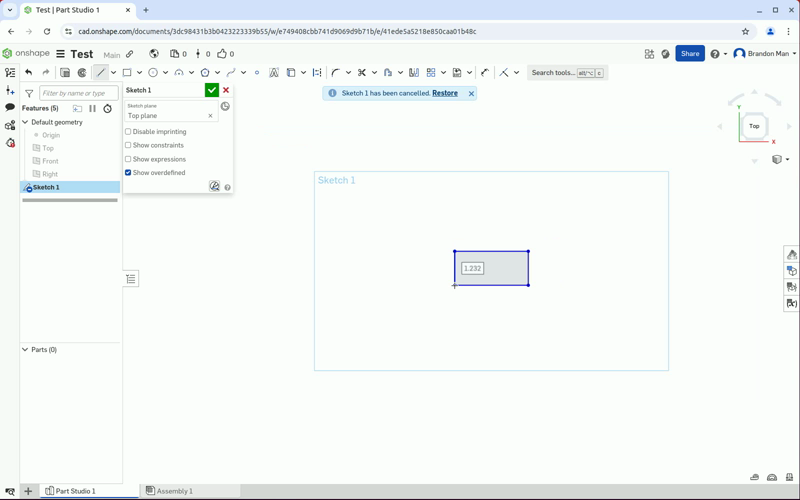
scroll(-6)
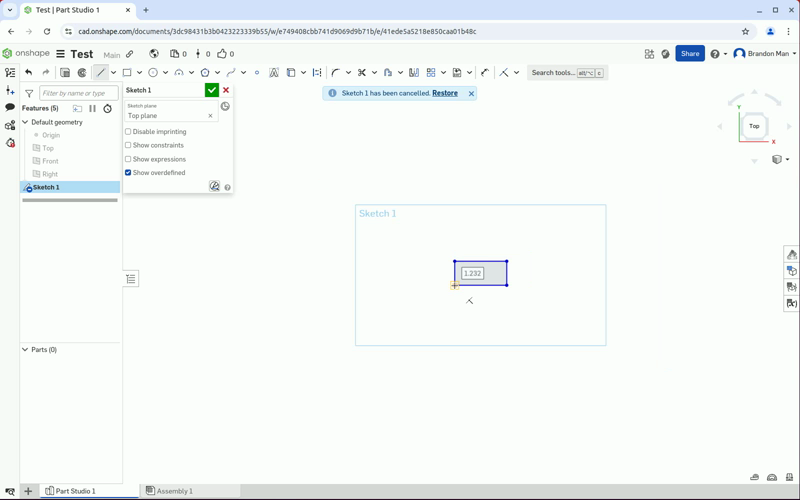
scroll(-6)
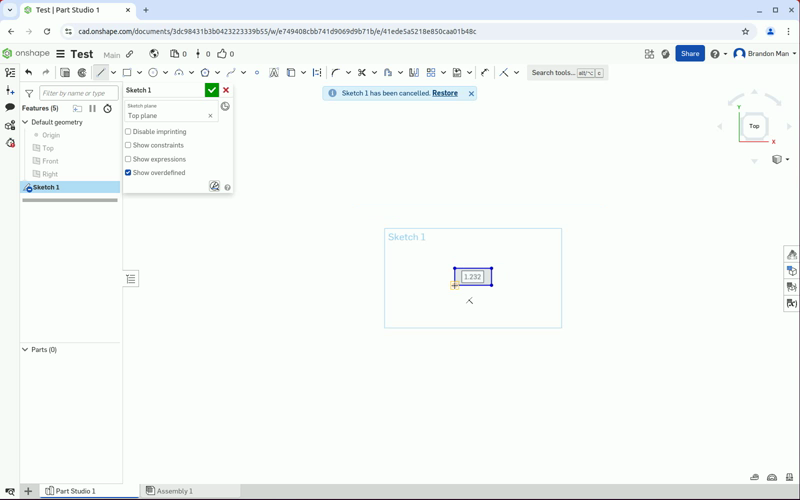
scroll(-6)
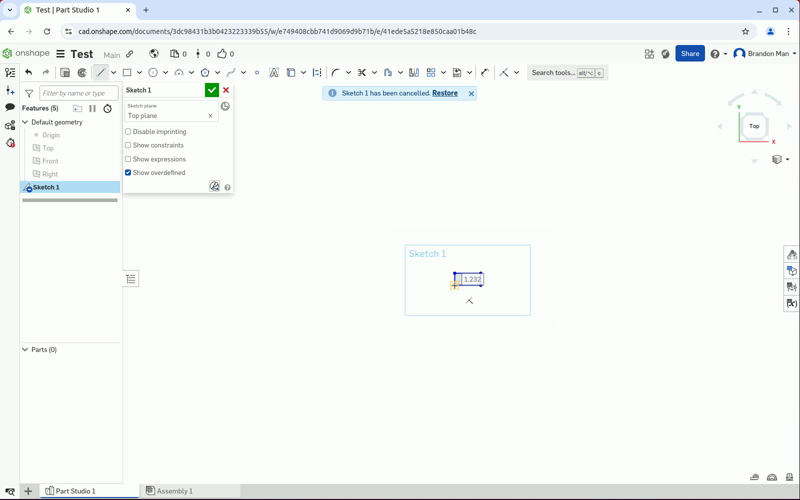
scroll(-6)
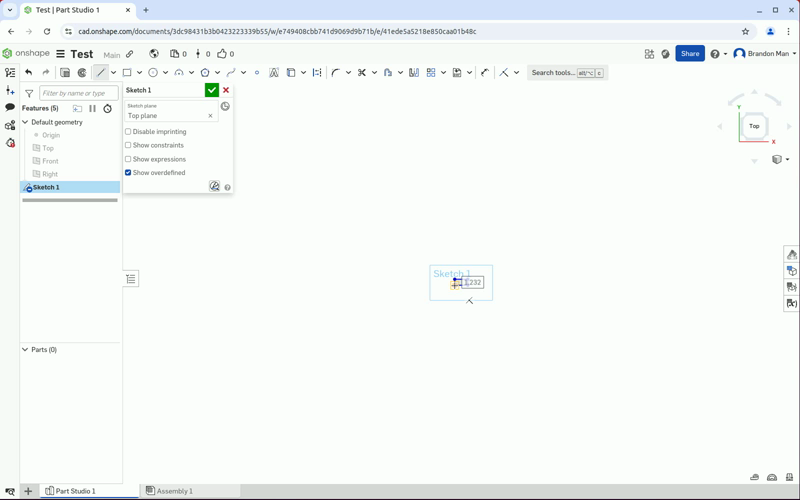
key(esc)
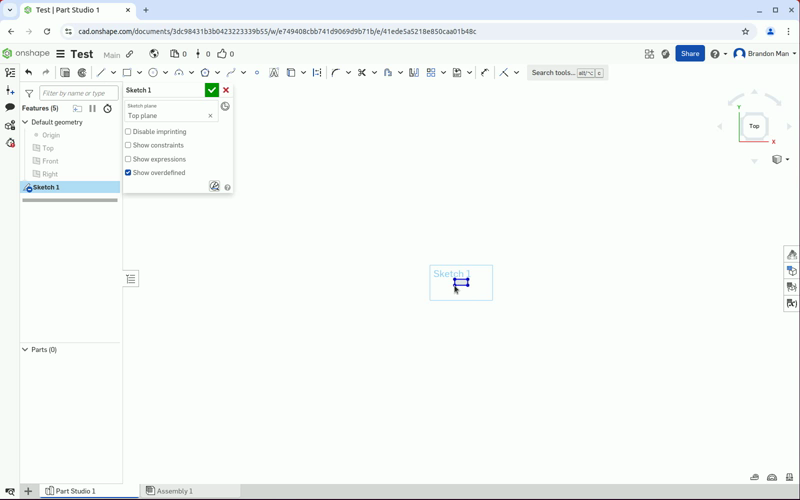
mouse_move(464, 284)
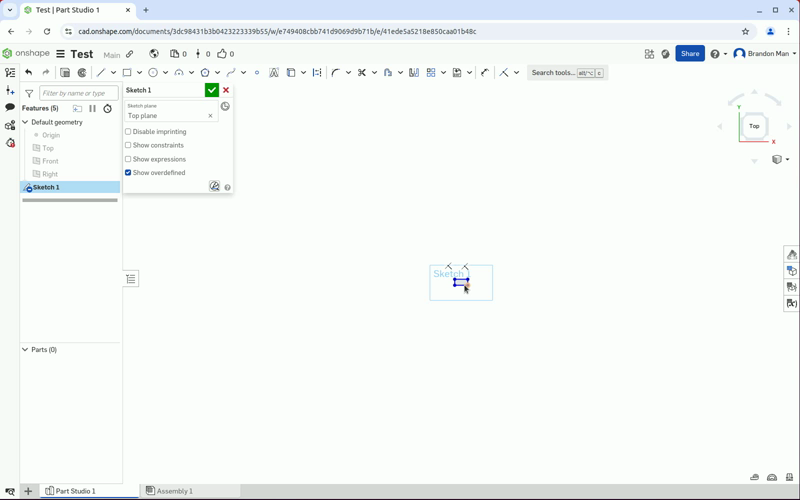
scroll(6)
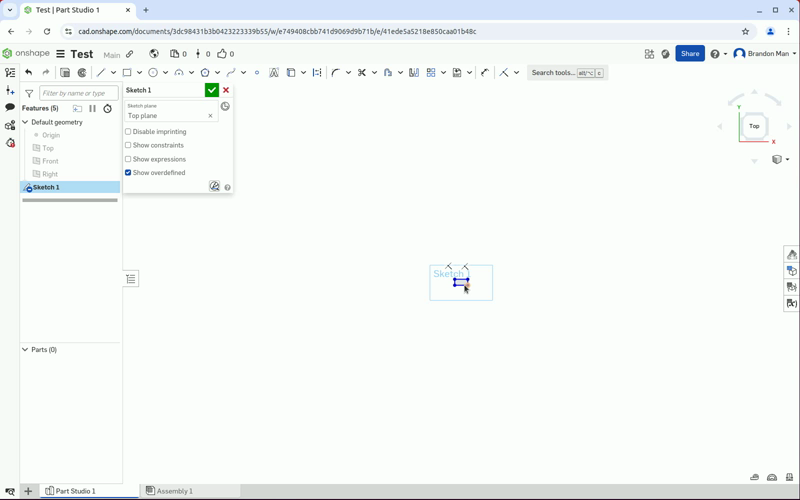
scroll(6)
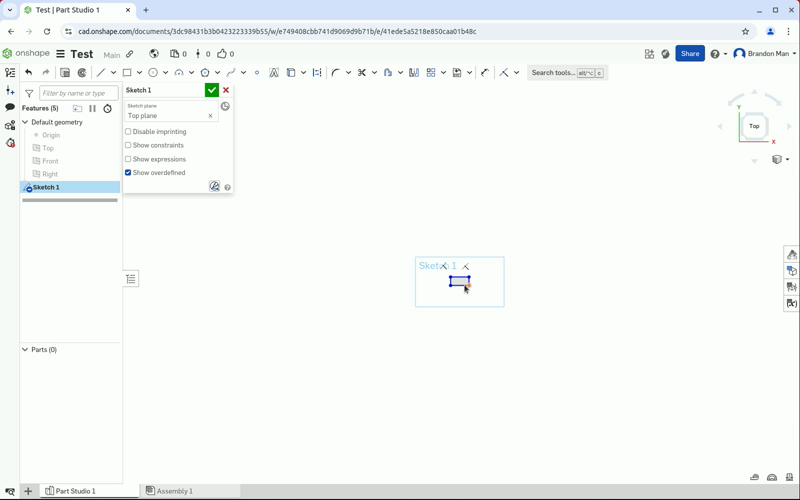
scroll(6)
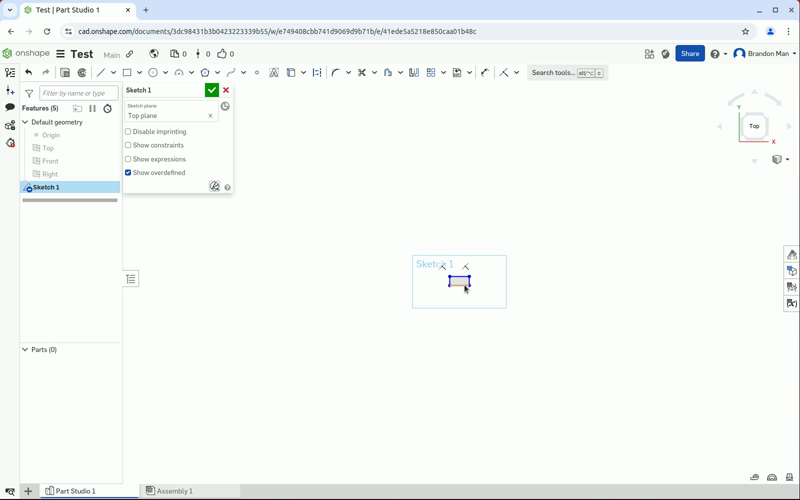
scroll(6)
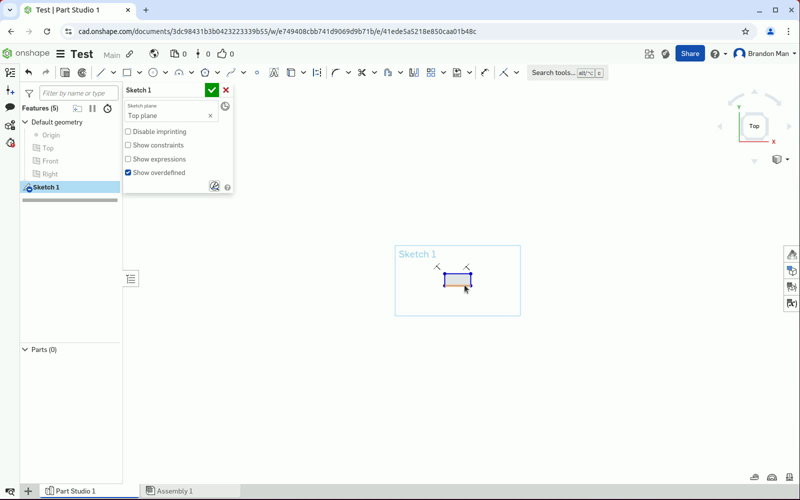
scroll(6)
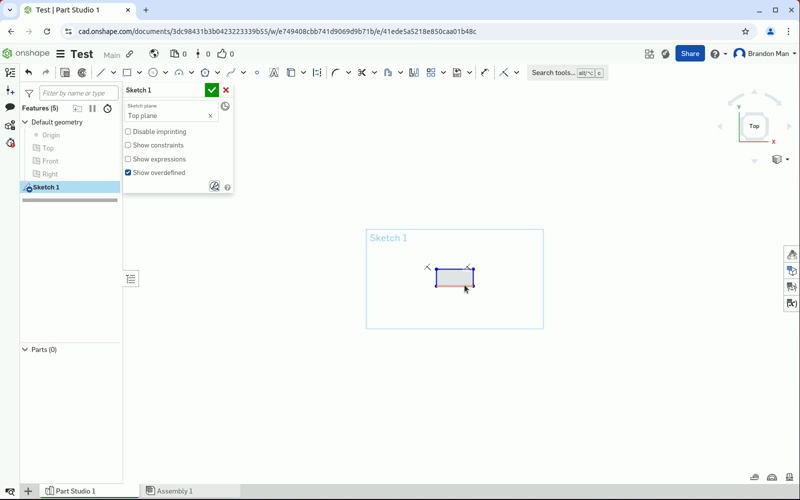
scroll(6)
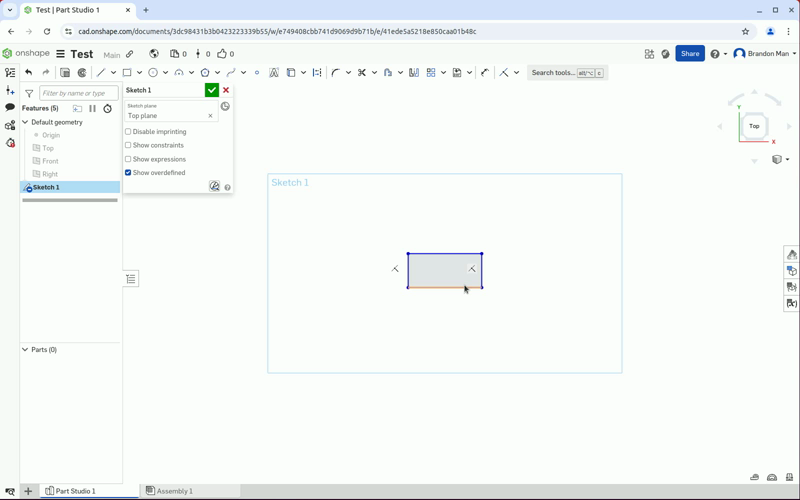
scroll(6)
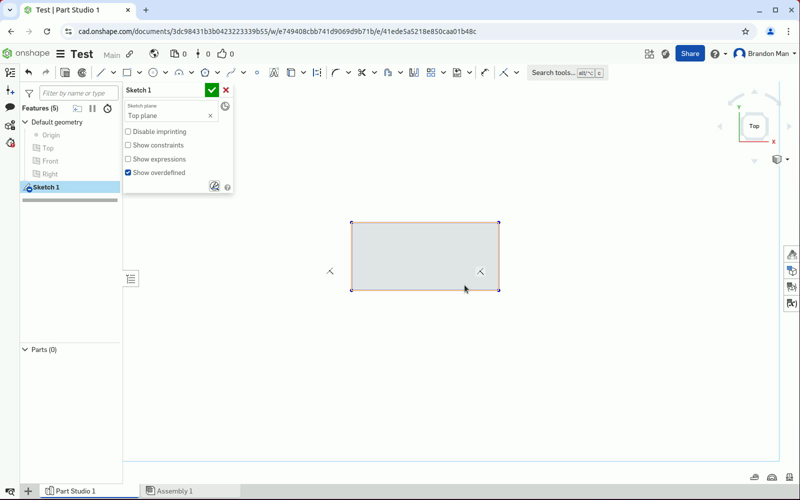
click(464, 284)
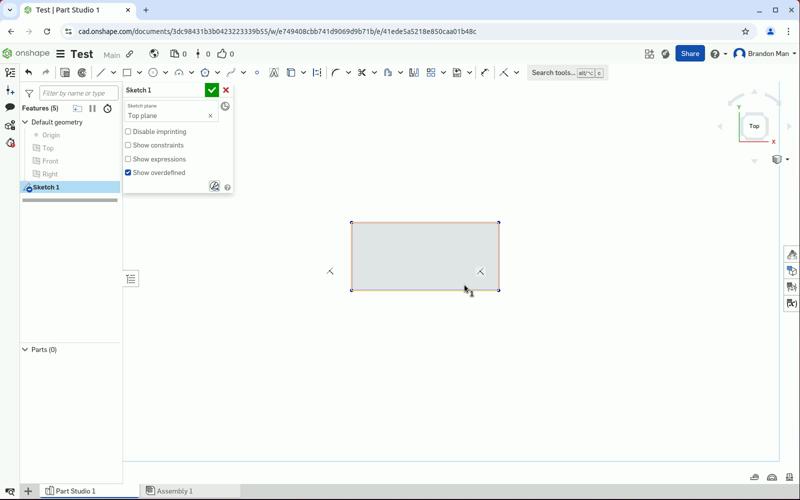
scroll(-6)
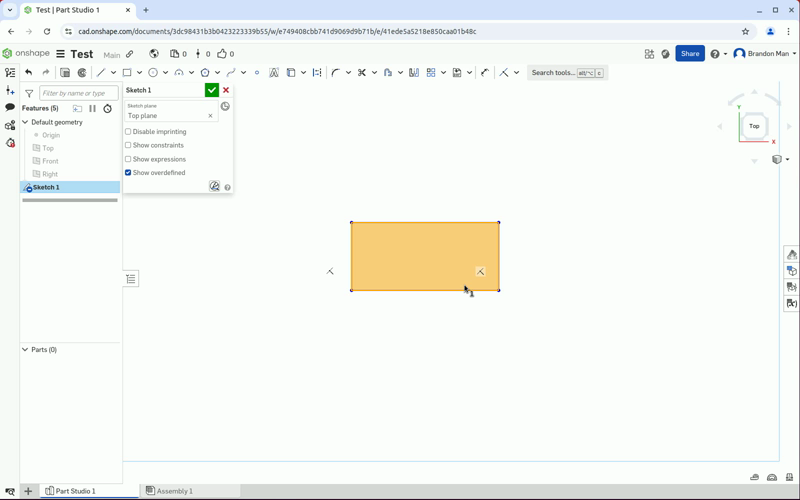
scroll(-6)
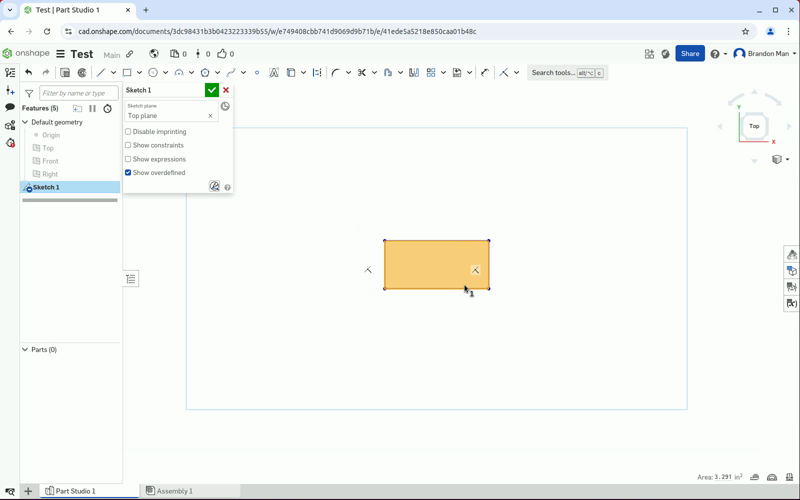
scroll(-6)
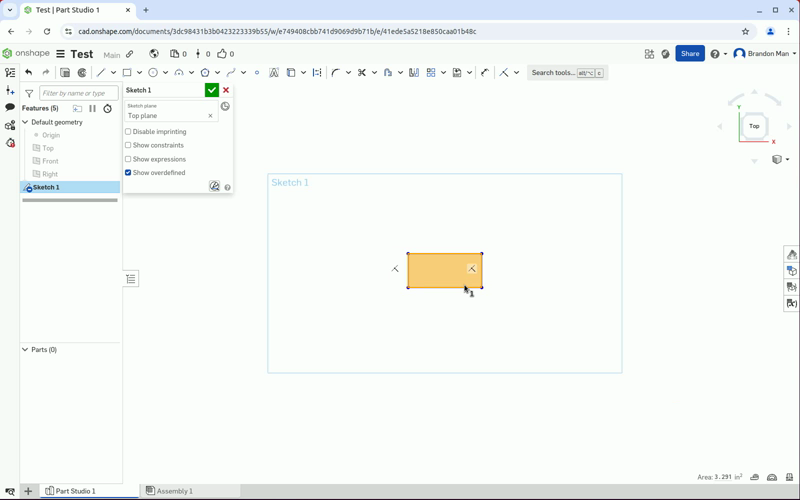
scroll(-6)
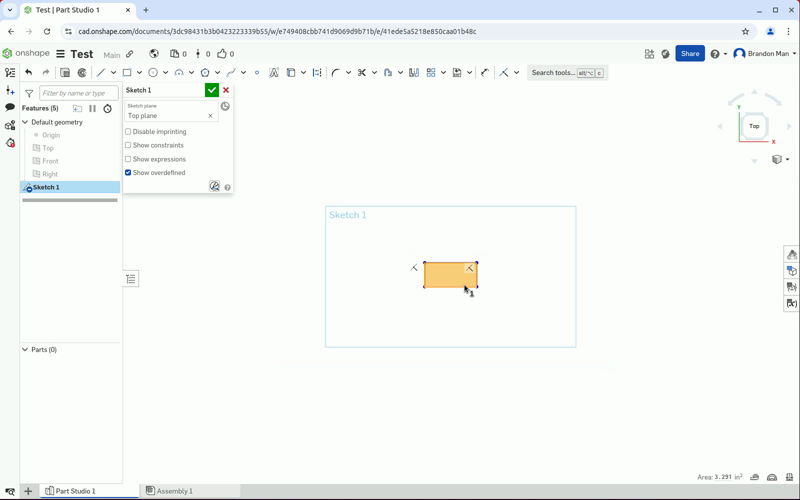
scroll(-6)
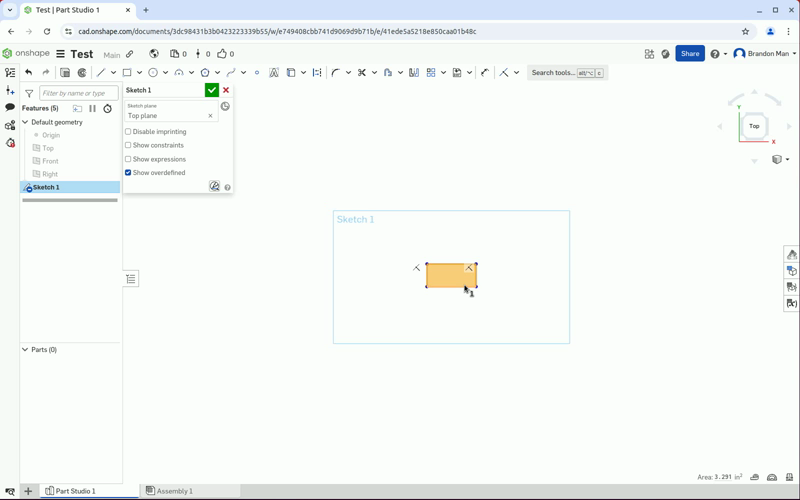
scroll(-6)
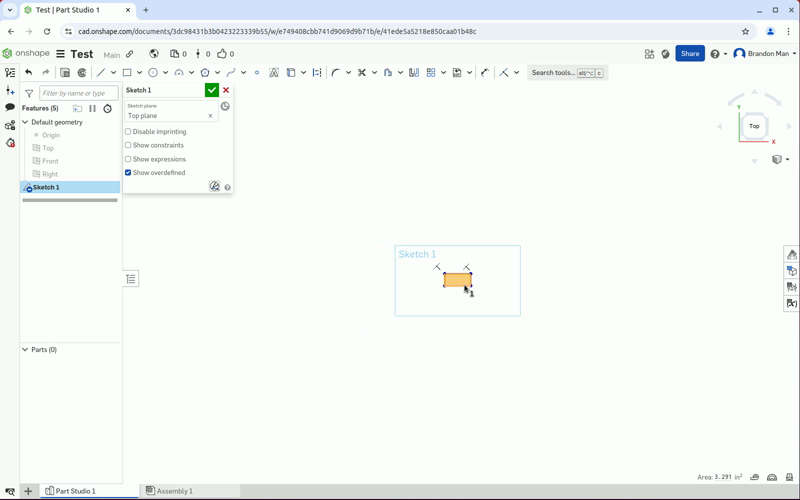
scroll(-6)
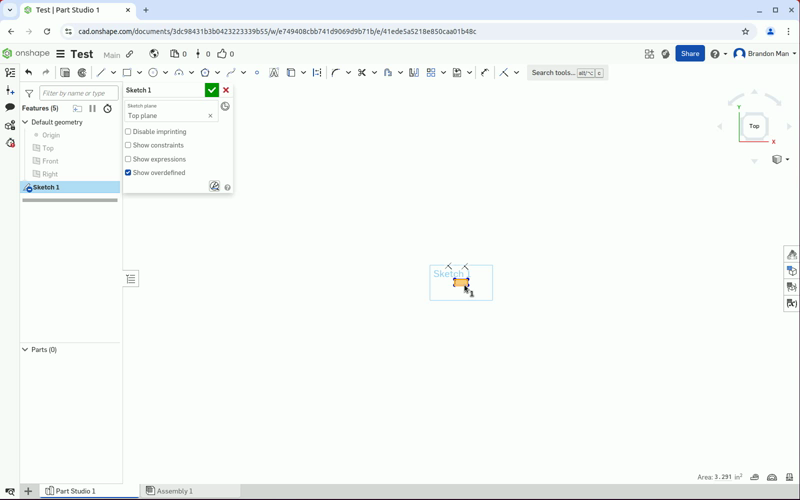
mouse_move(73, 352)
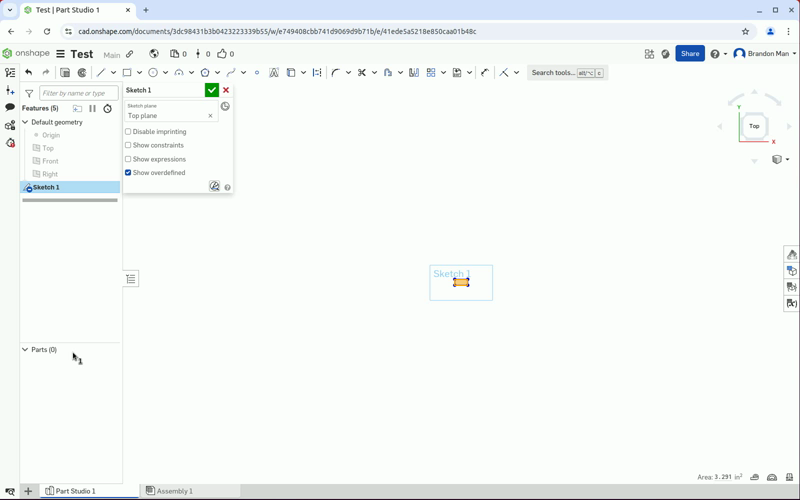
key(shift+y)
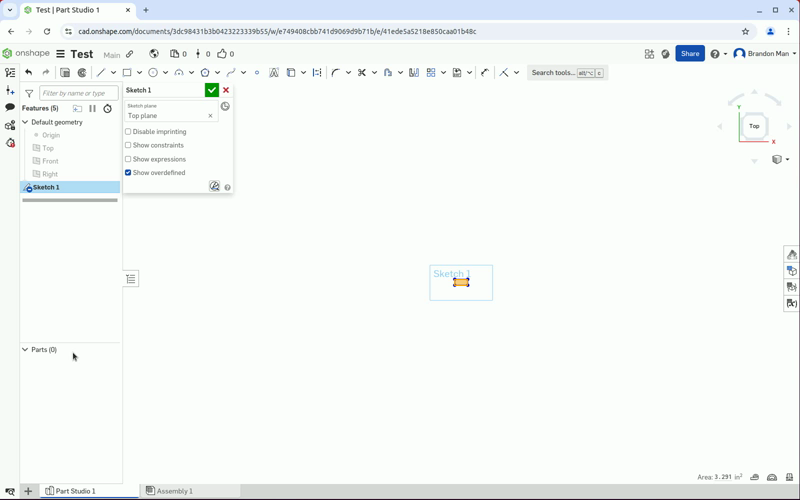
key(shift+e)
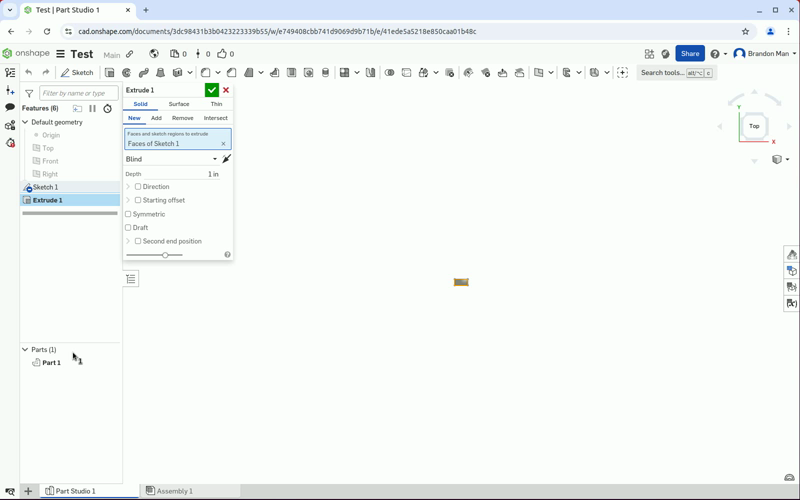
mouse_move(143, 106)
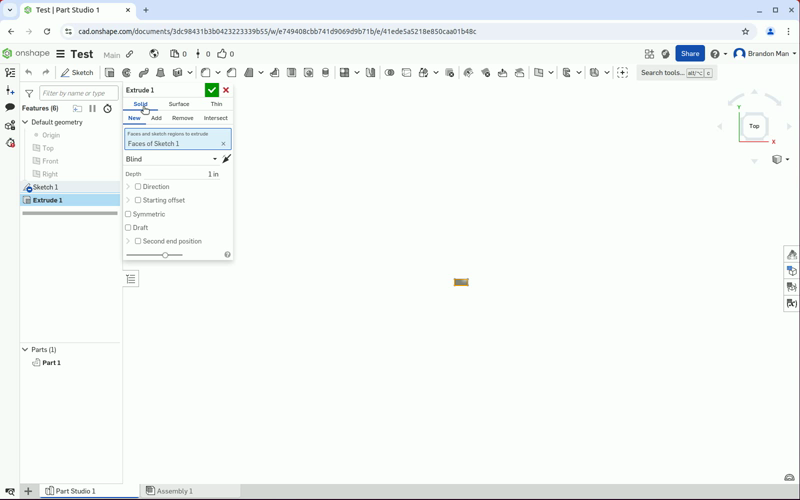
click(143, 106)
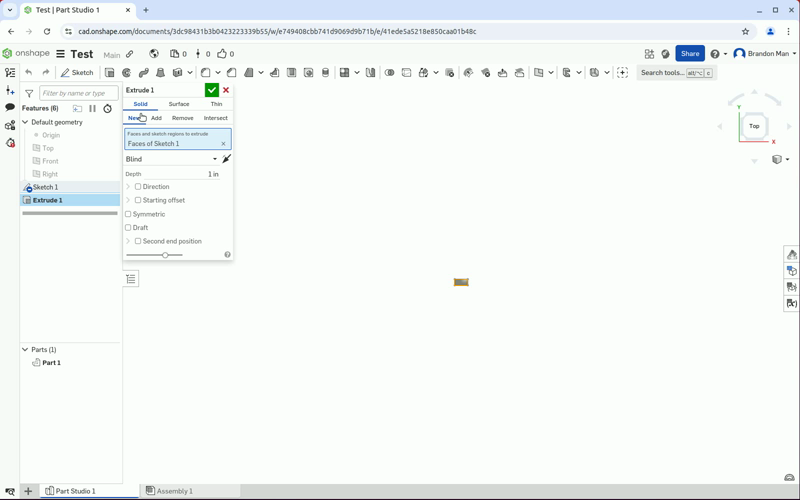
mouse_move(137, 120)
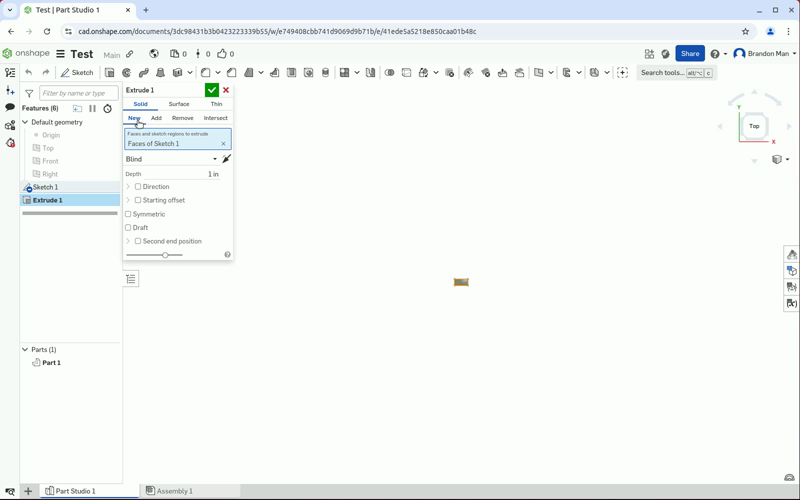
click(137, 120)
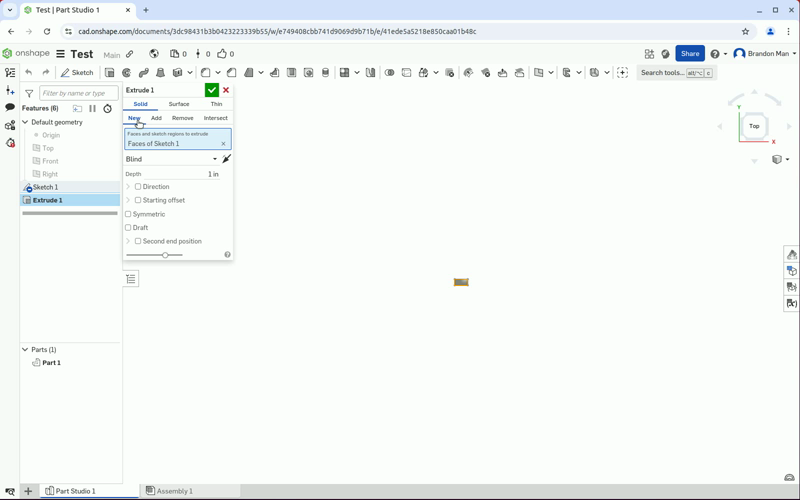
key(tab, 4)
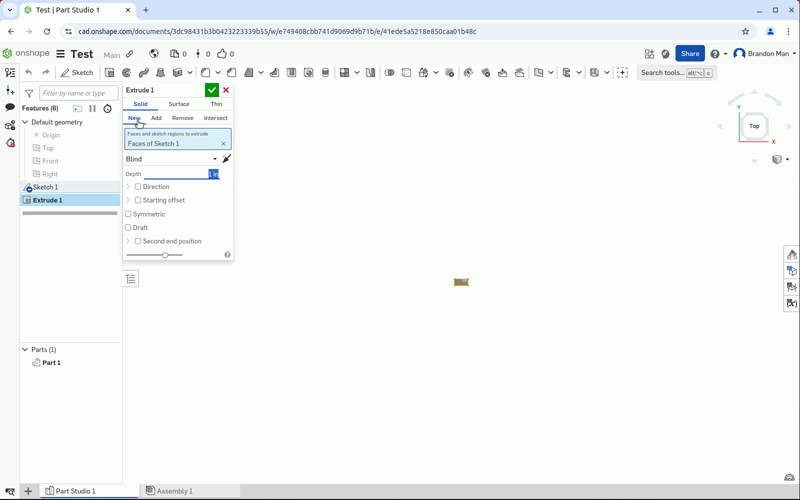
text(40.44)
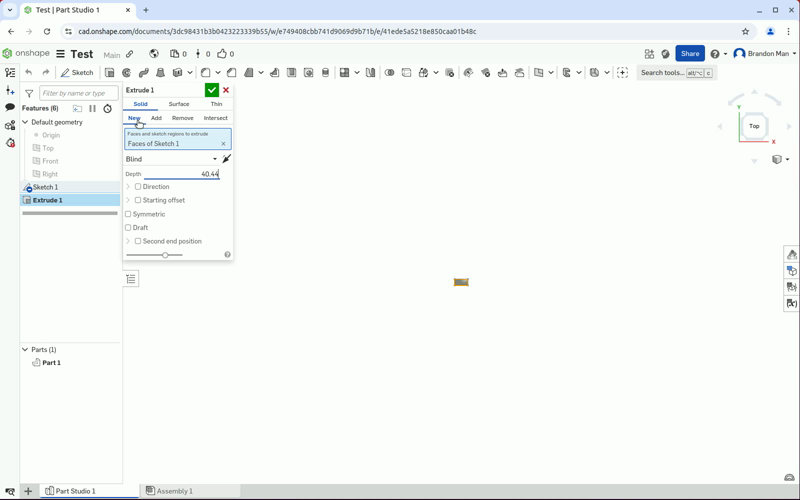
key(tab, 3)
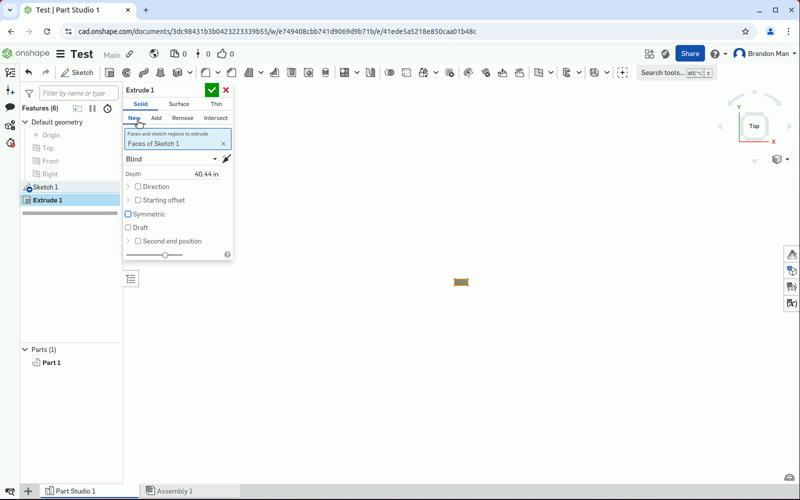
key(space)
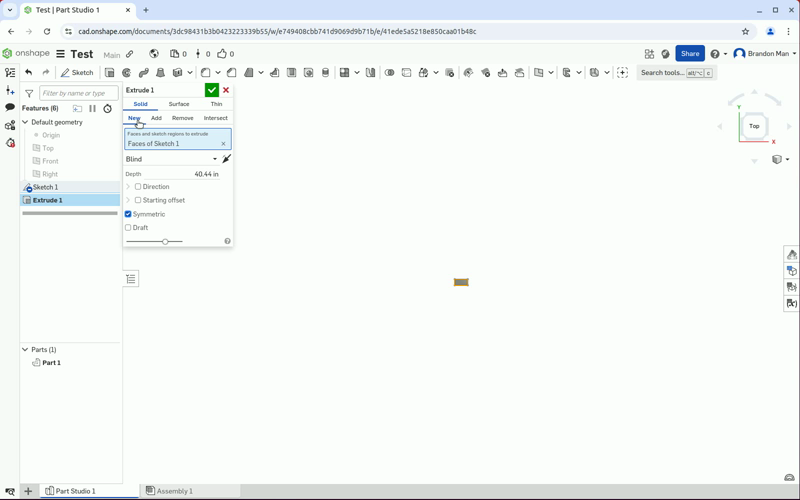
key(enter)
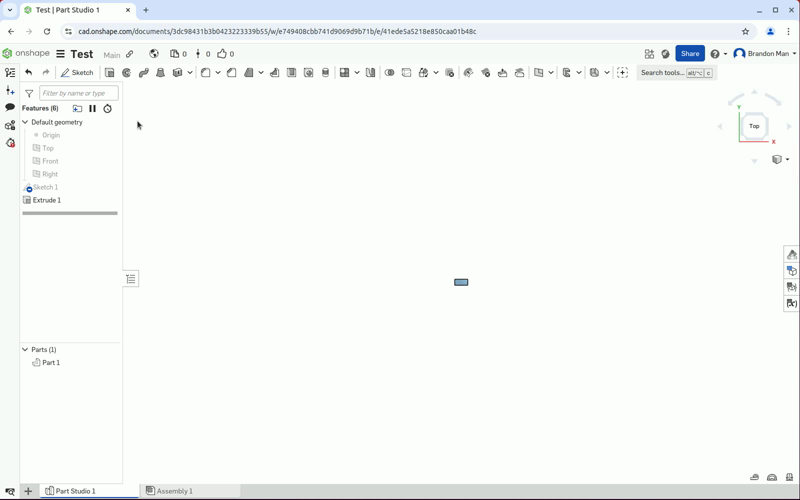
key(shift+h)
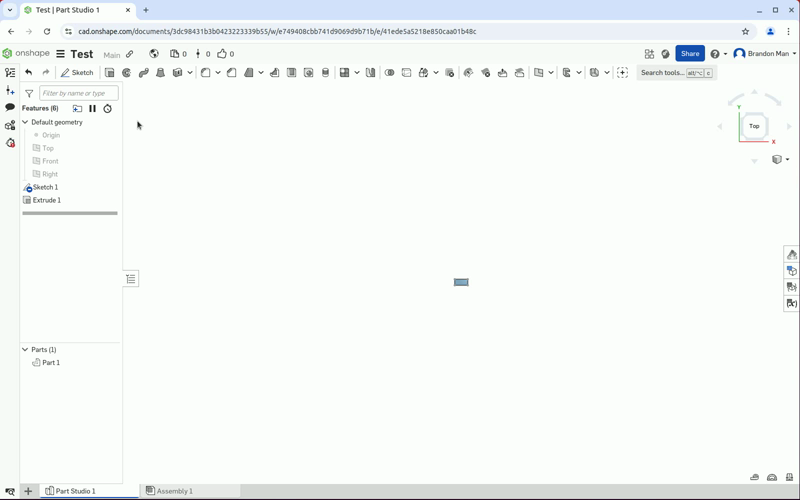
key(shift+h)
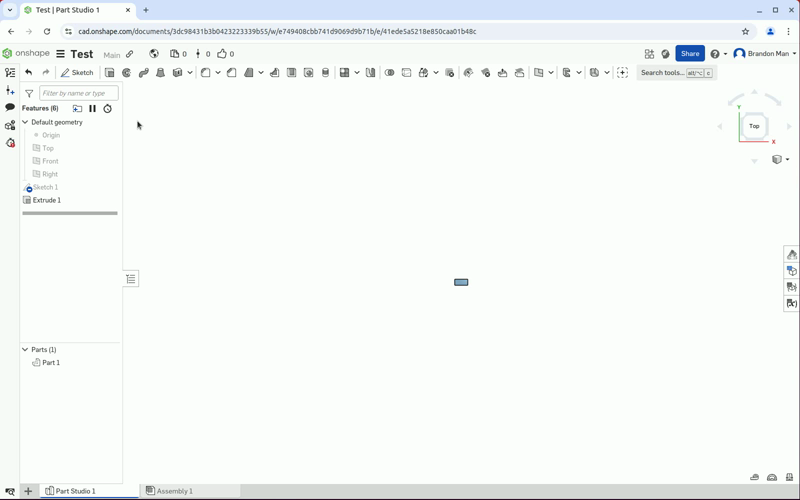
mouse_move(73, 189)
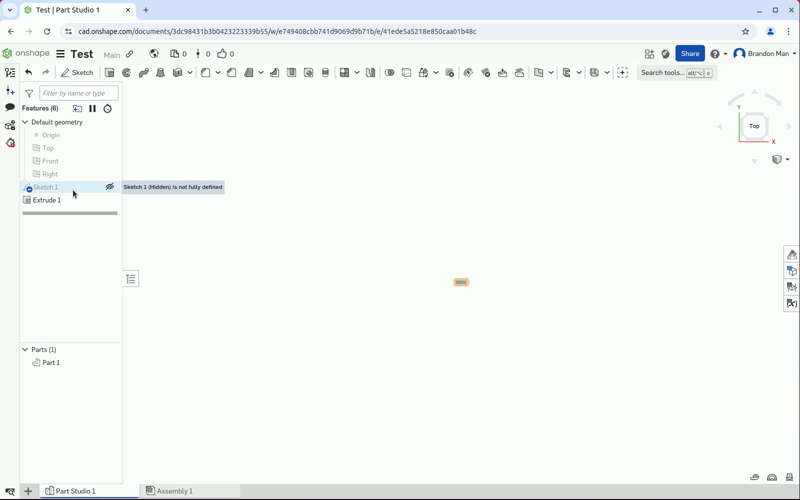
click(73, 189)
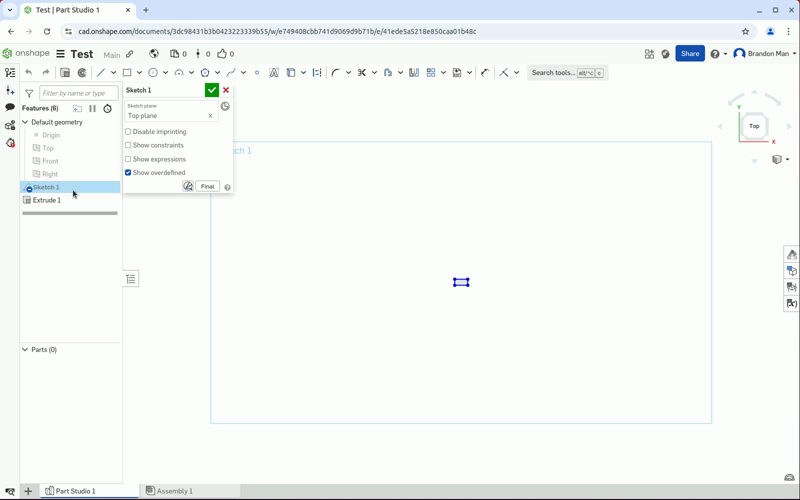
mouse_move(229, 92)
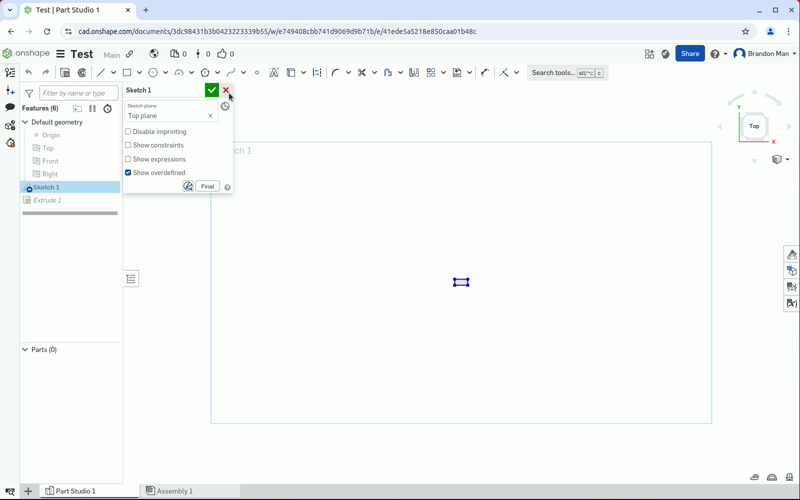
click(229, 92)
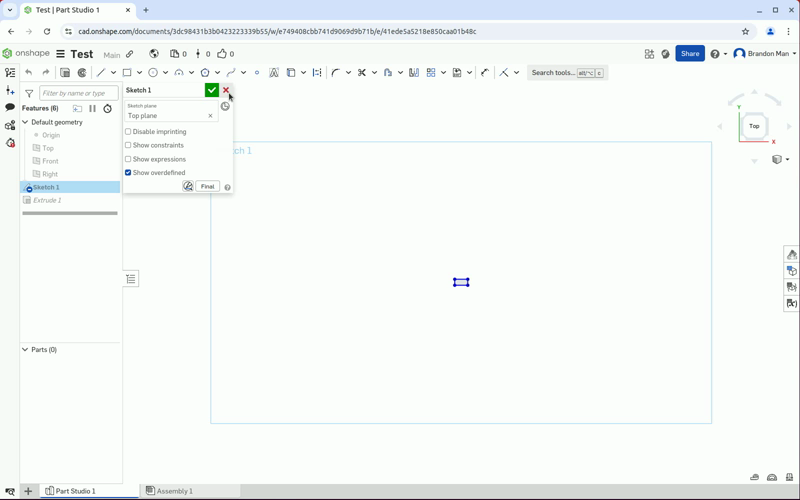
key(shift+s)
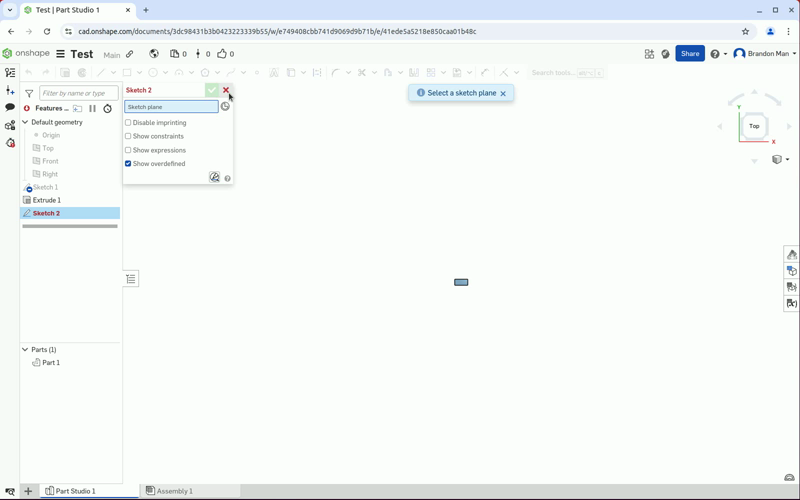
mouse_move(73, 150)
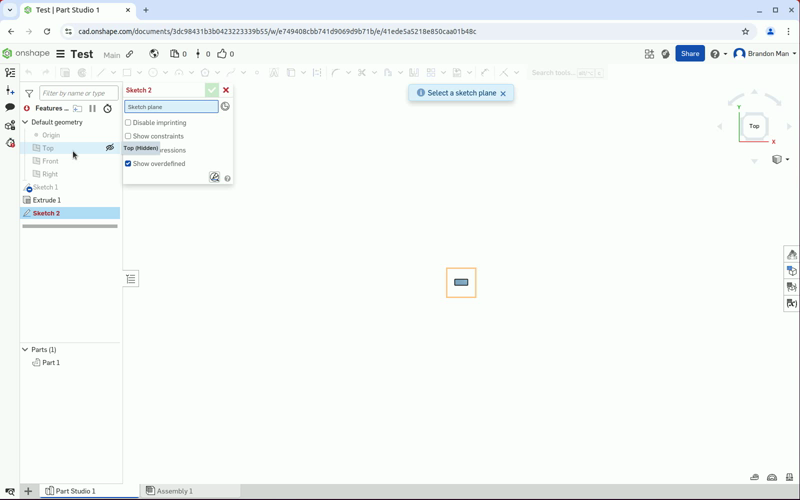
click(73, 150)
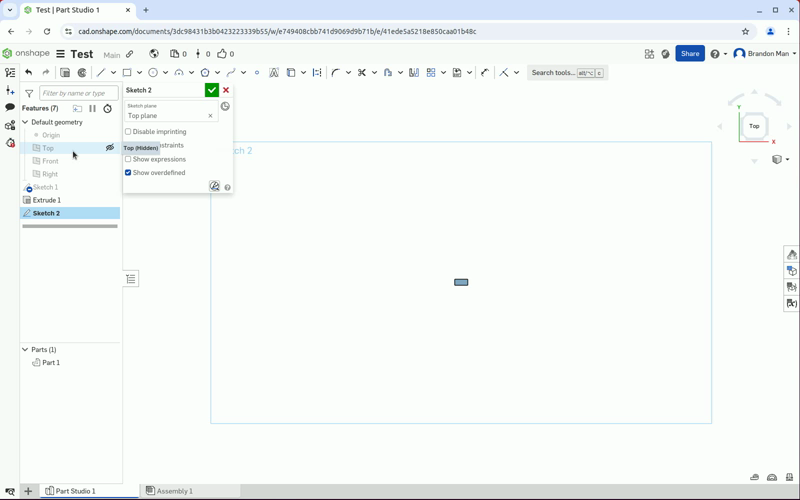
mouse_move(73, 352)
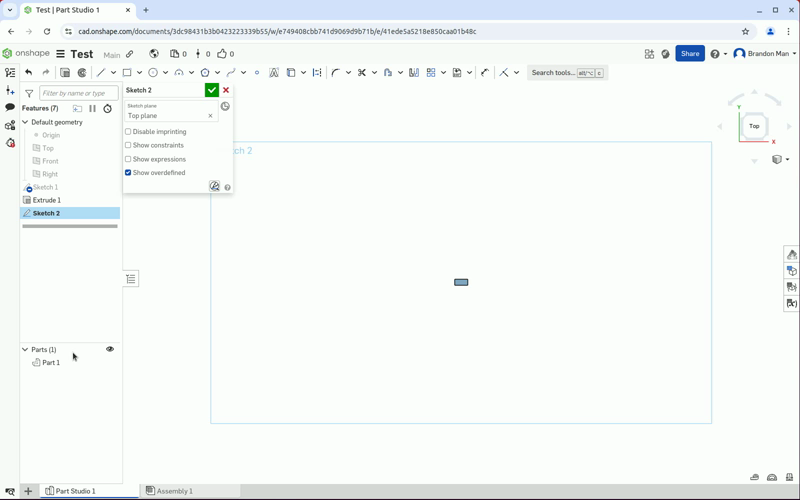
key(y)
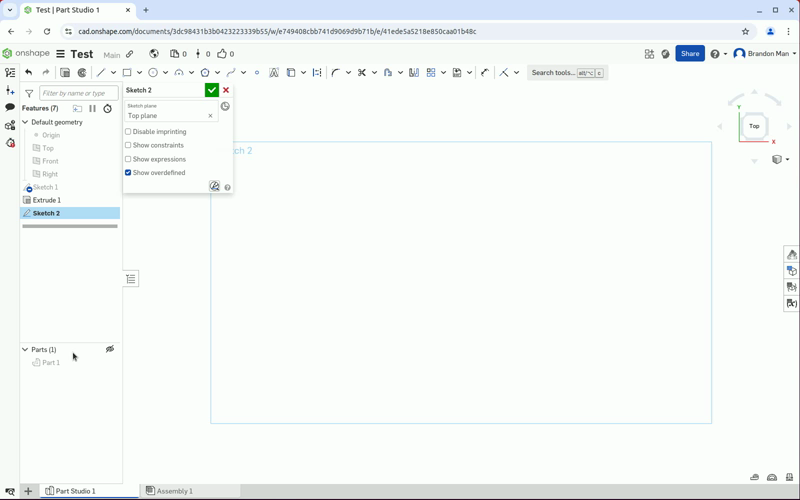
key(l)
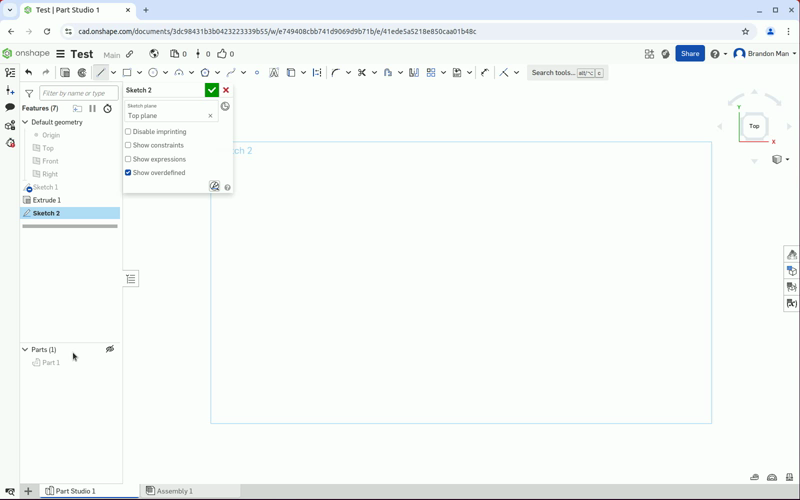
key_down(shift)
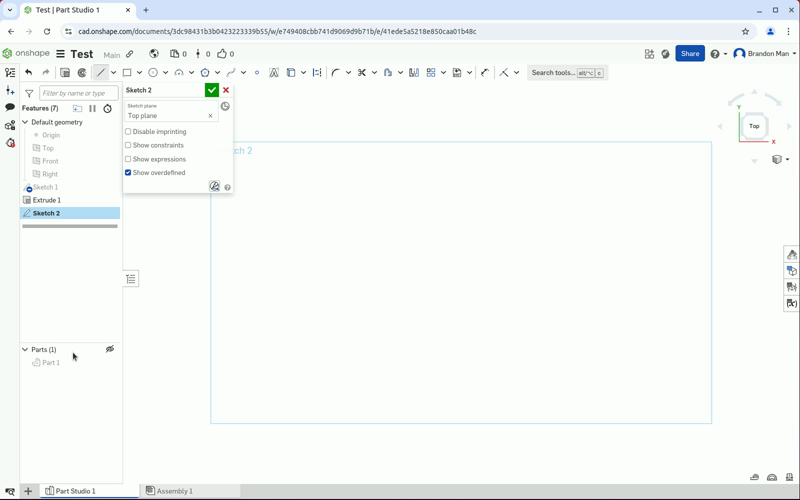
mouse_move(454, 285)
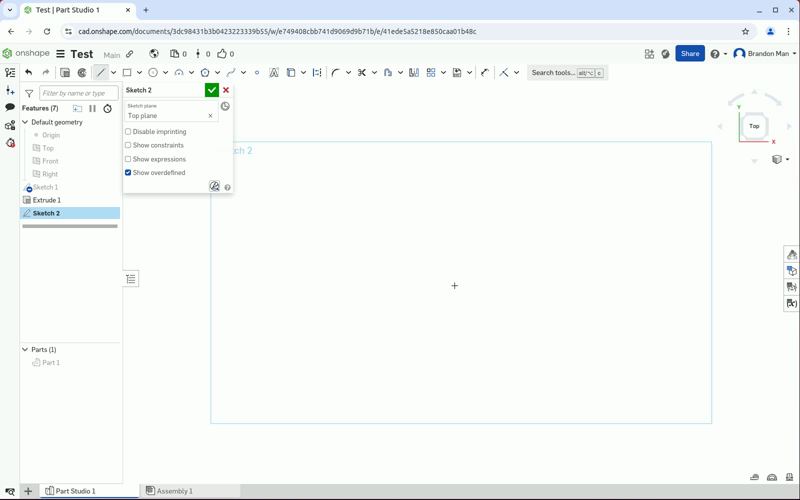
click(454, 285)
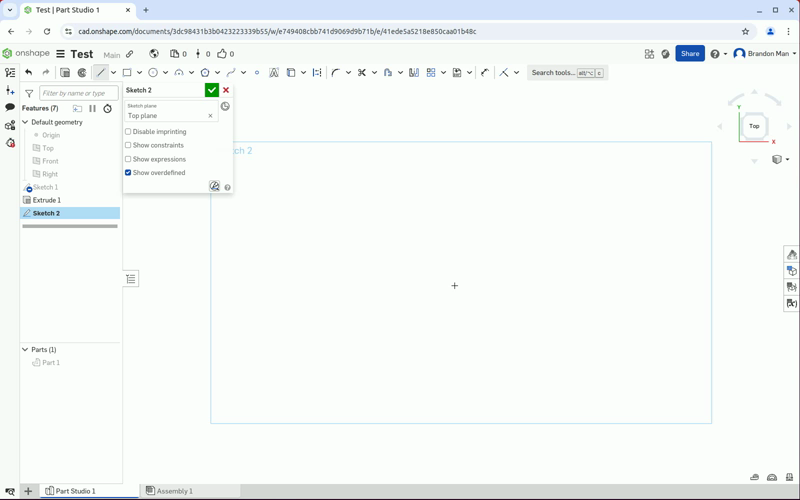
key_up(shift)
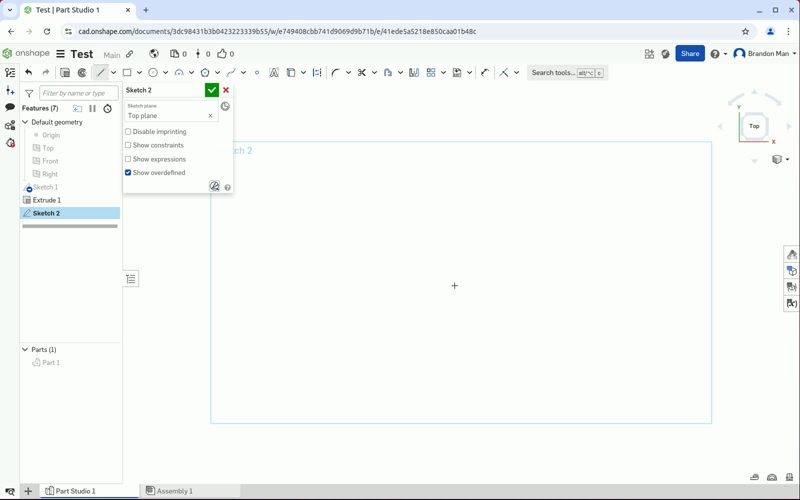
key_down(shift)
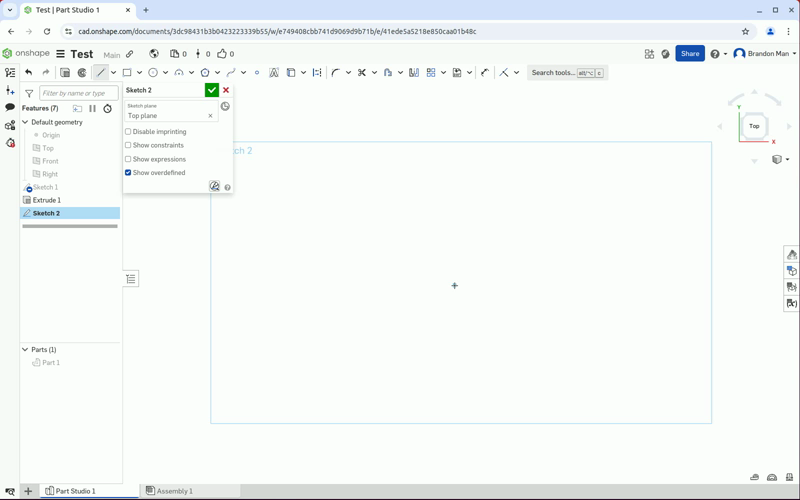
mouse_move(484, 285)
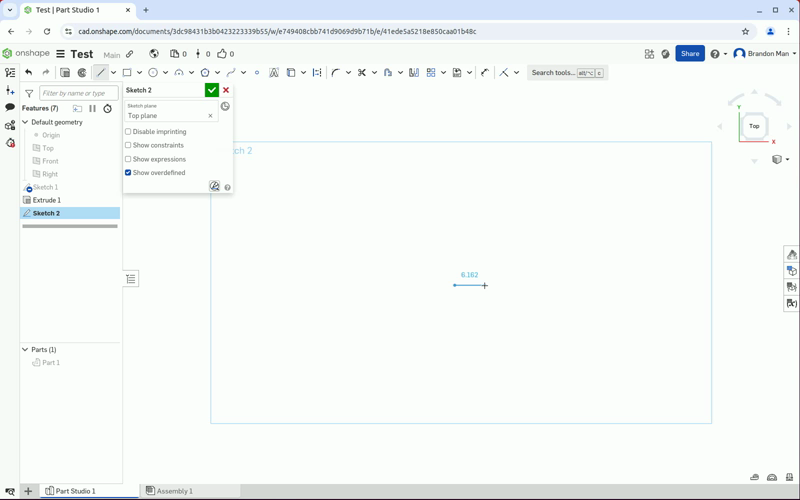
mouse_move(467, 285)
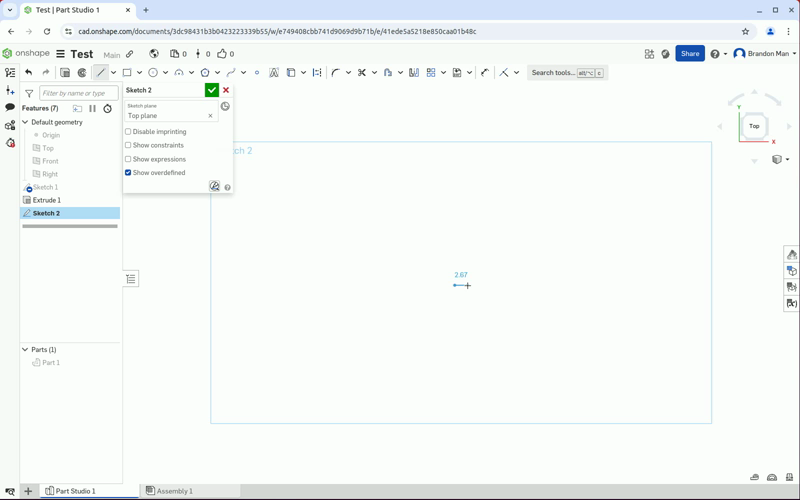
click(467, 285)
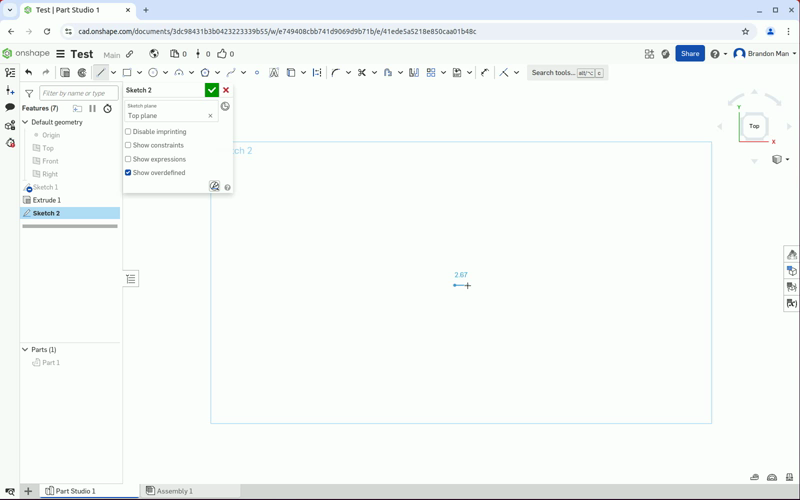
key_up(shift)
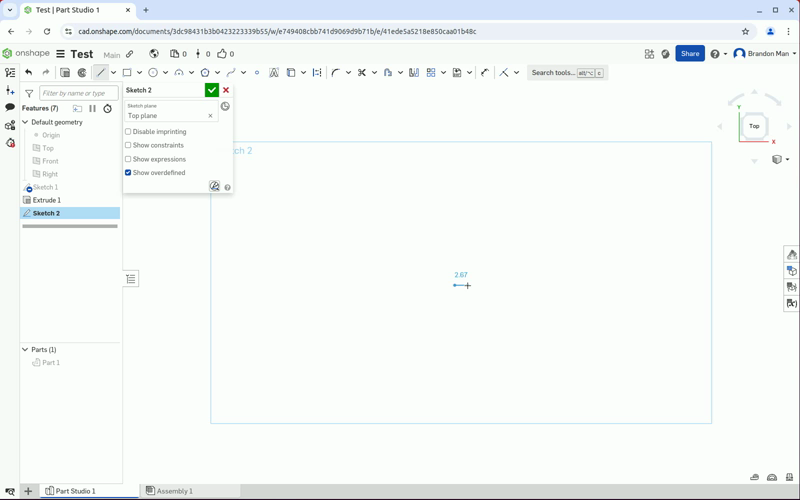
key_down(shift)
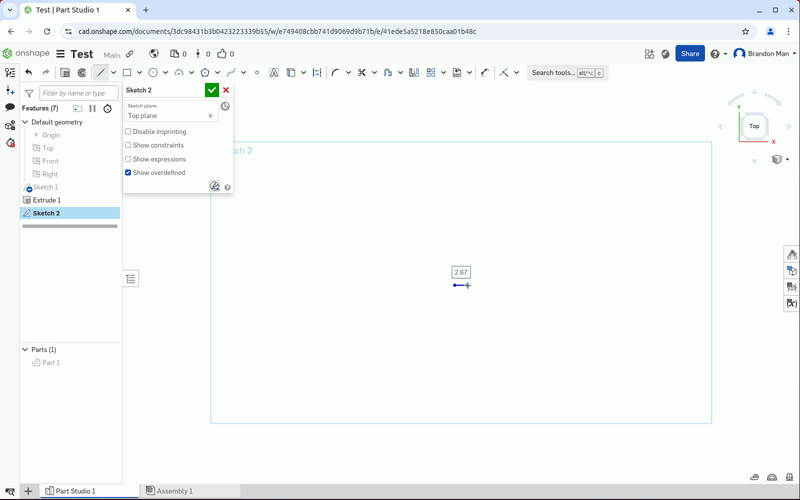
mouse_move(497, 285)
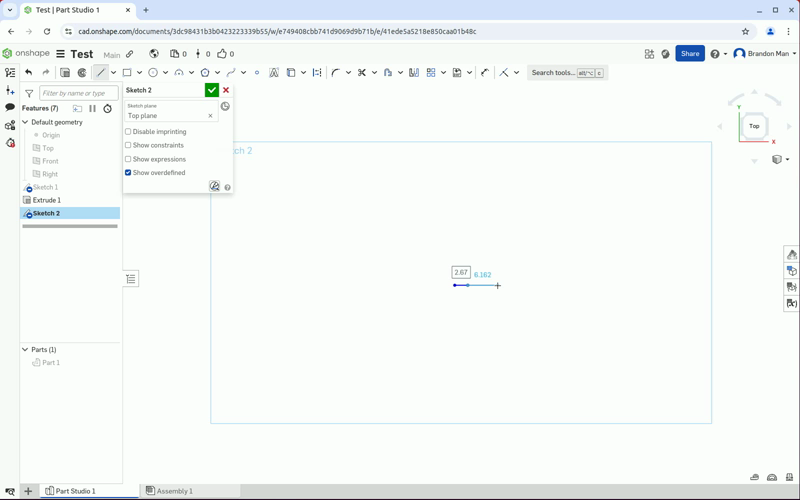
mouse_move(467, 279)
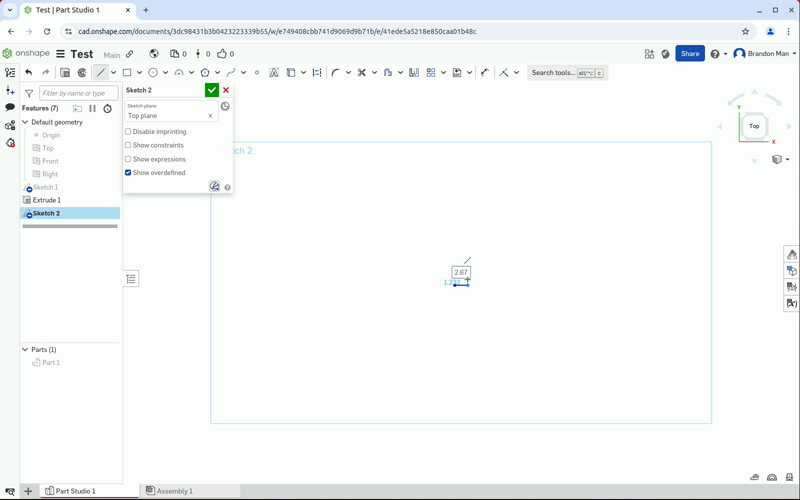
scroll(6)
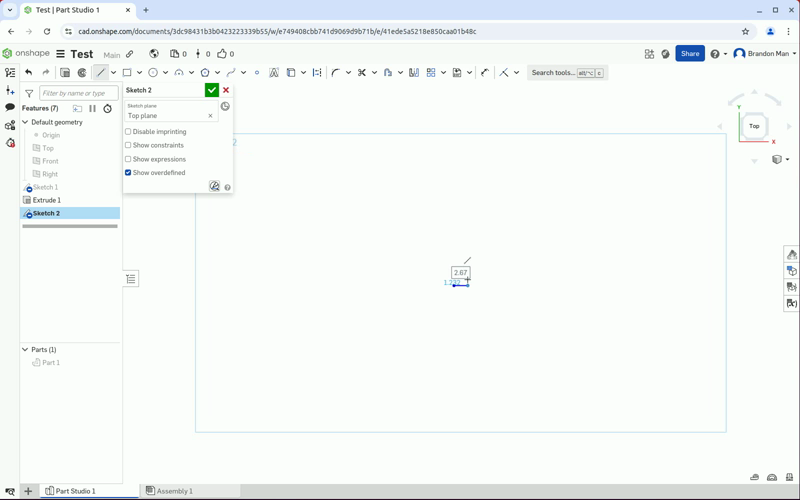
scroll(6)
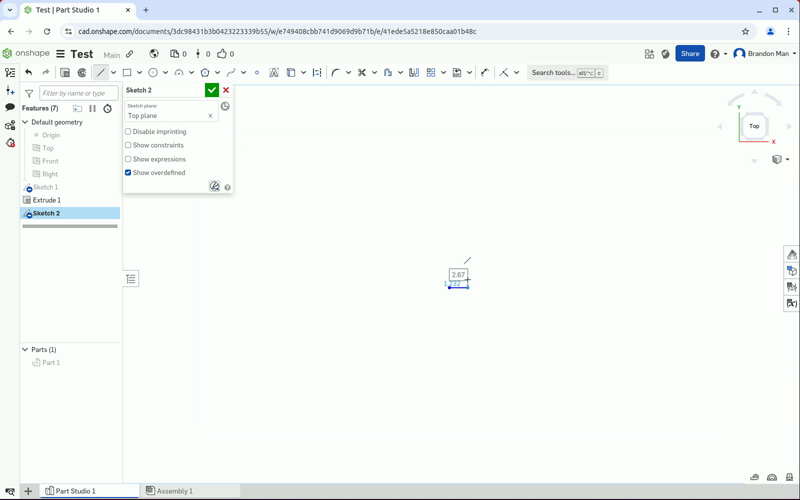
scroll(6)
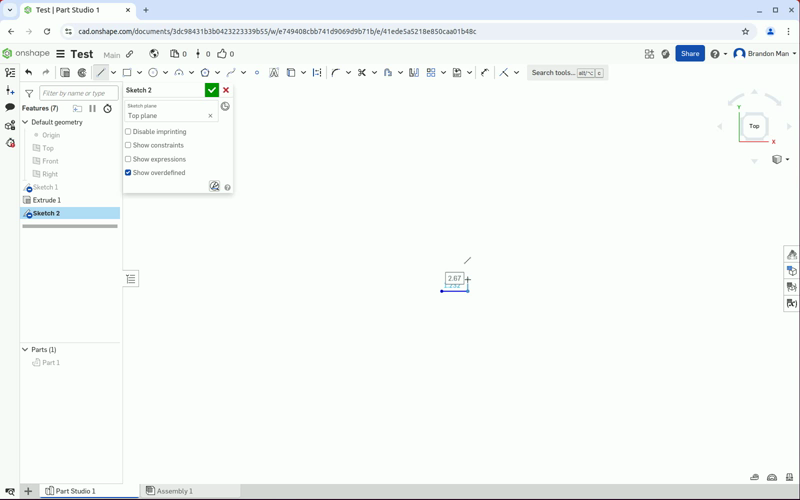
scroll(6)
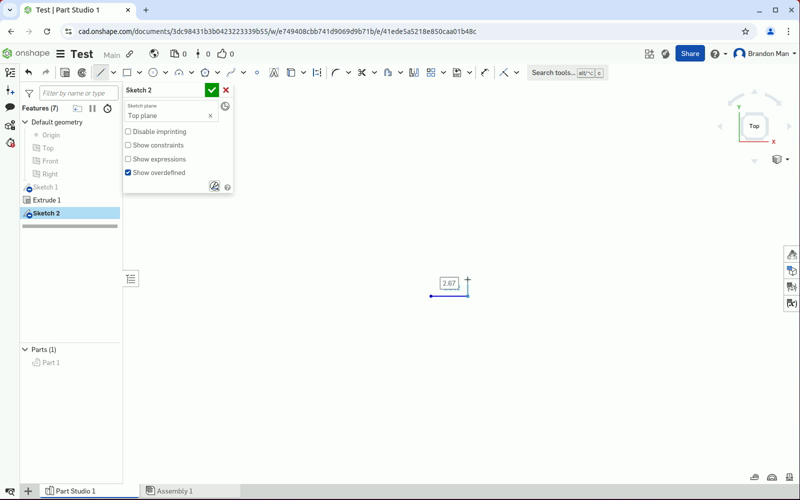
scroll(6)
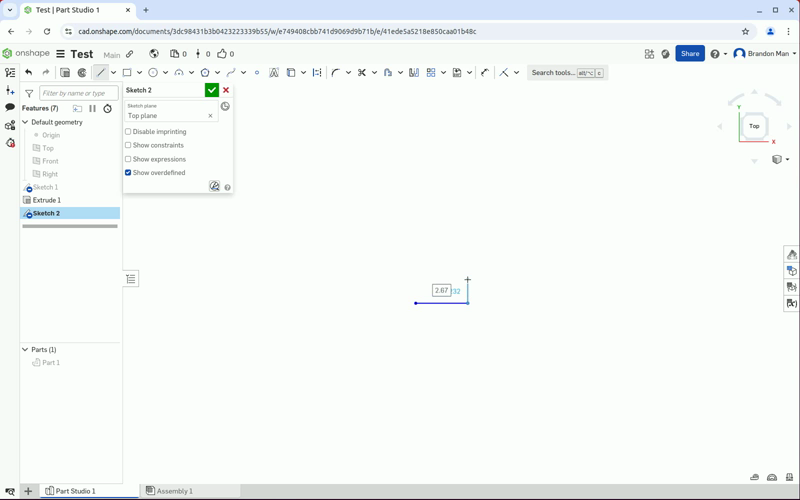
scroll(6)
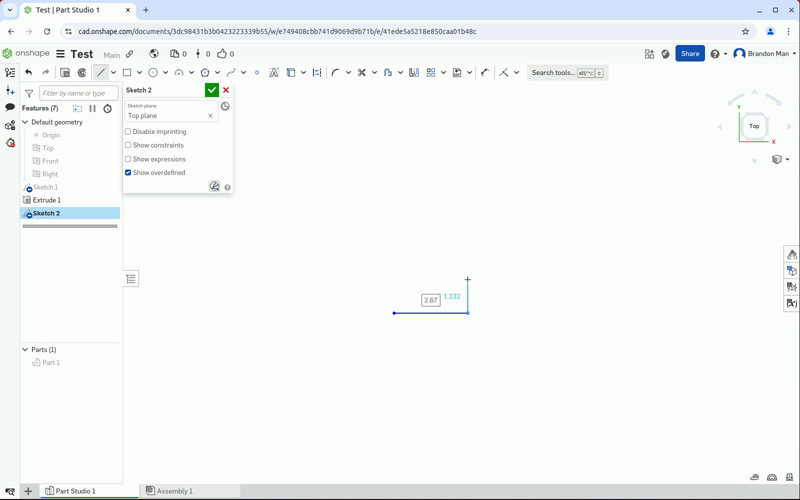
scroll(6)
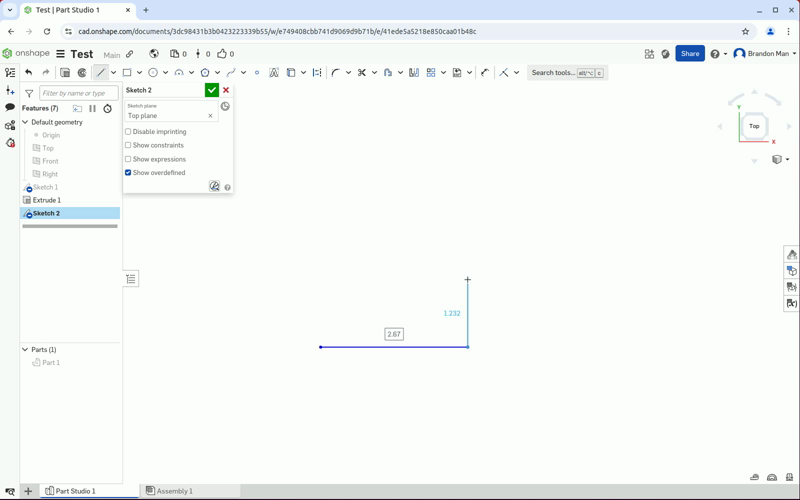
click(467, 279)
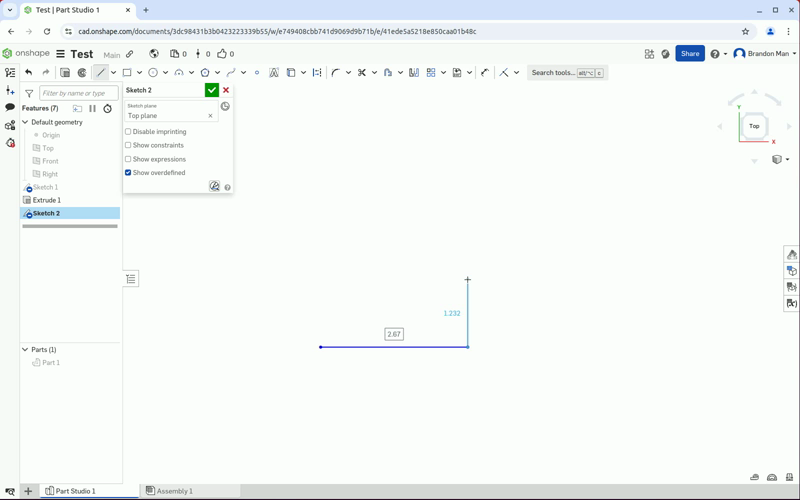
scroll(-6)
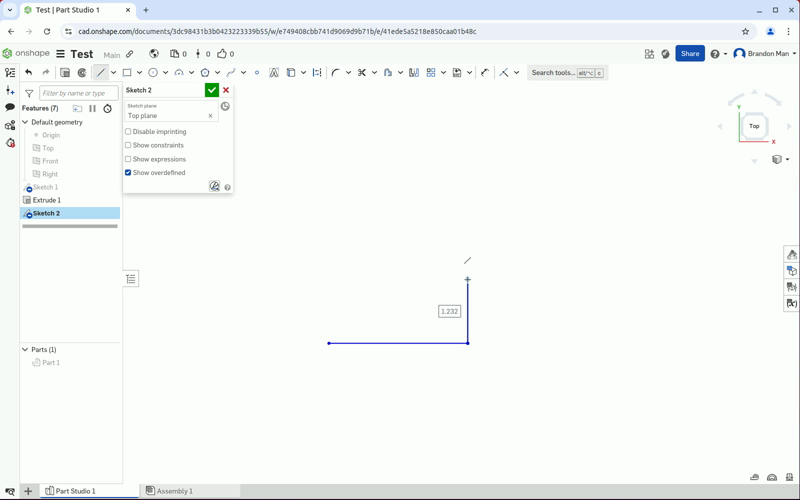
scroll(-6)
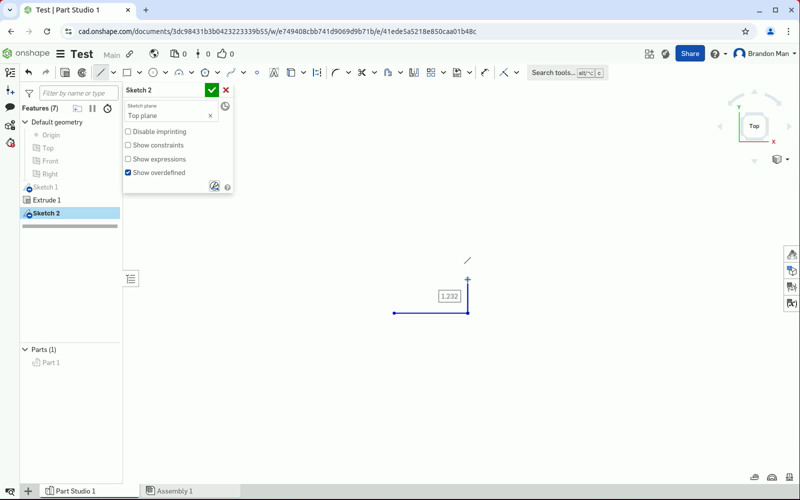
scroll(-6)
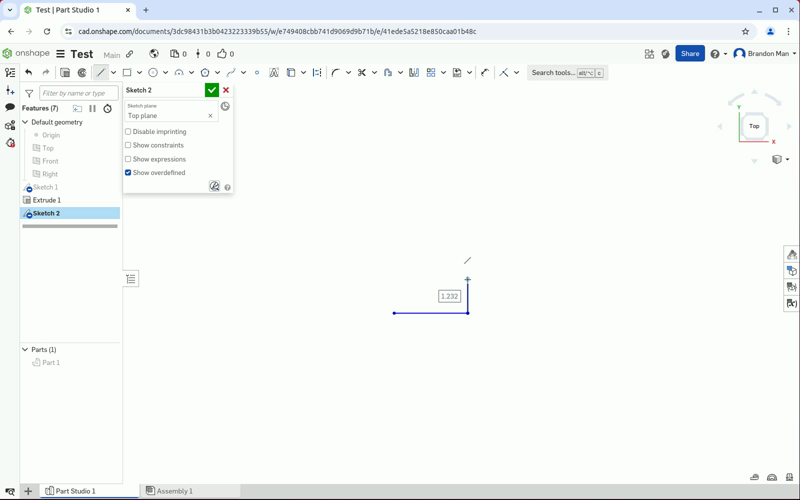
scroll(-6)
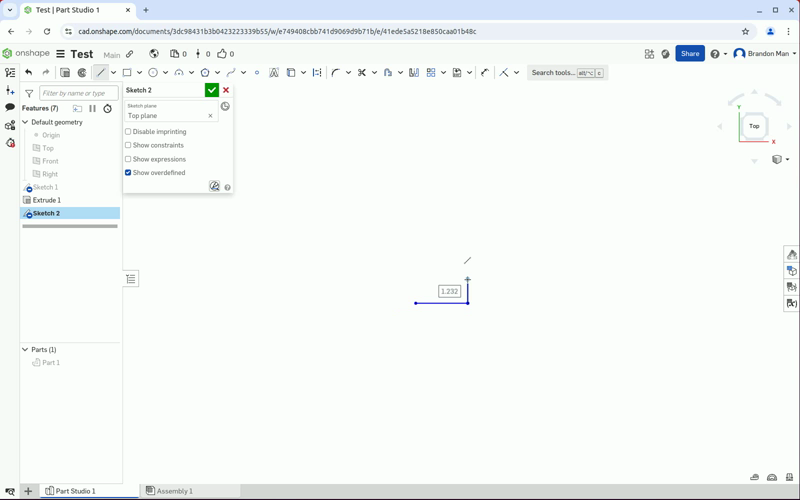
scroll(-6)
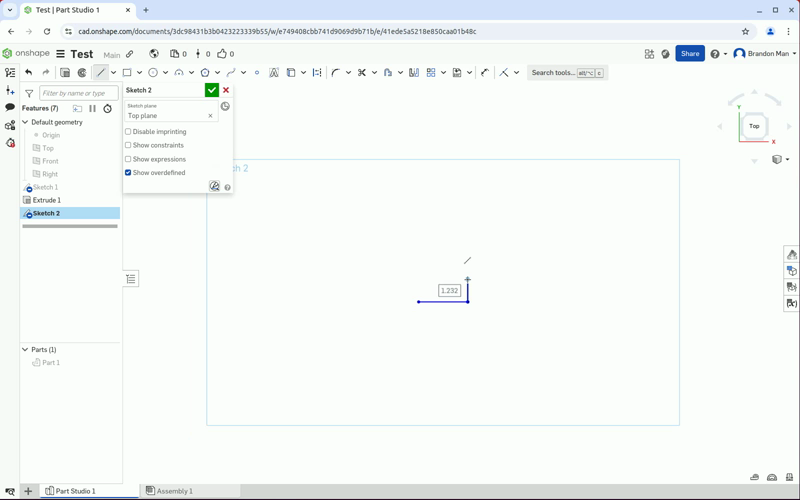
scroll(-6)
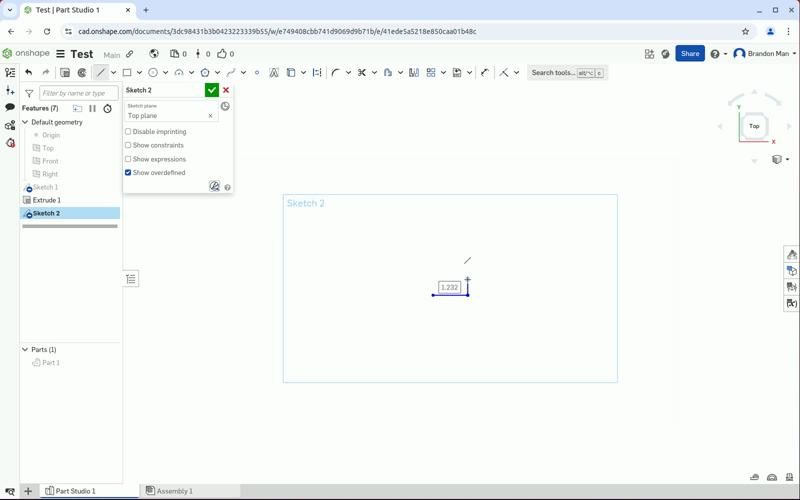
scroll(-6)
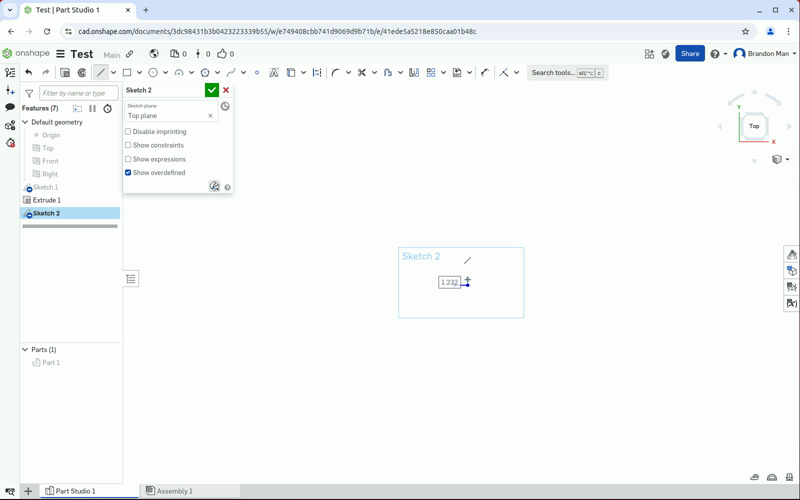
key_up(shift)
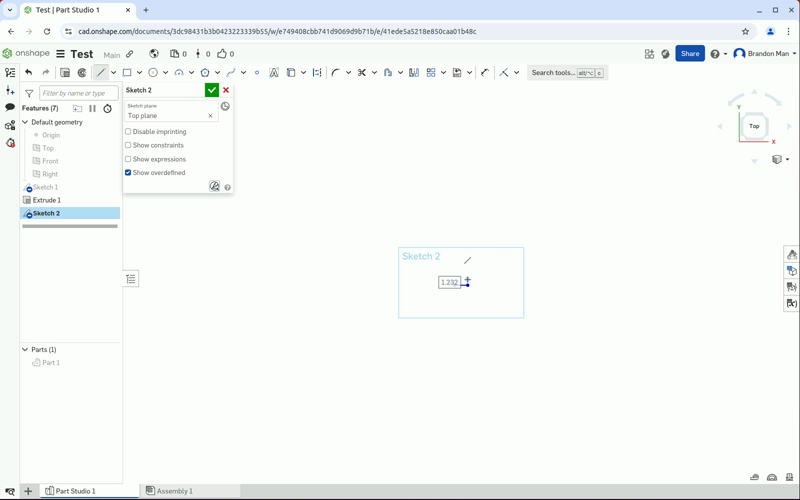
key_down(shift)
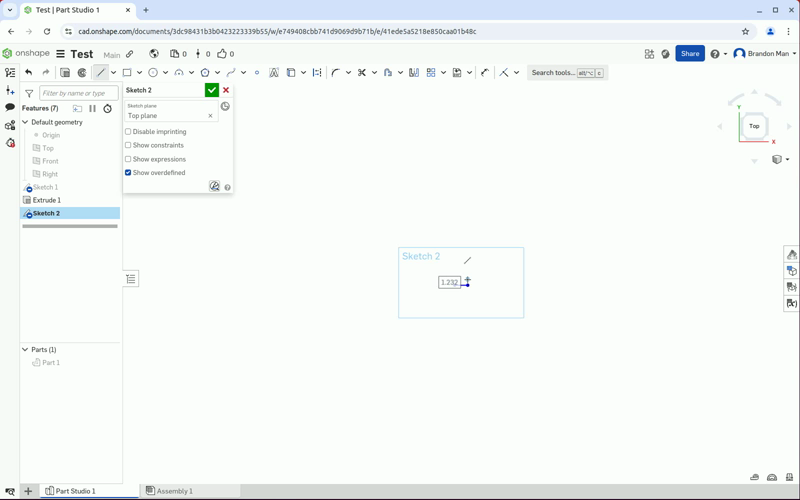
mouse_move(497, 279)
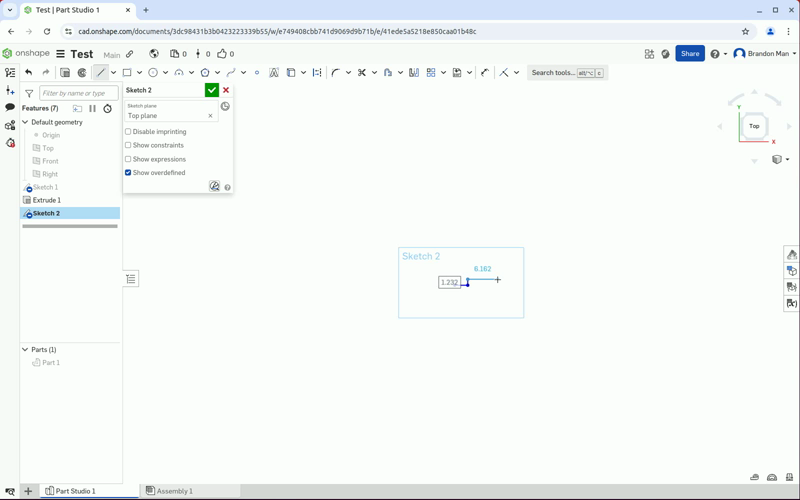
mouse_move(454, 279)
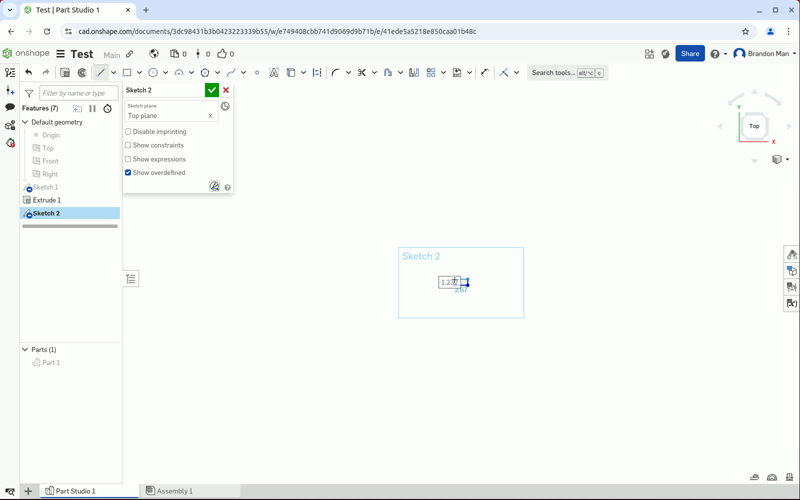
click(454, 279)
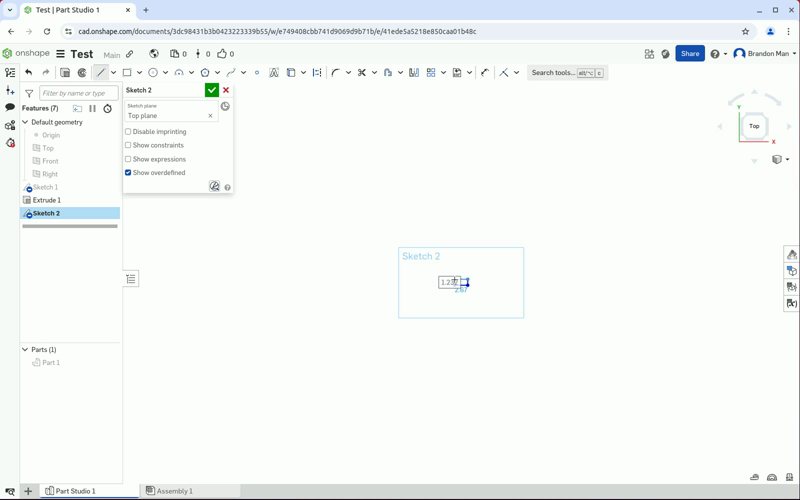
key_up(shift)
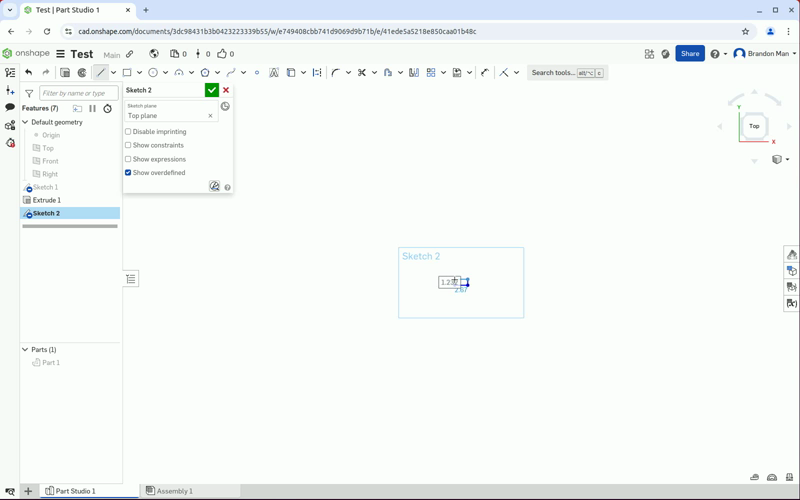
mouse_move(484, 279)
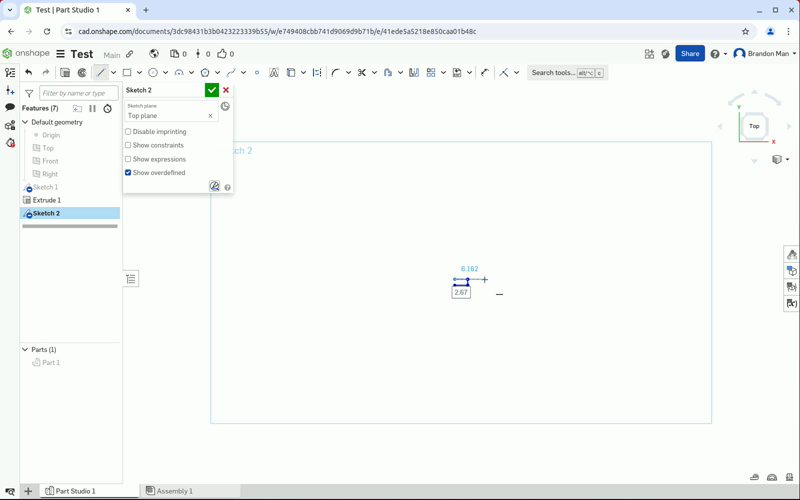
key_down(shift)
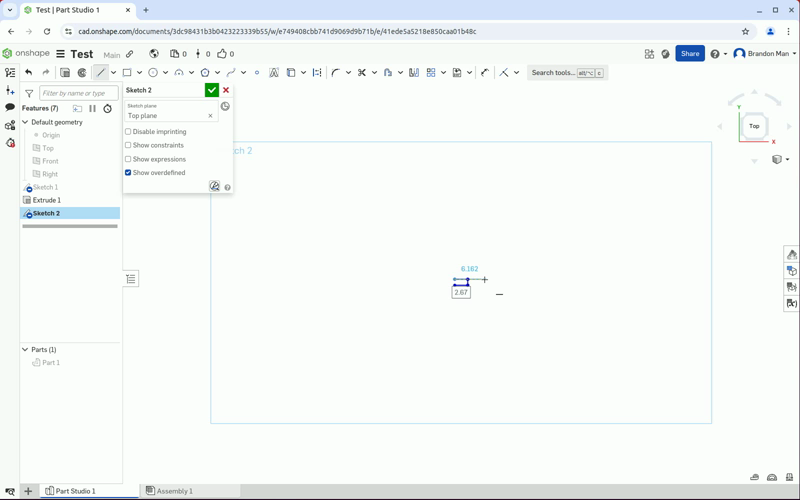
mouse_move(454, 285)
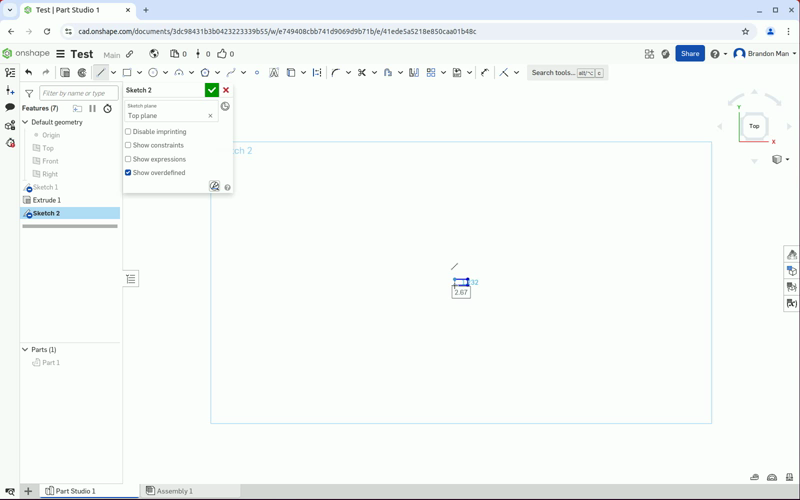
scroll(6)
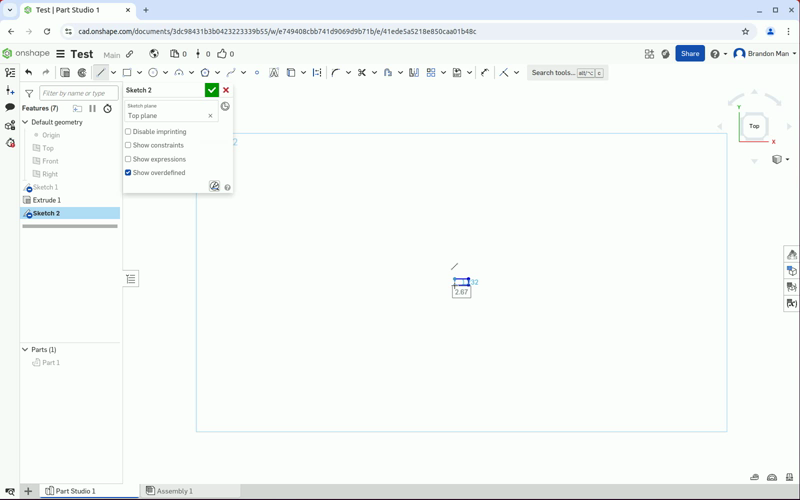
scroll(6)
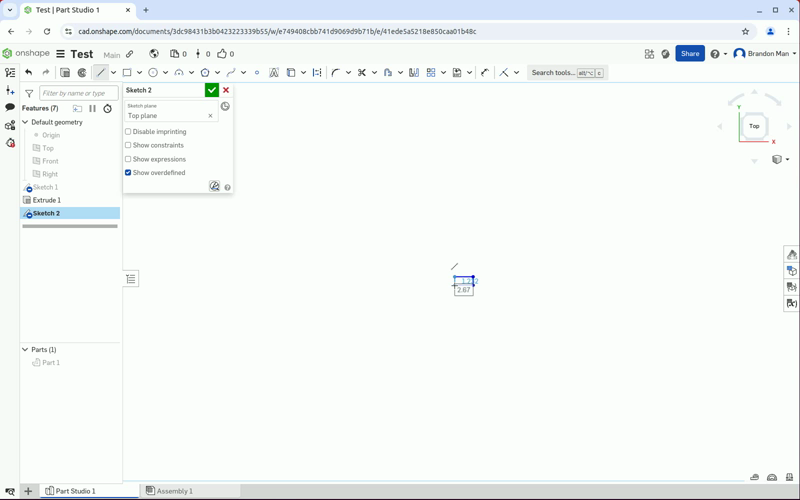
scroll(6)
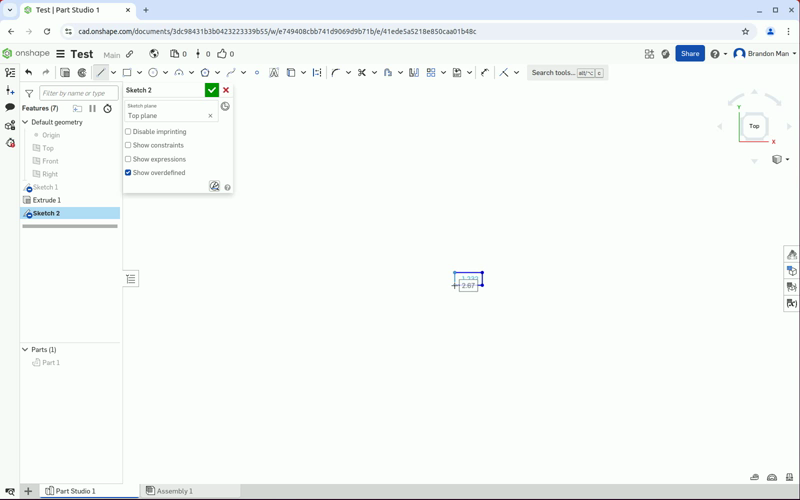
scroll(6)
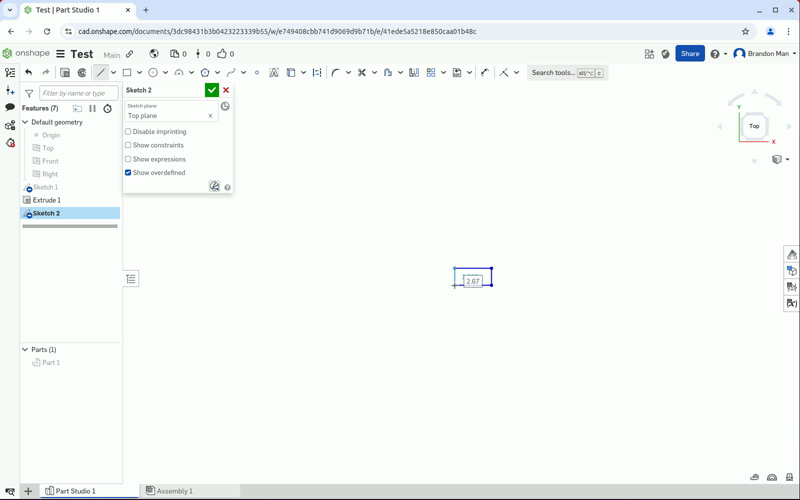
scroll(6)
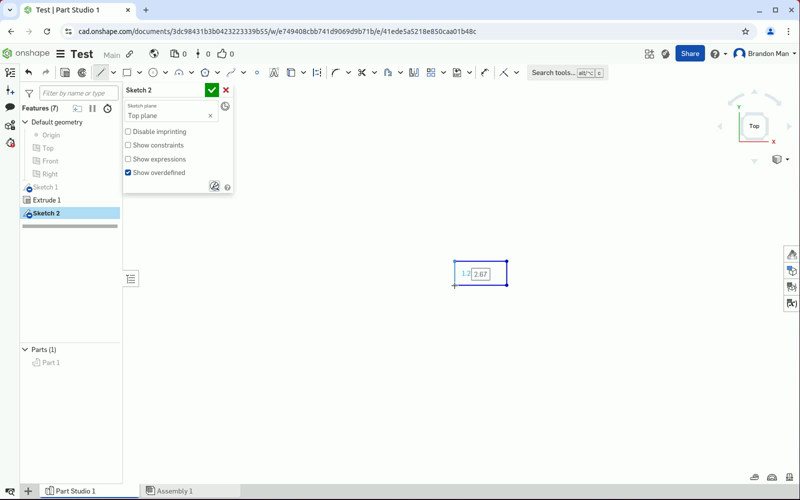
scroll(6)
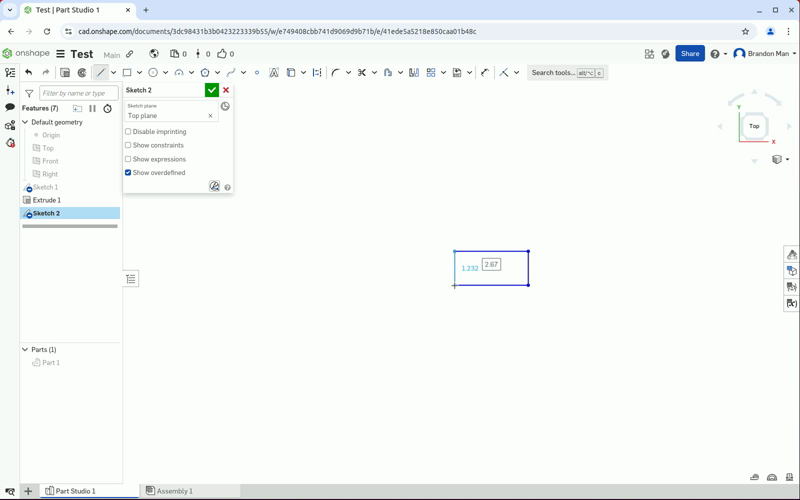
scroll(6)
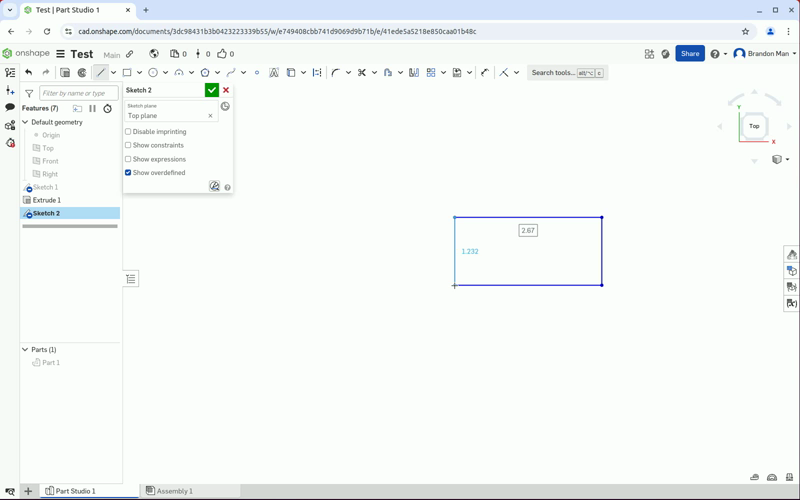
key_up(shift)
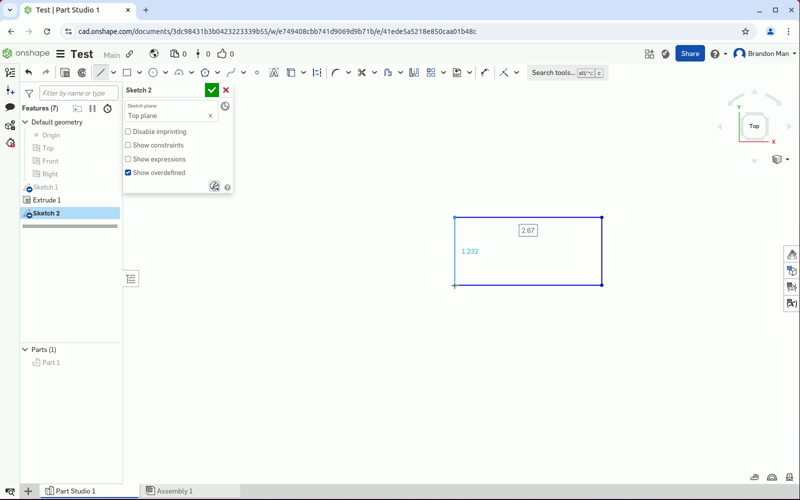
click(454, 285)
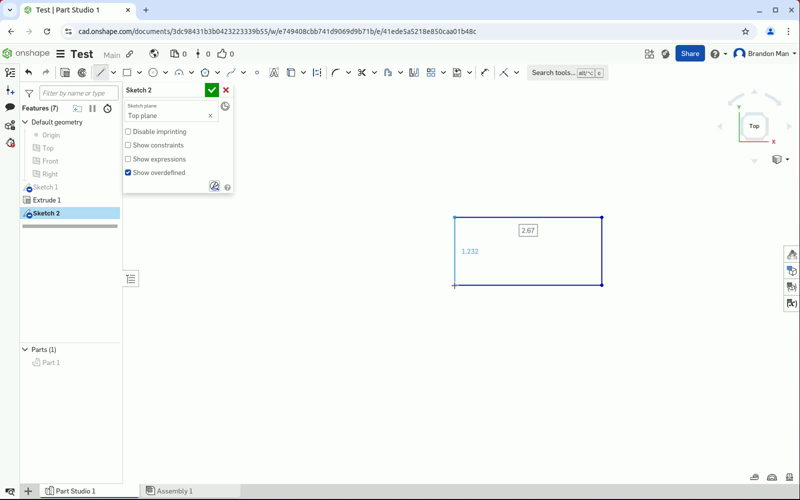
scroll(-6)
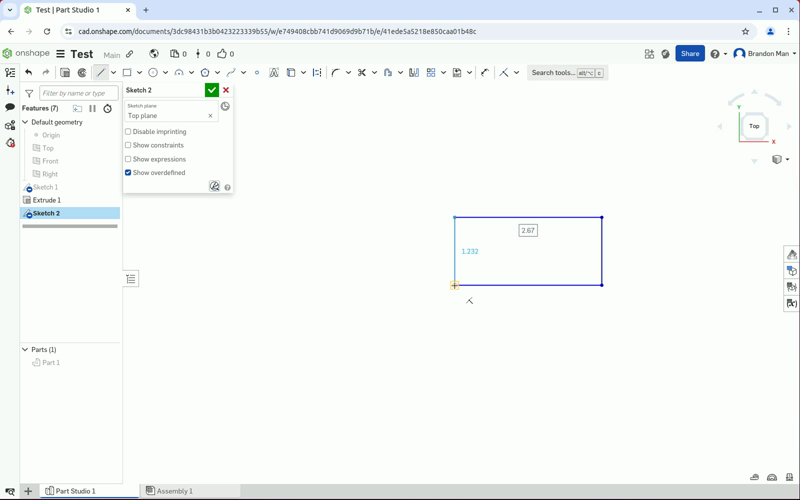
scroll(-6)
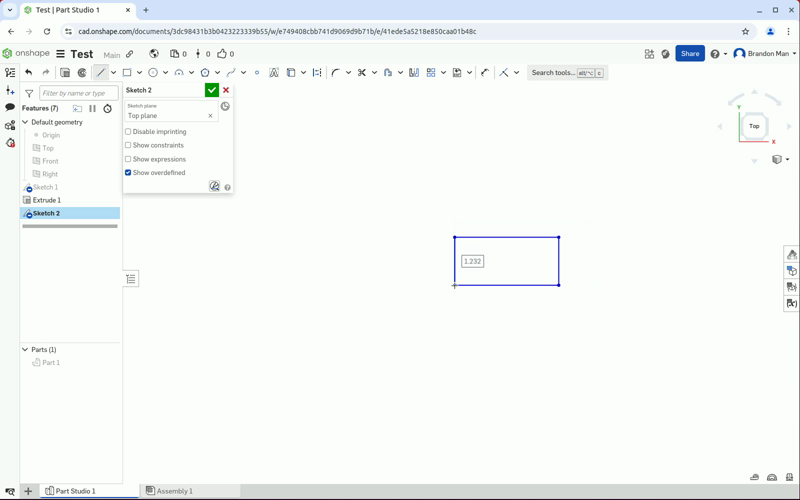
scroll(-6)
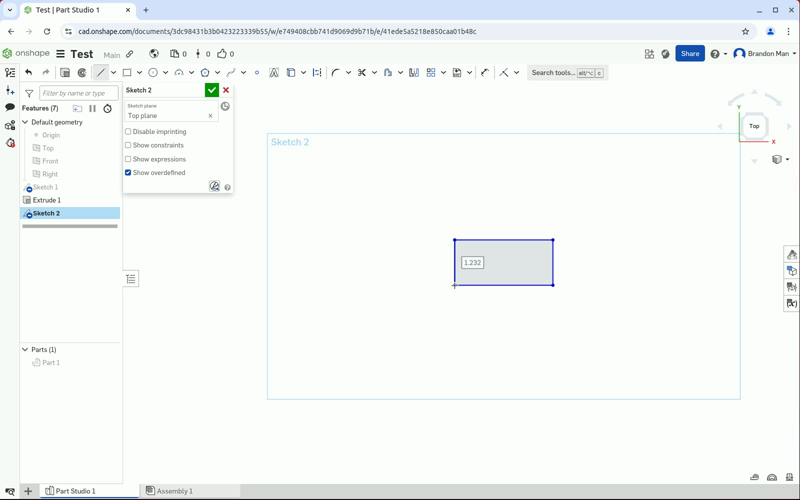
scroll(-6)
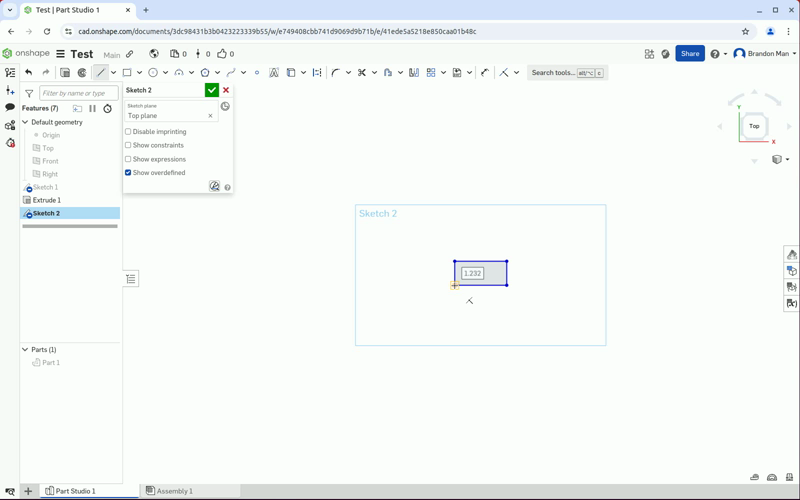
scroll(-6)
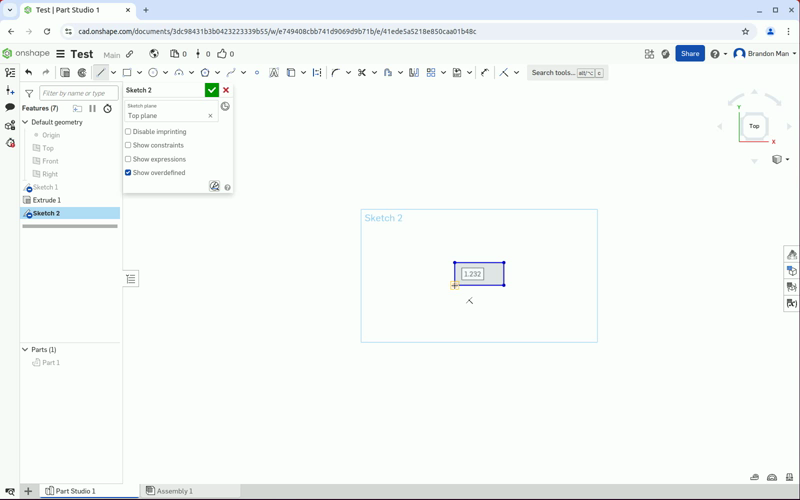
scroll(-6)
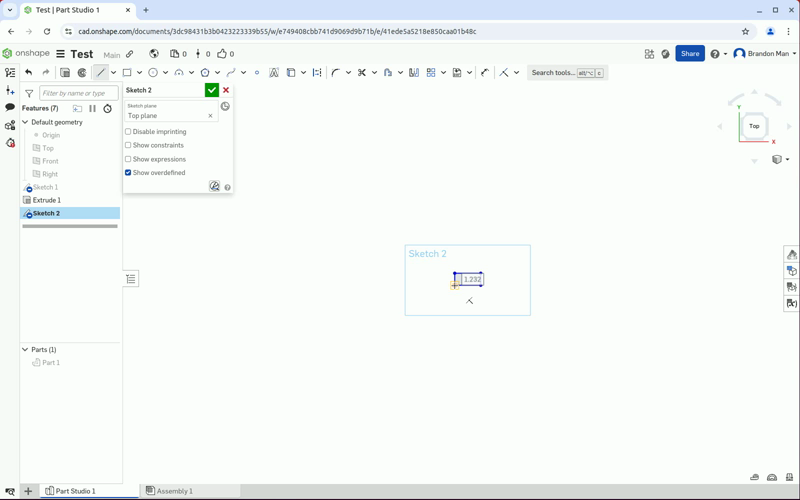
scroll(-6)
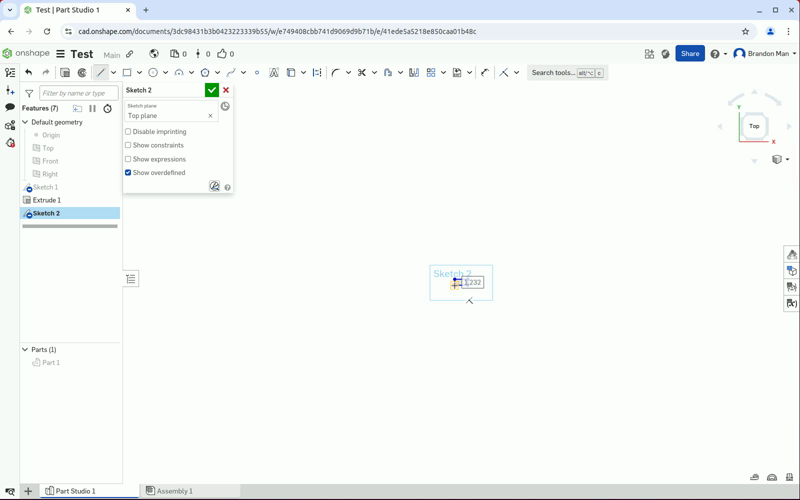
key(esc)
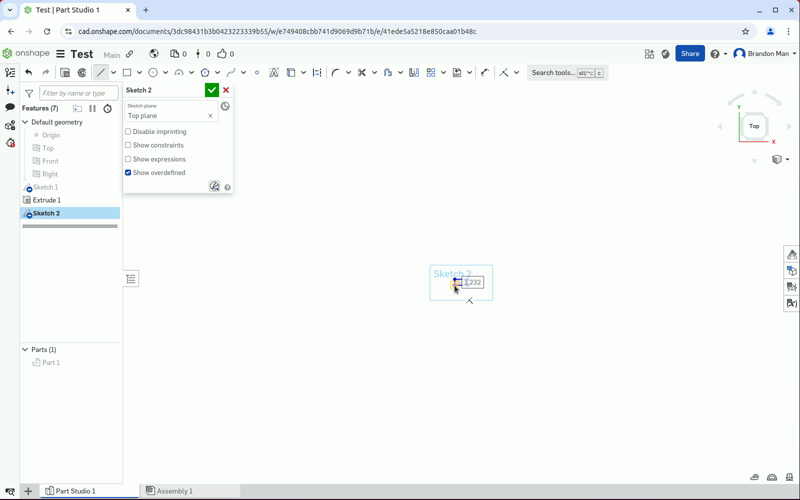
mouse_move(458, 281)
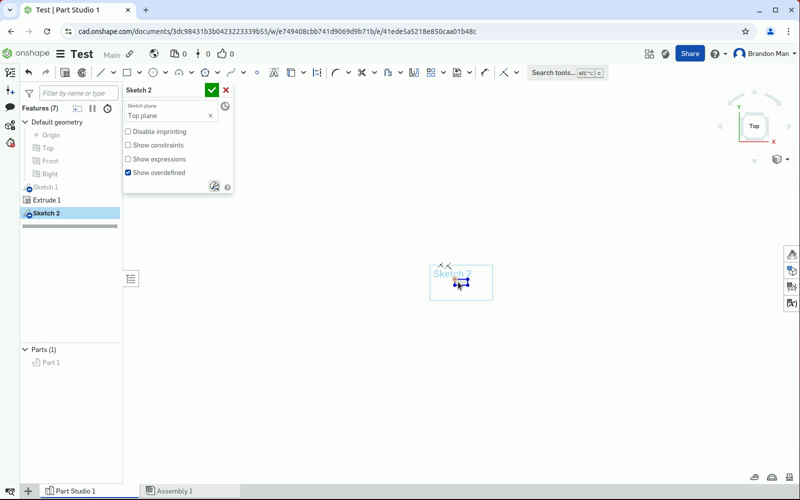
scroll(6)
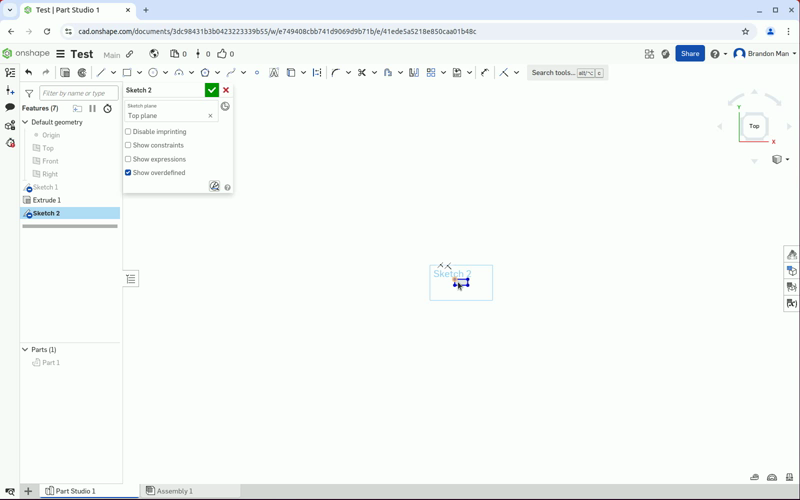
scroll(6)
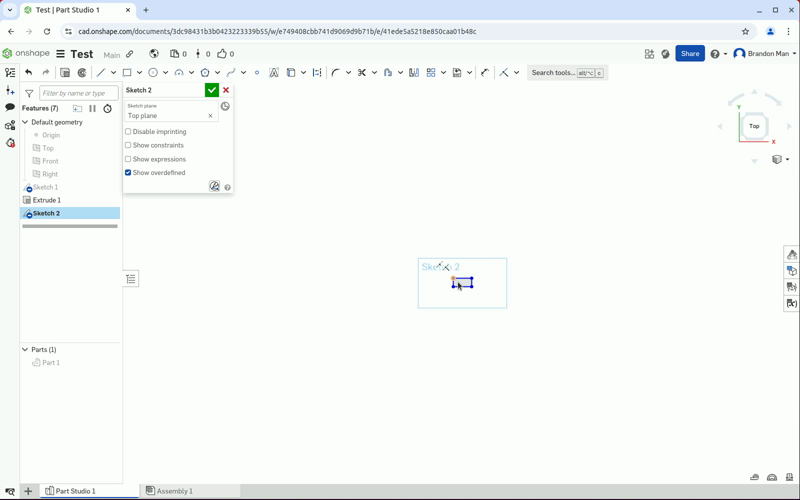
scroll(6)
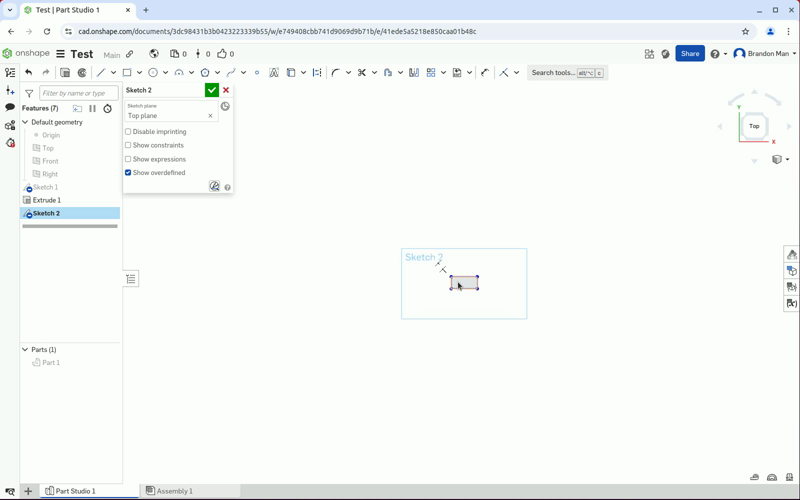
scroll(6)
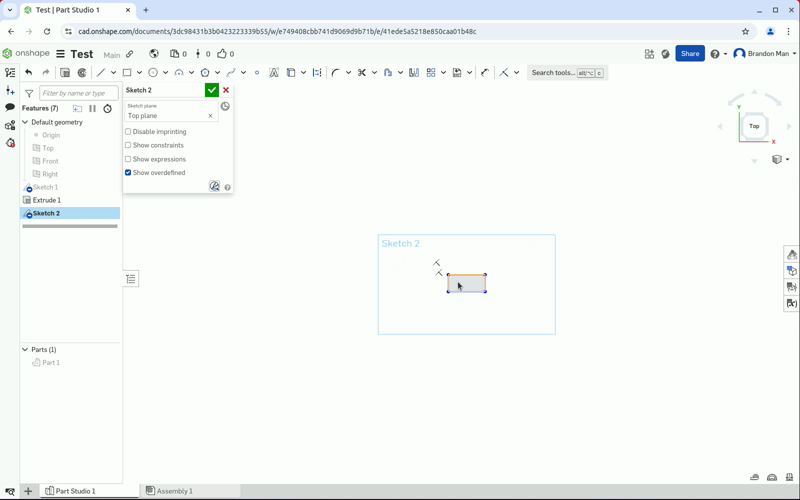
scroll(6)
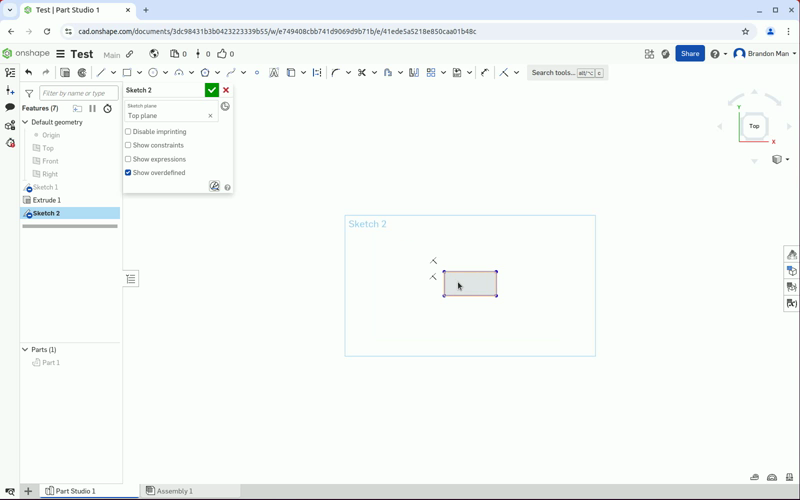
scroll(6)
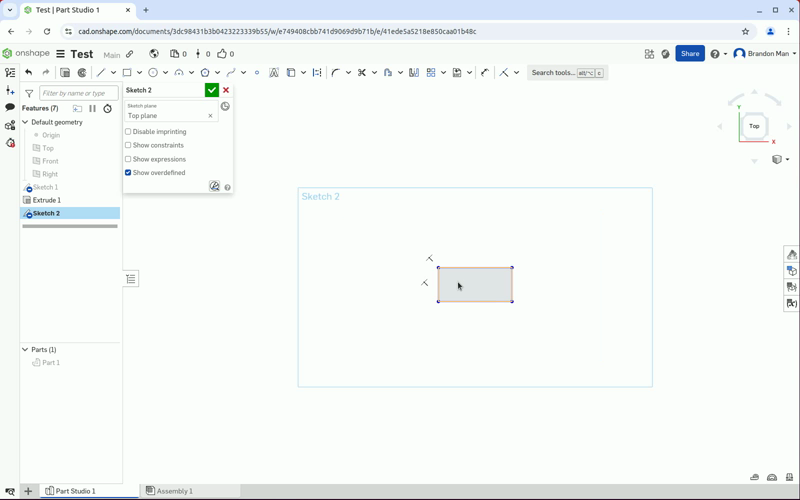
scroll(6)
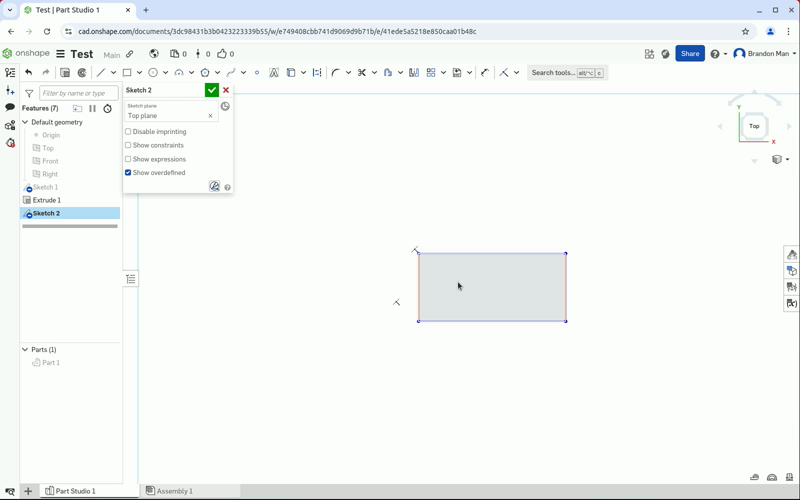
click(458, 281)
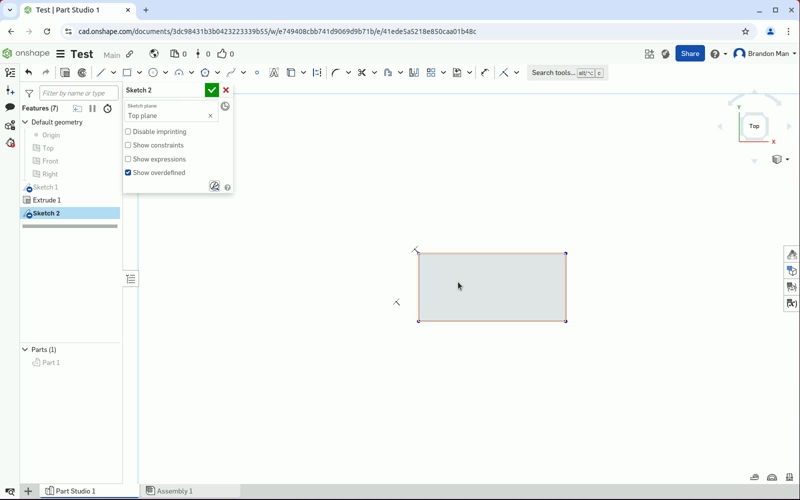
scroll(-6)
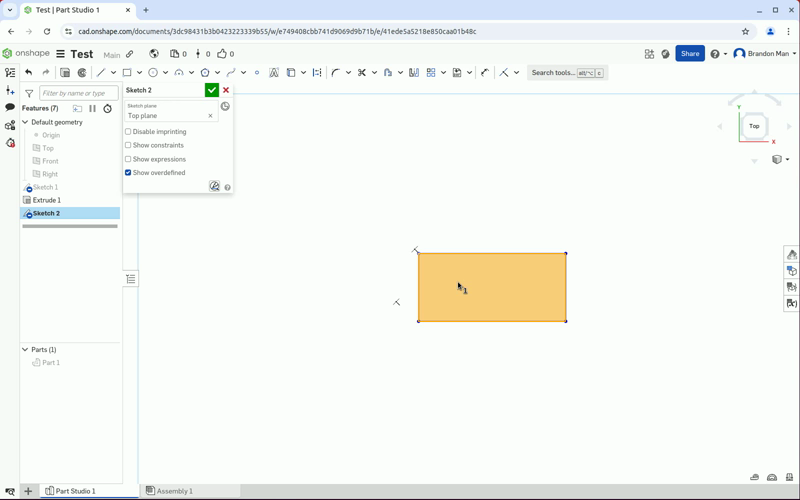
scroll(-6)
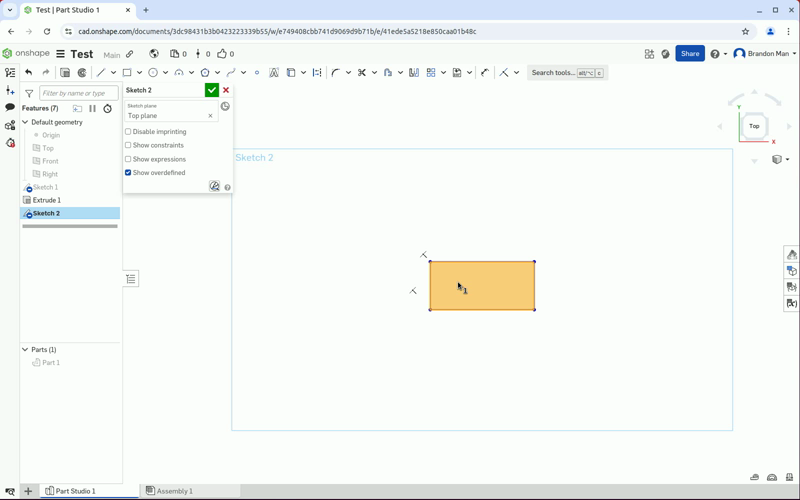
scroll(-6)
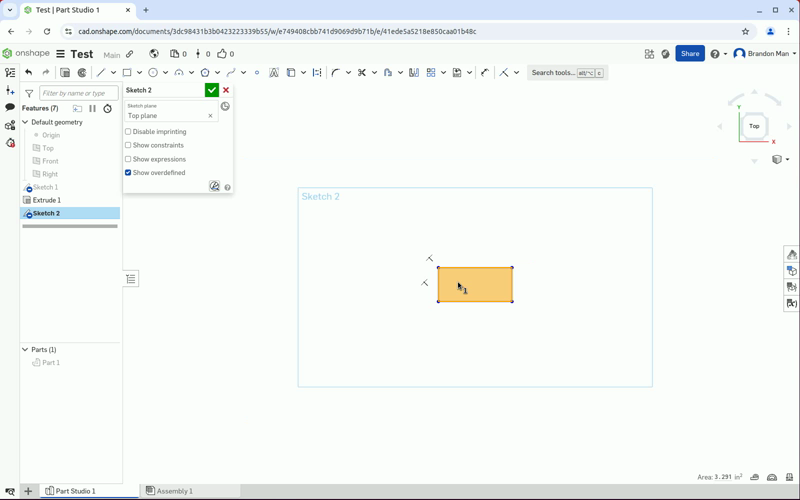
scroll(-6)
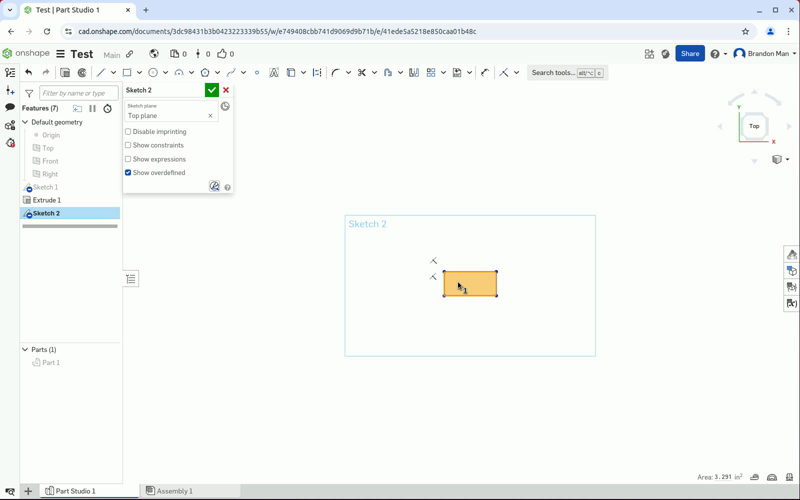
scroll(-6)
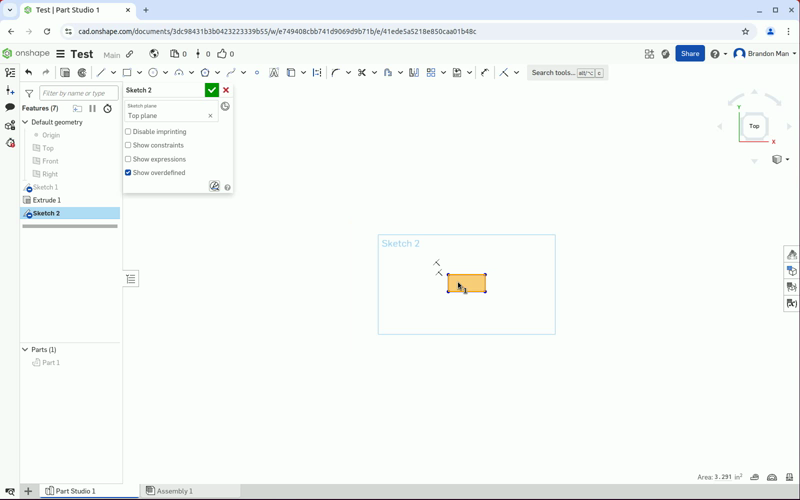
scroll(-6)
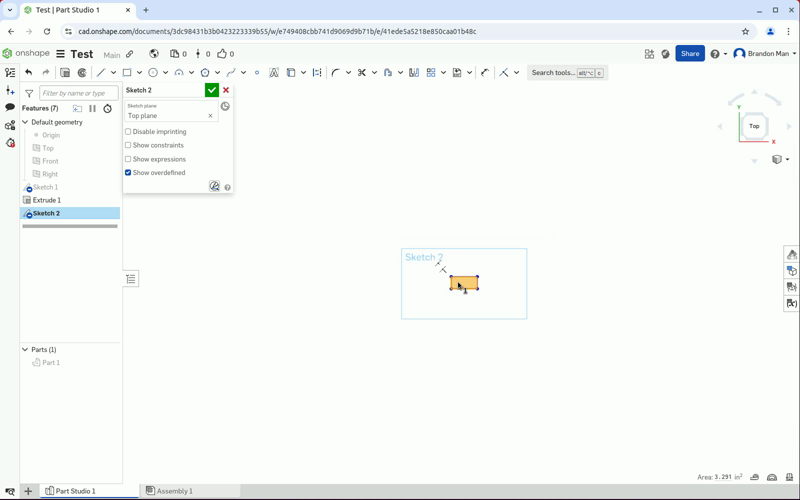
scroll(-6)
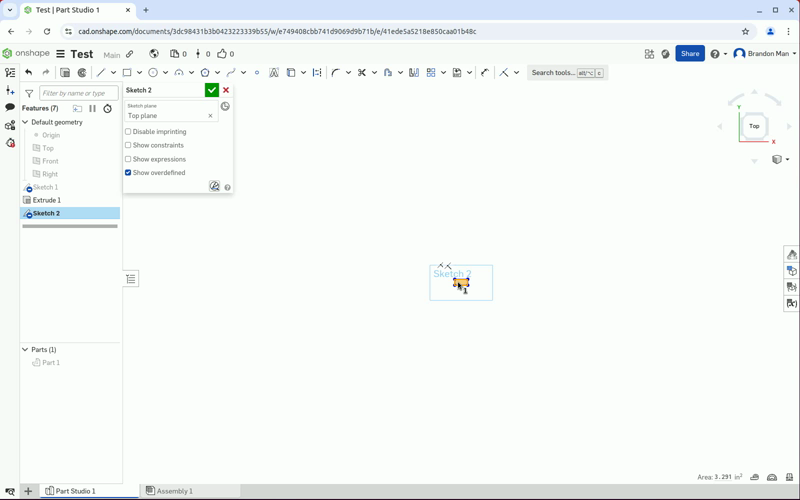
mouse_move(73, 352)
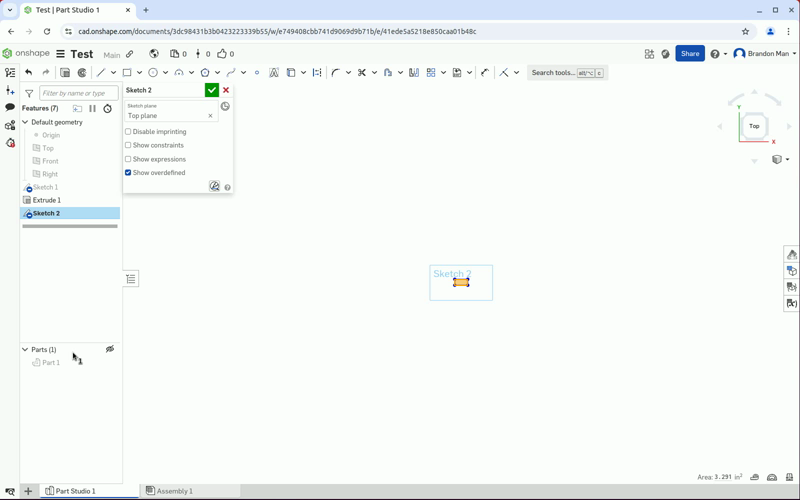
key(shift+y)
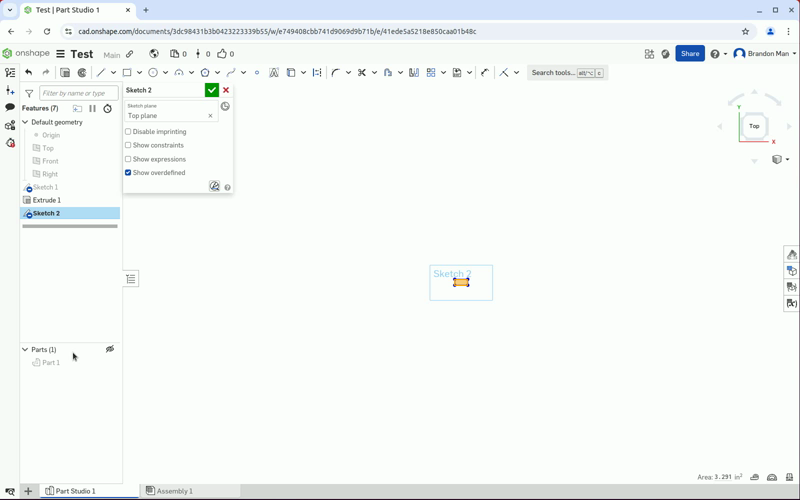
key(shift+e)
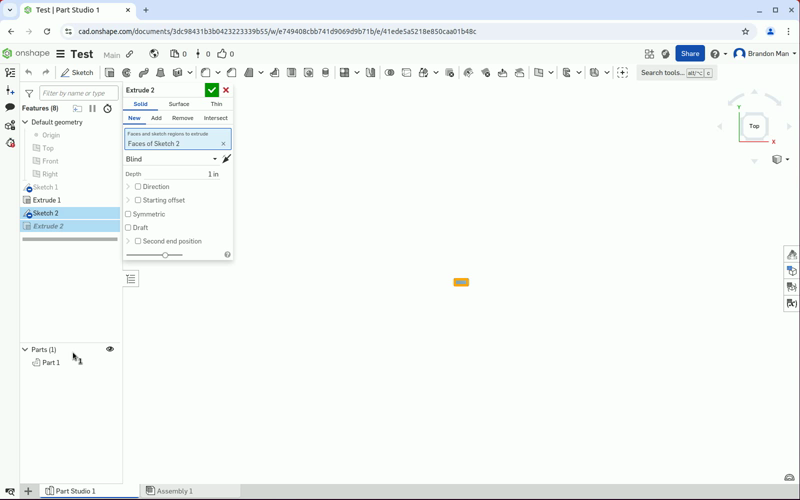
mouse_move(143, 106)
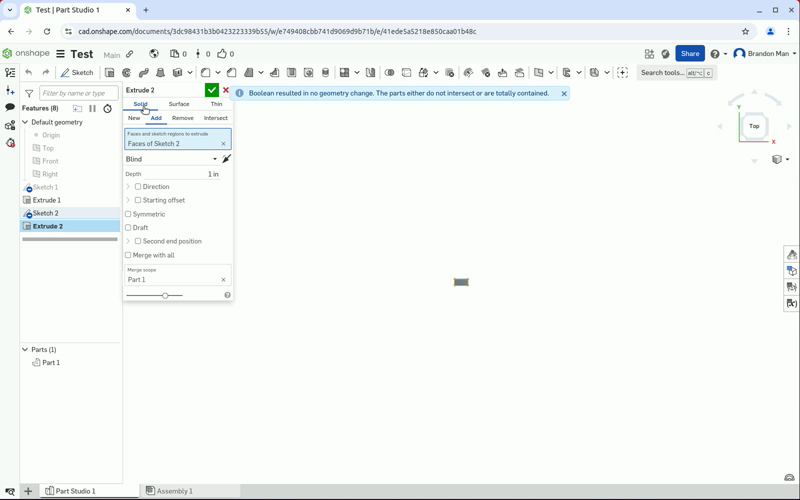
click(143, 106)
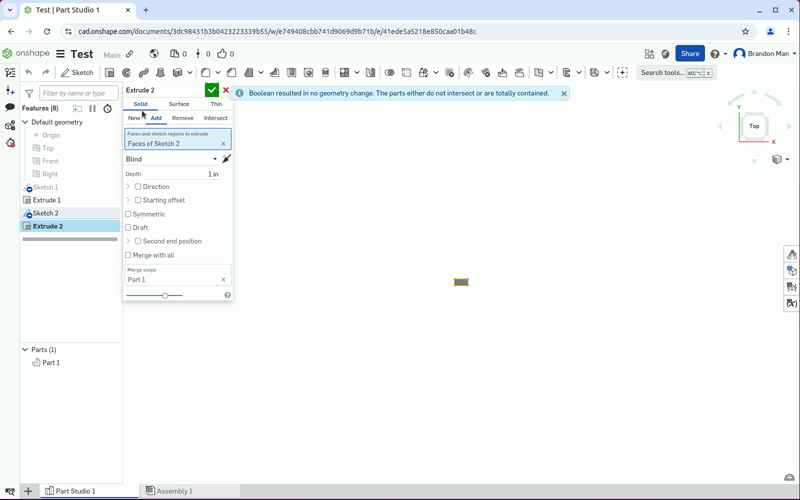
mouse_move(137, 120)
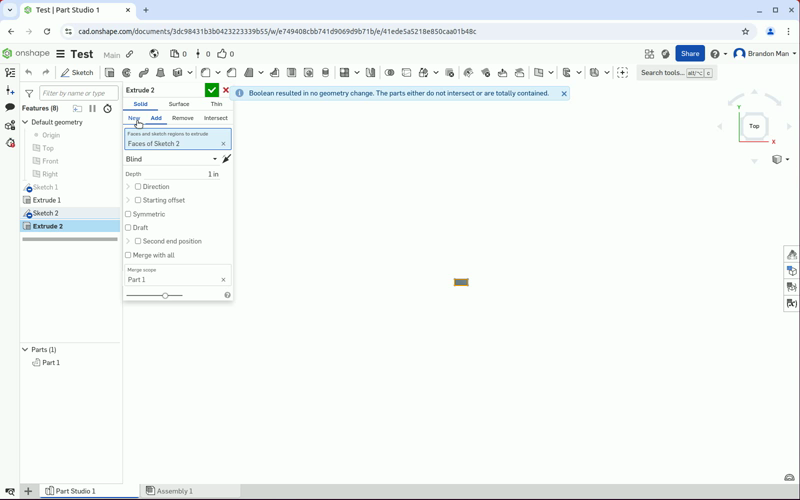
click(137, 120)
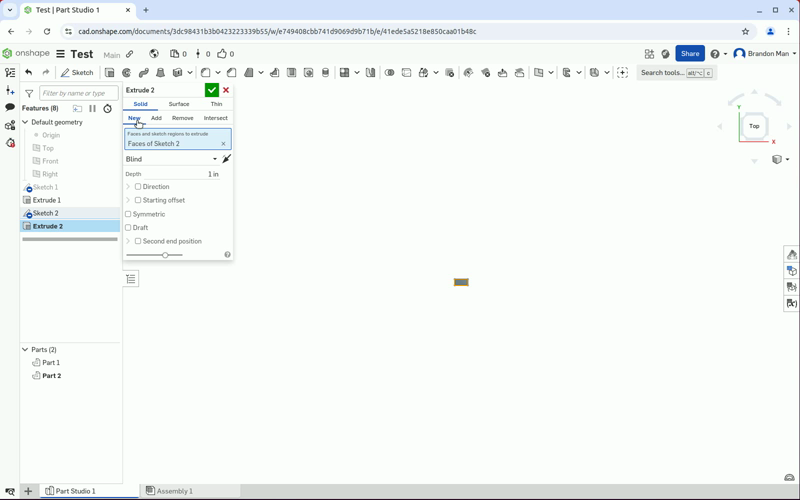
key(tab, 4)
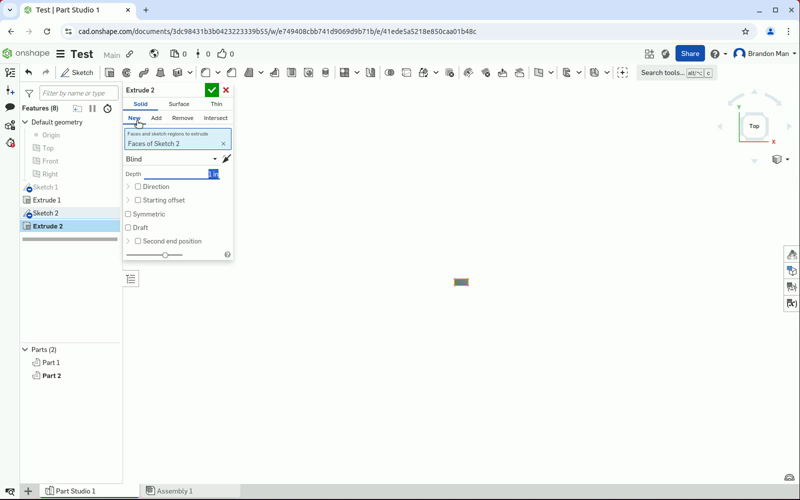
text(46.216)
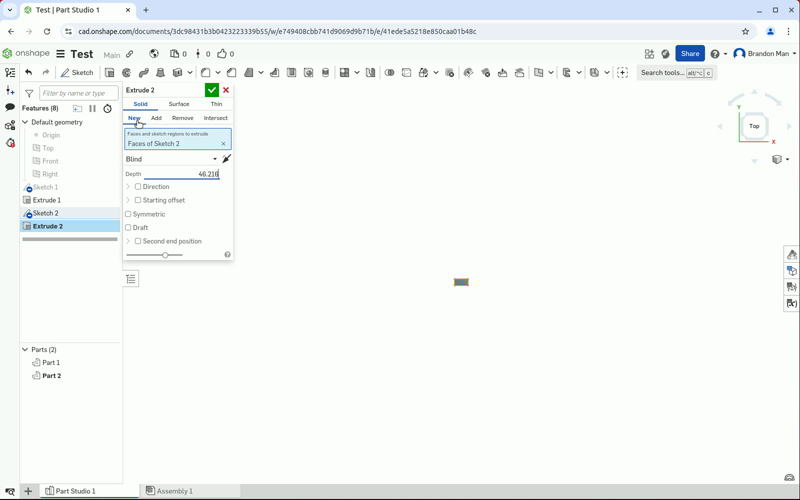
key(tab, 3)
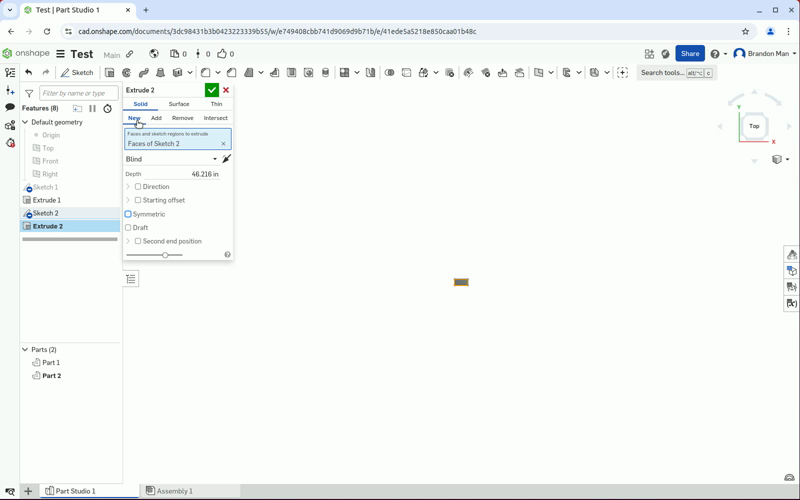
key(space)
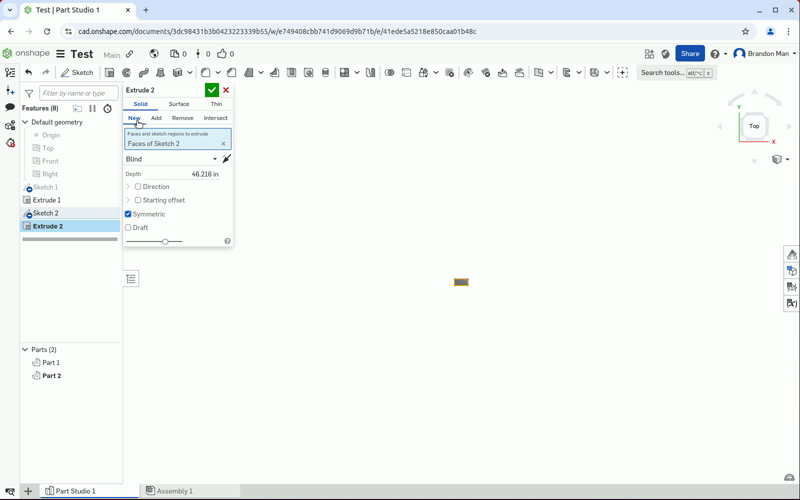
key(enter)
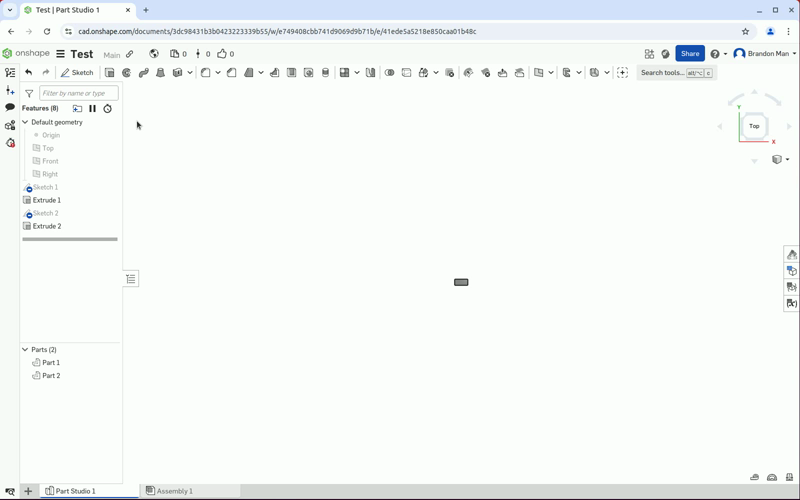
key(shift+h)
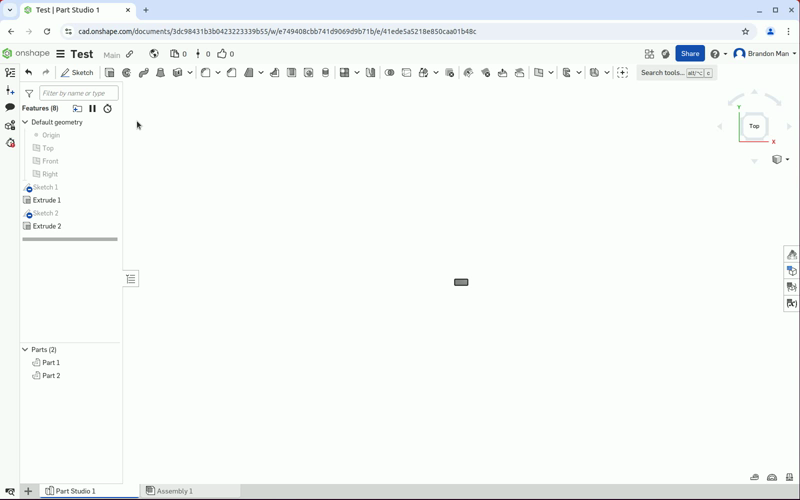
key(shift+h)
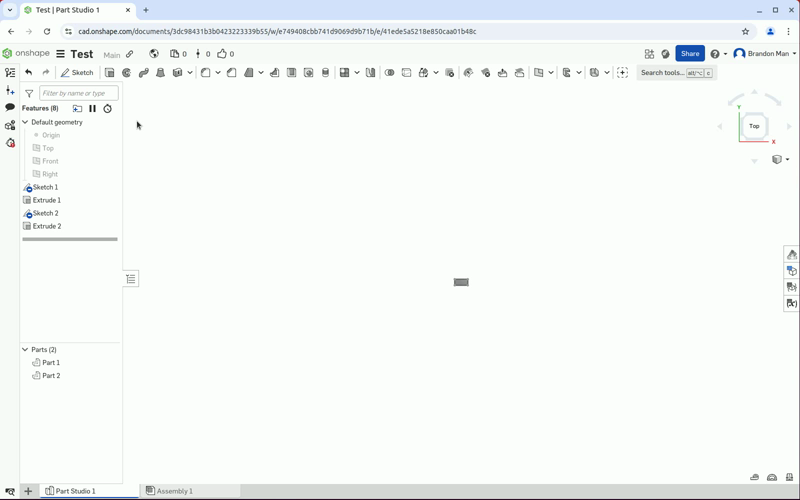
key(shift+7)
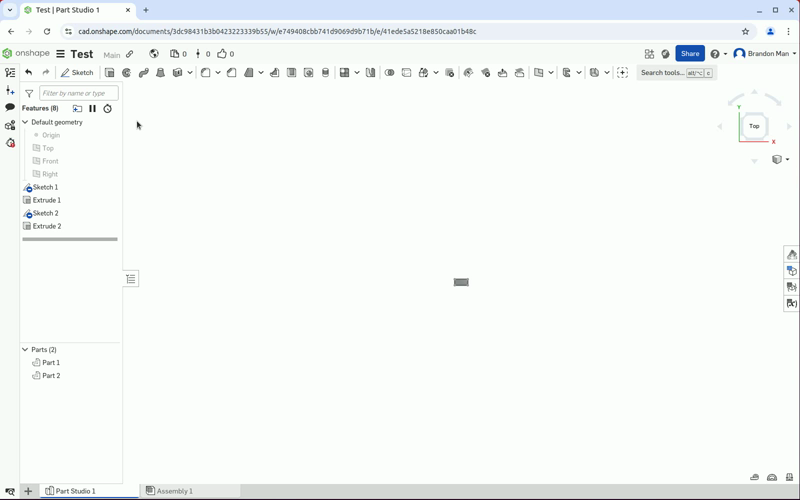
key(up, 3)
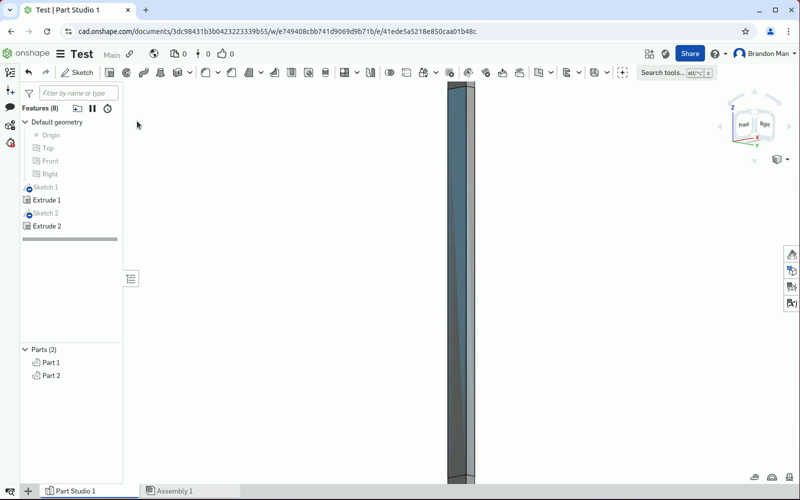
key(left, 3)
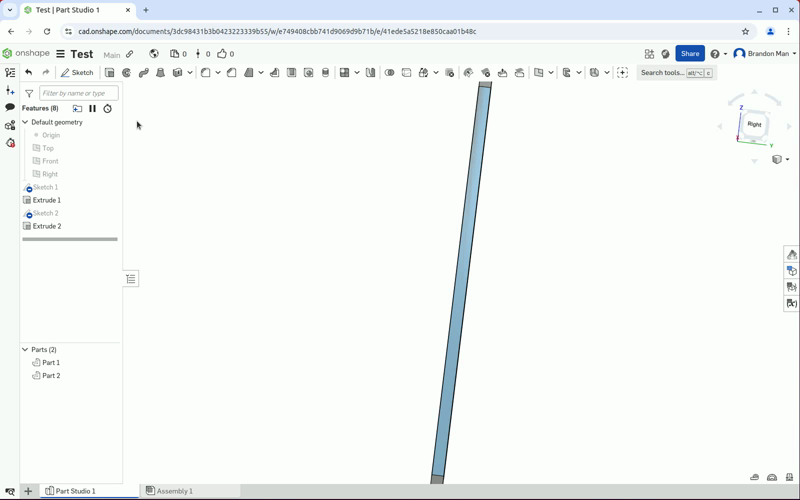
key(right, 3)
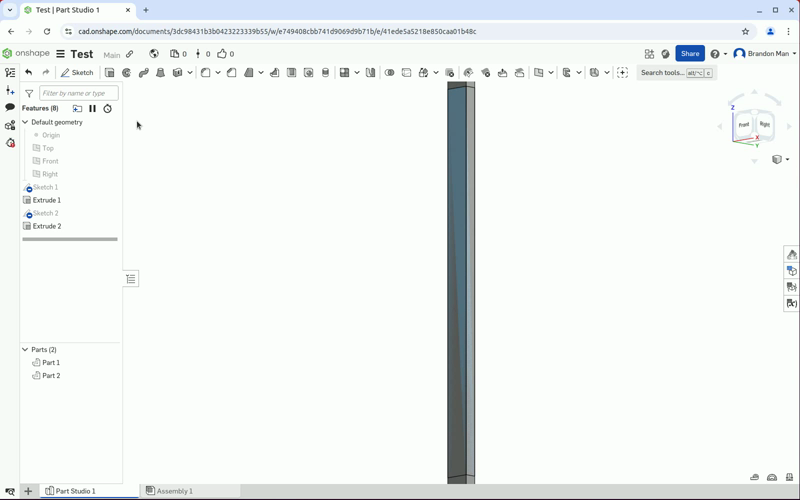
key(down, 3)
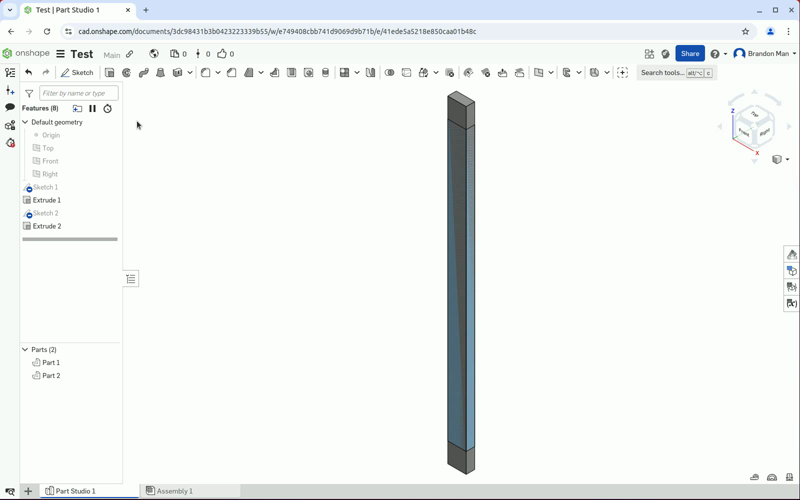
mouse_move(73, 189)
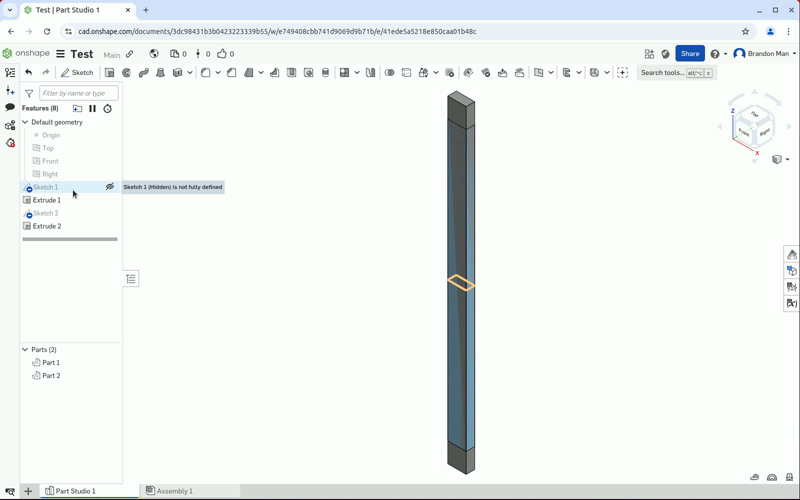
click(73, 189)